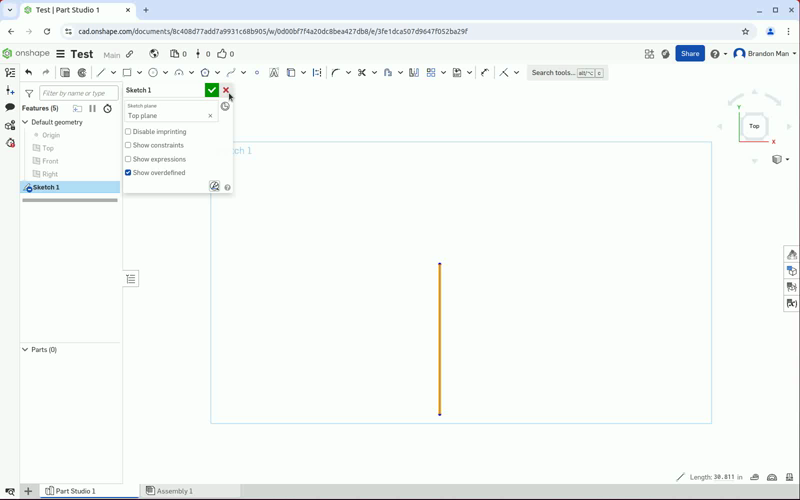
key(shift+h)
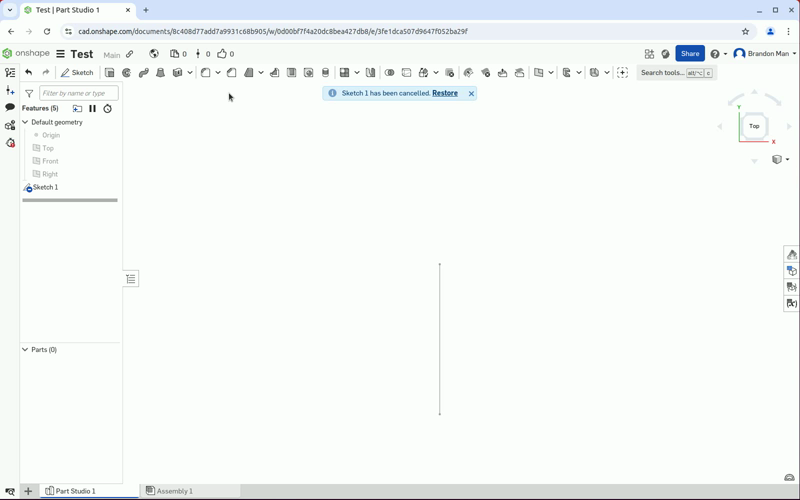
mouse_move(73, 352)
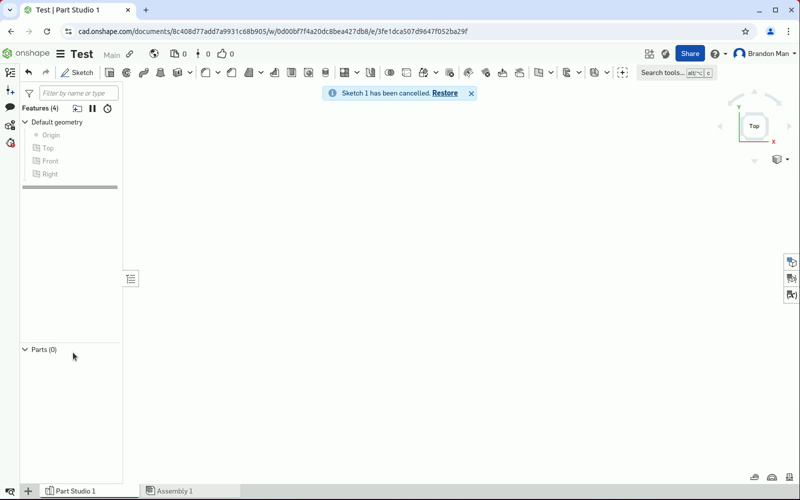
key(y)
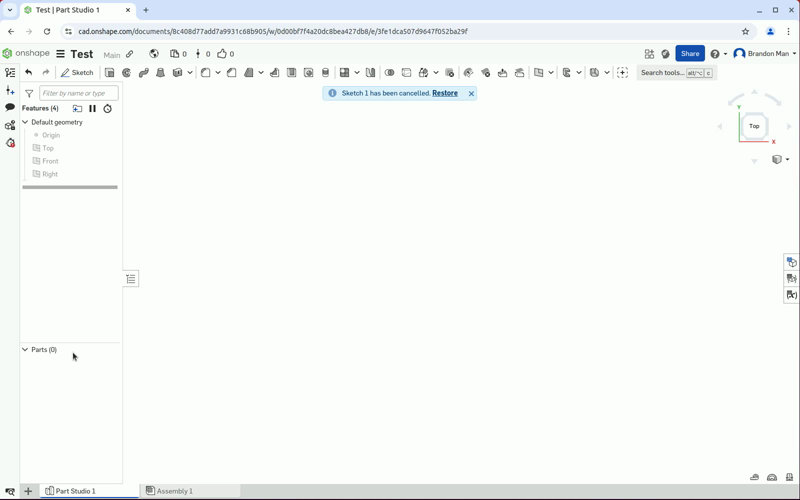
key(shift+p)
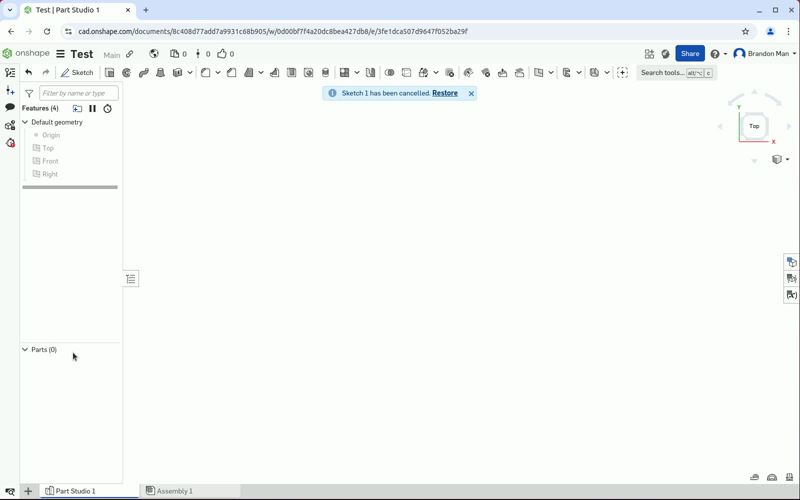
key(space)
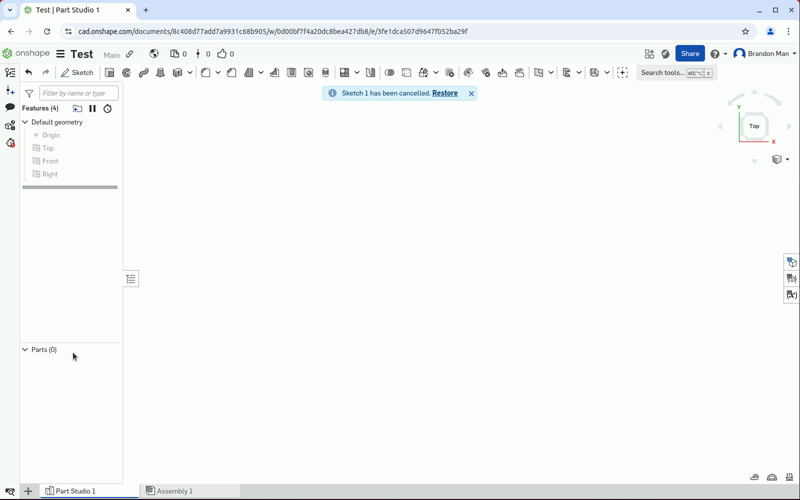
key_down(shift)
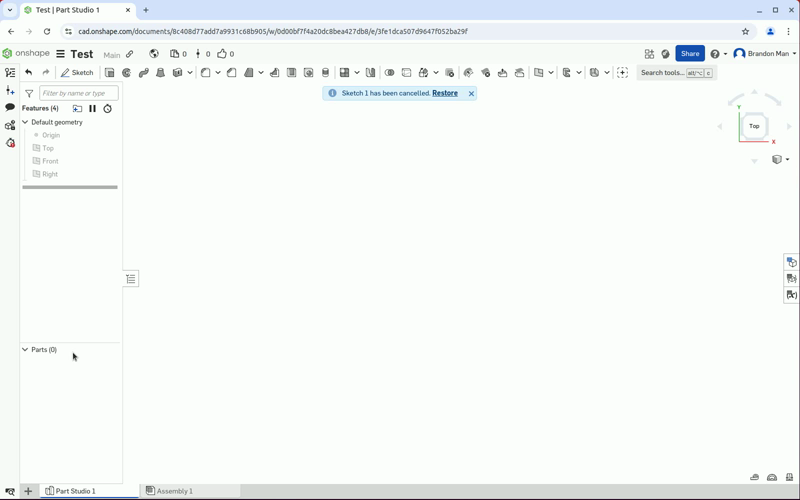
key(up)
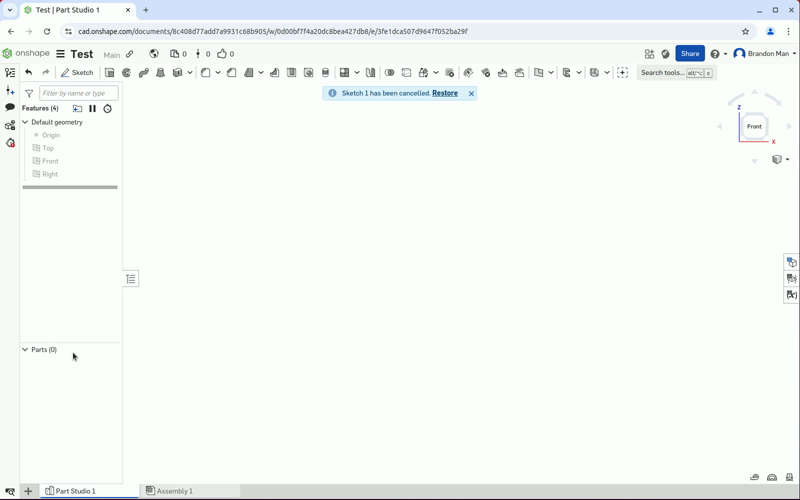
key_up(shift)
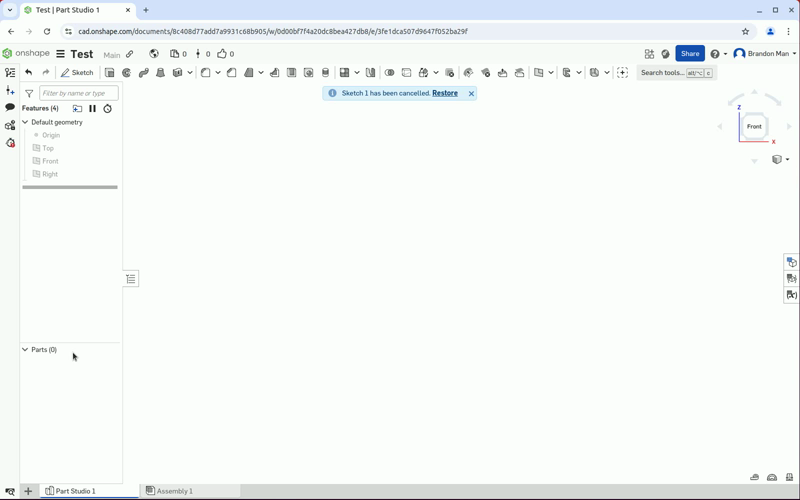
mouse_move(73, 352)
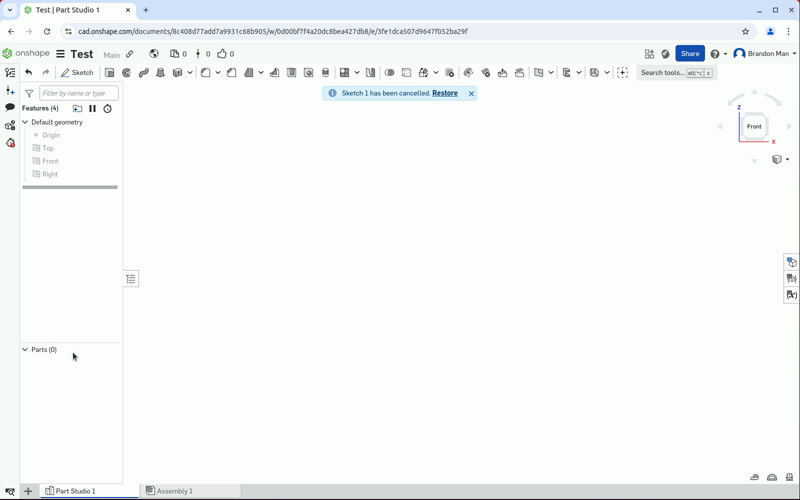
key(shift+y)
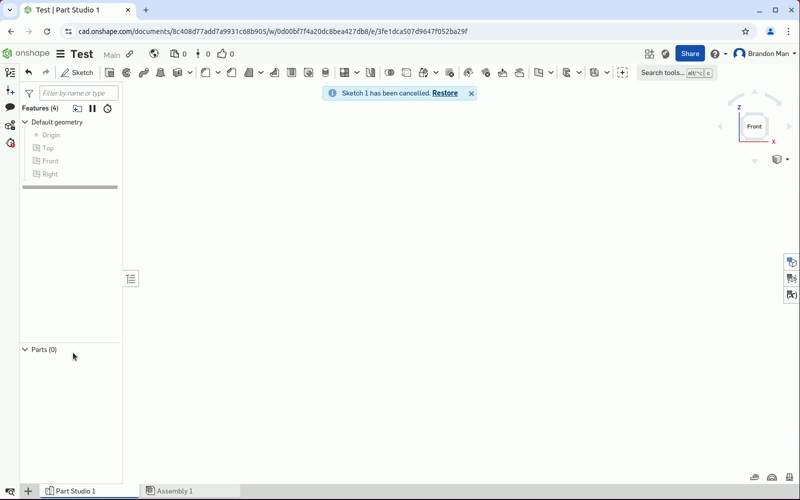
key(shift+s)
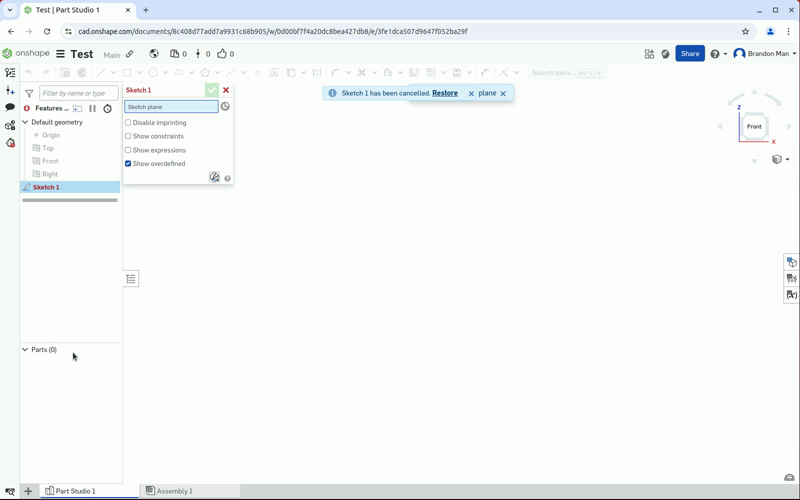
mouse_move(73, 163)
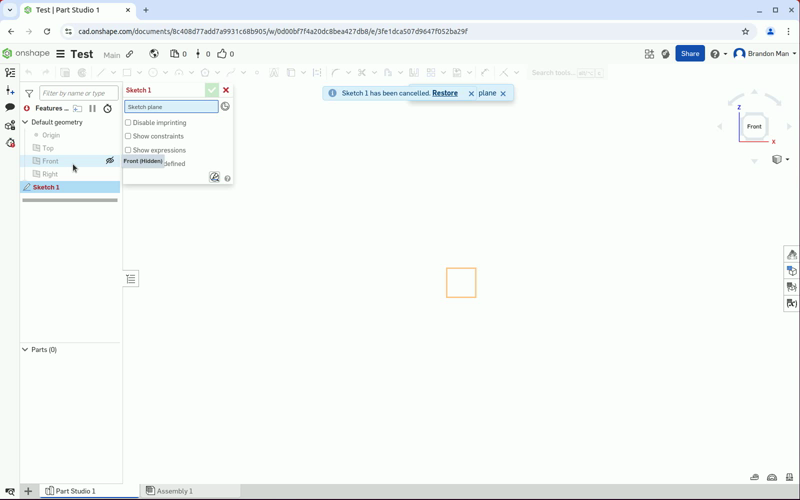
click(73, 163)
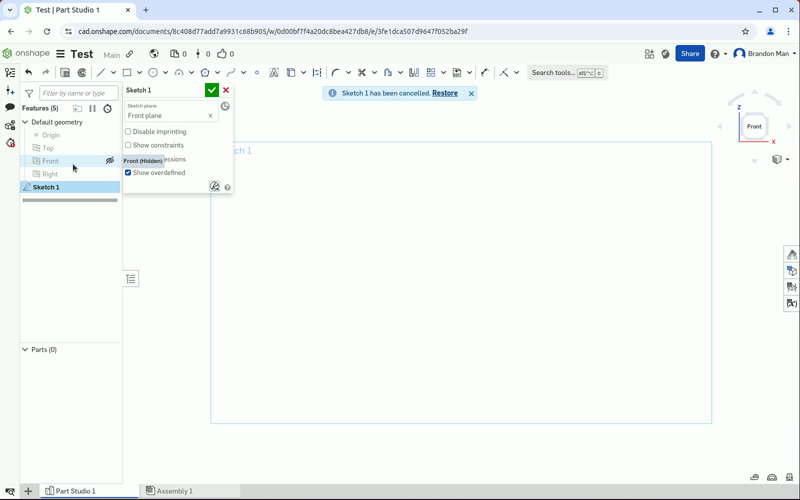
mouse_move(73, 352)
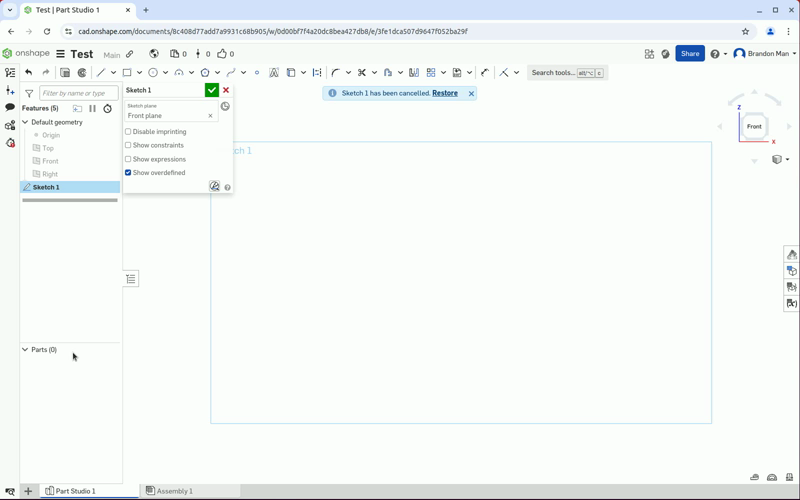
key(y)
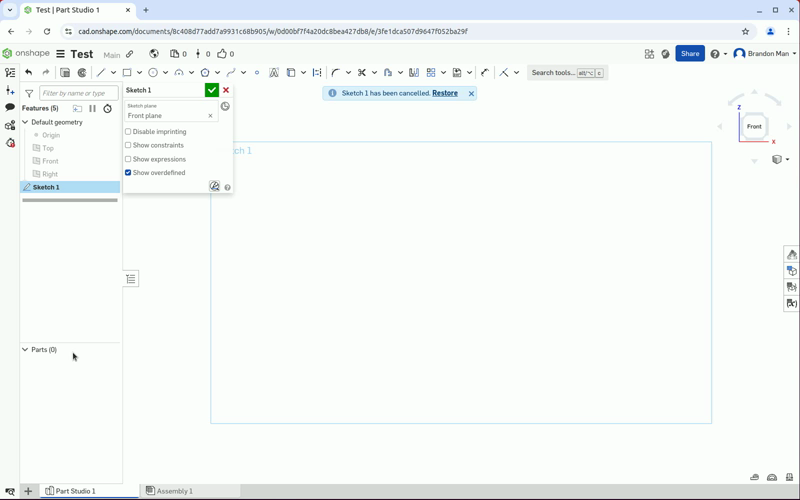
key(a)
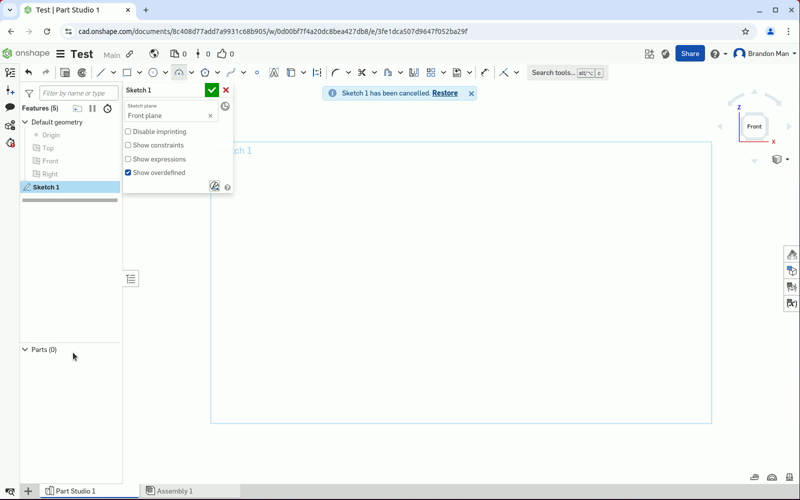
key_down(shift)
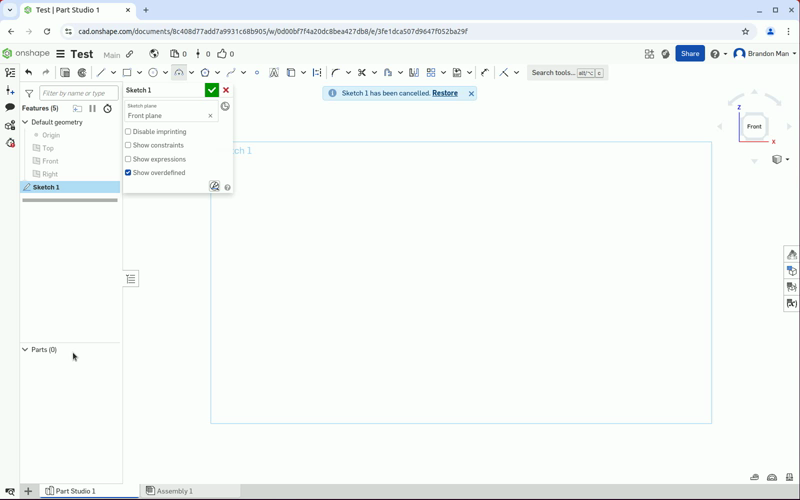
mouse_move(348, 381)
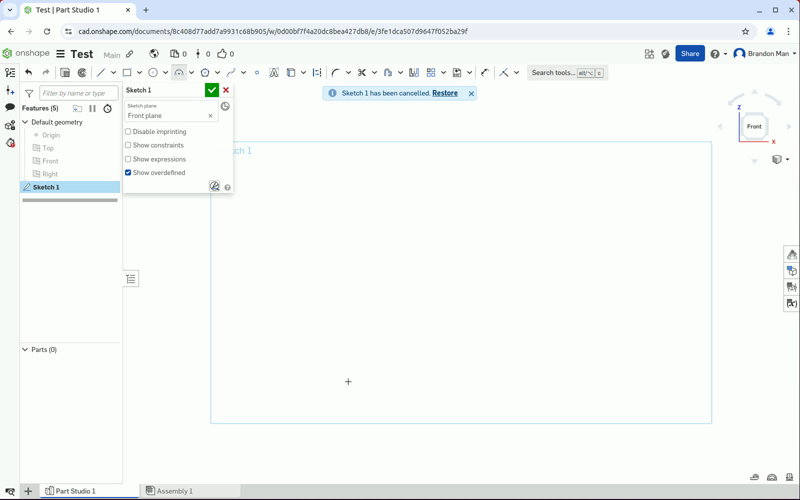
click(348, 381)
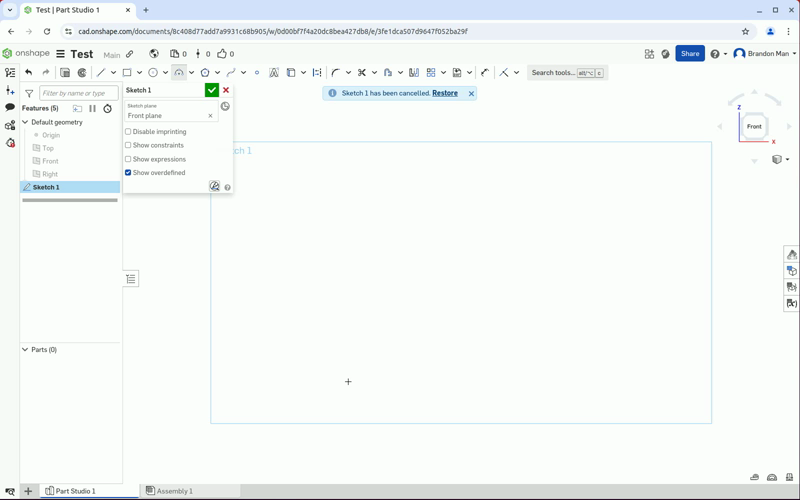
key_up(shift)
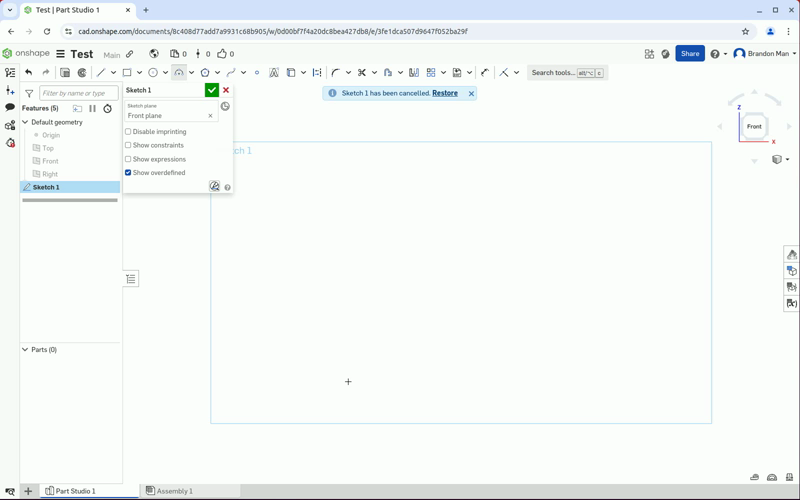
key_down(shift)
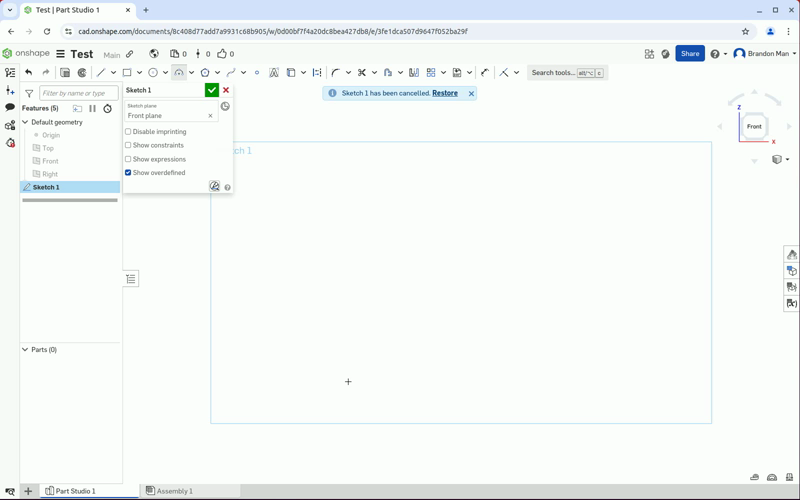
mouse_move(355, 388)
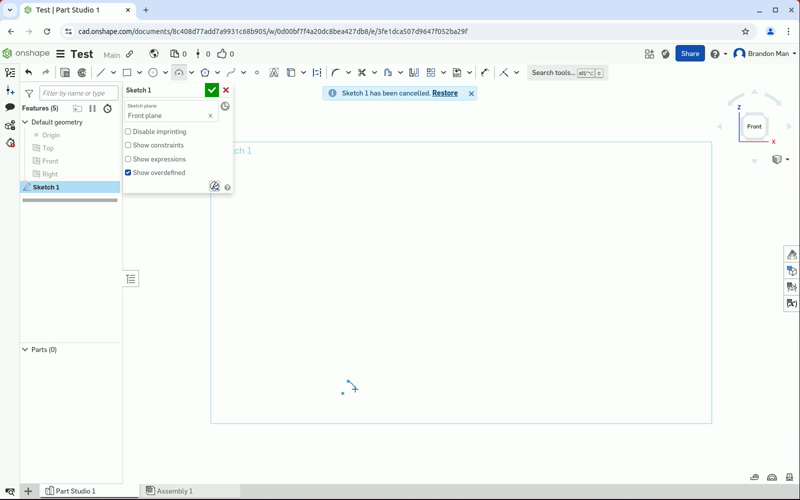
click(355, 388)
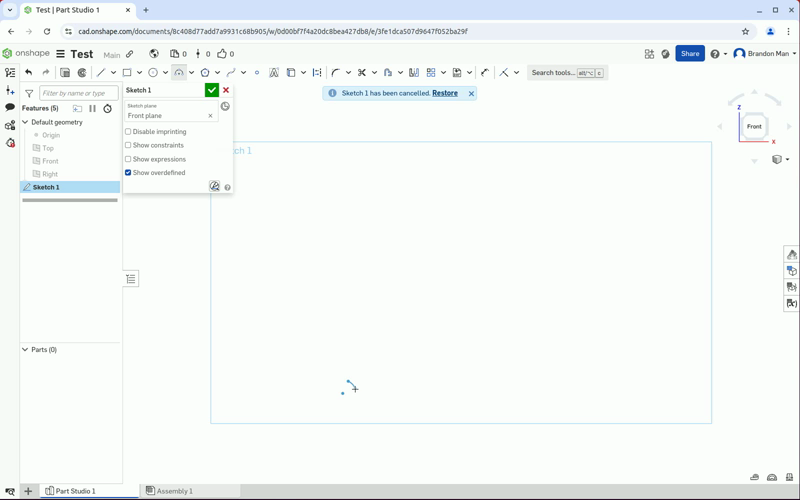
mouse_move(350, 386)
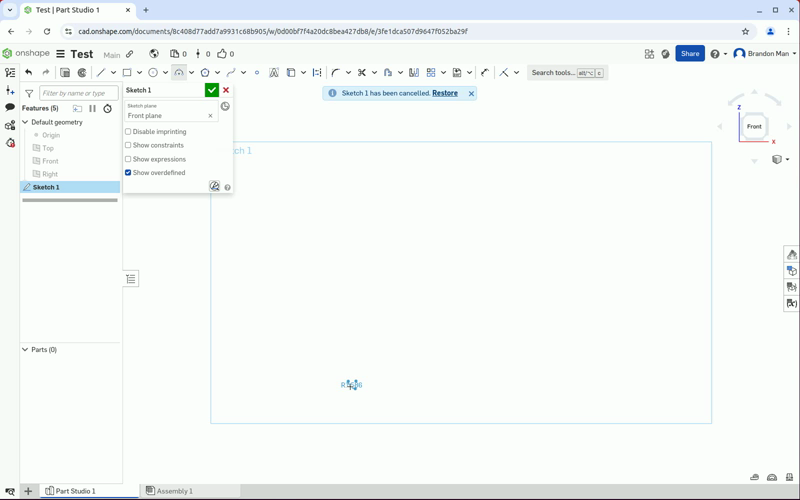
click(350, 386)
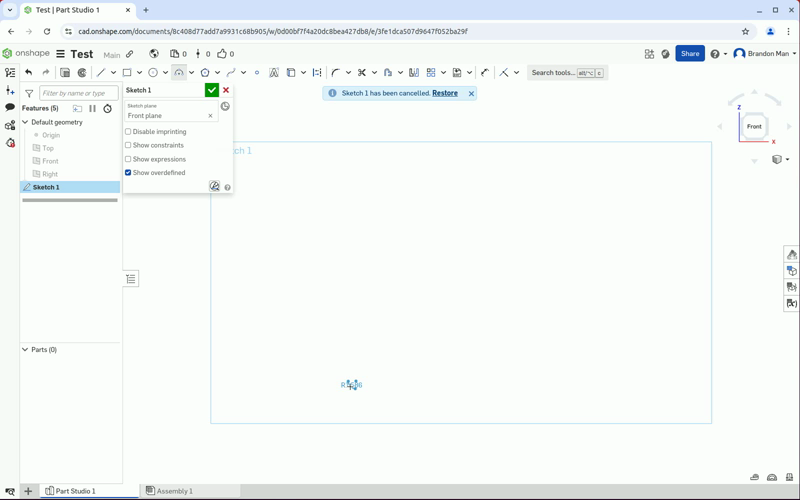
key_up(shift)
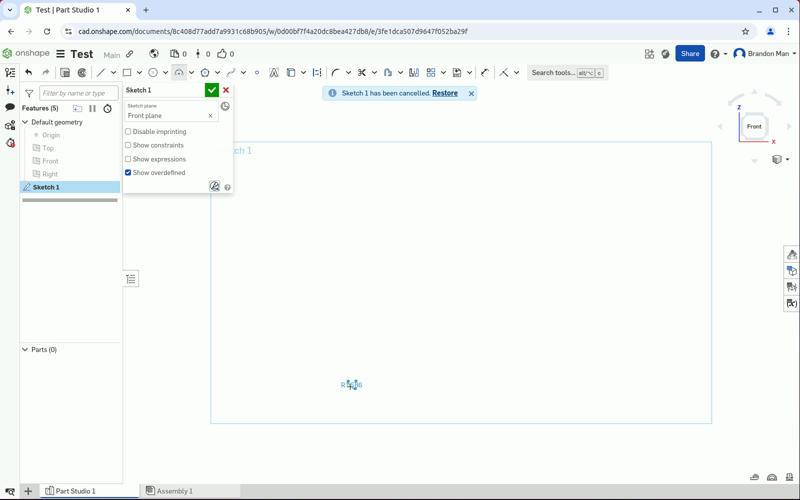
key(esc)
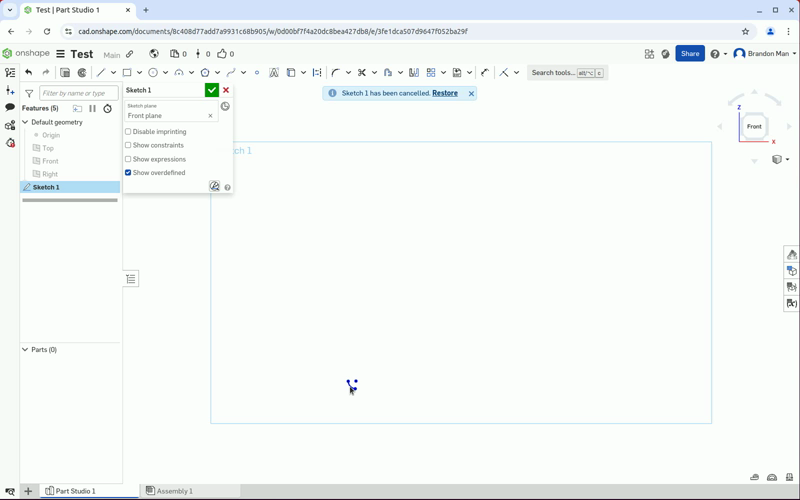
key(l)
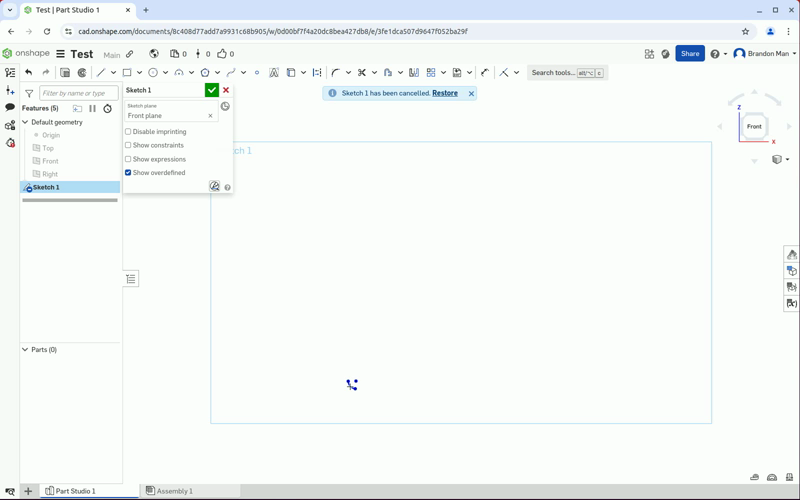
mouse_move(355, 388)
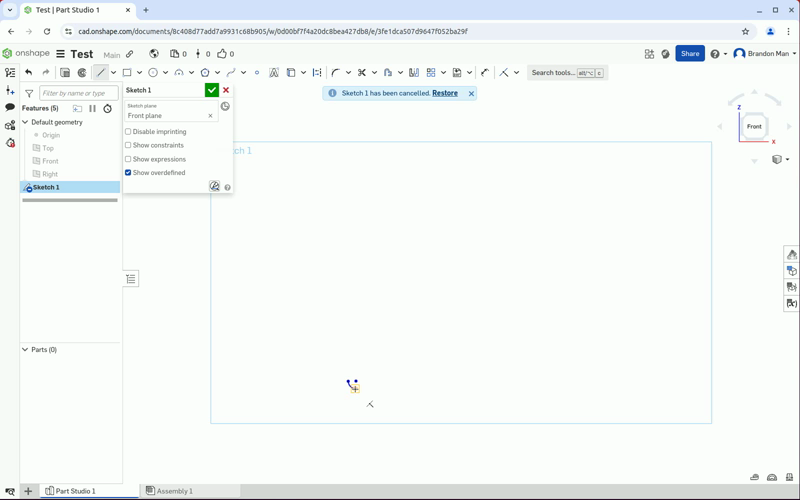
click(355, 388)
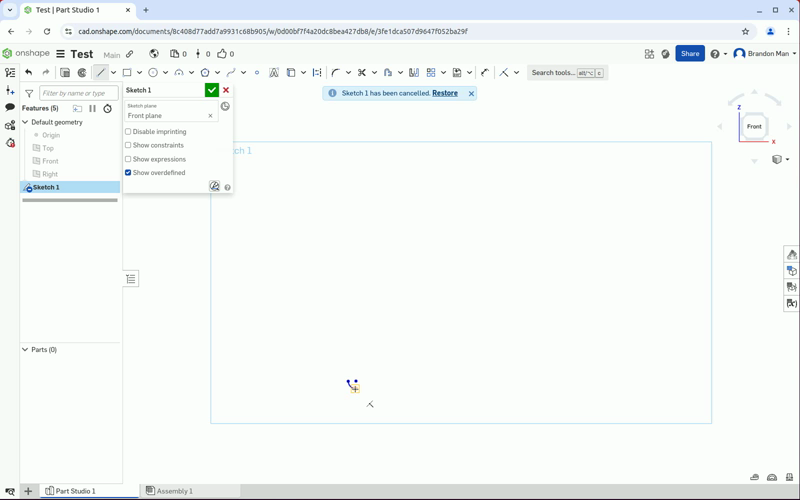
key_down(shift)
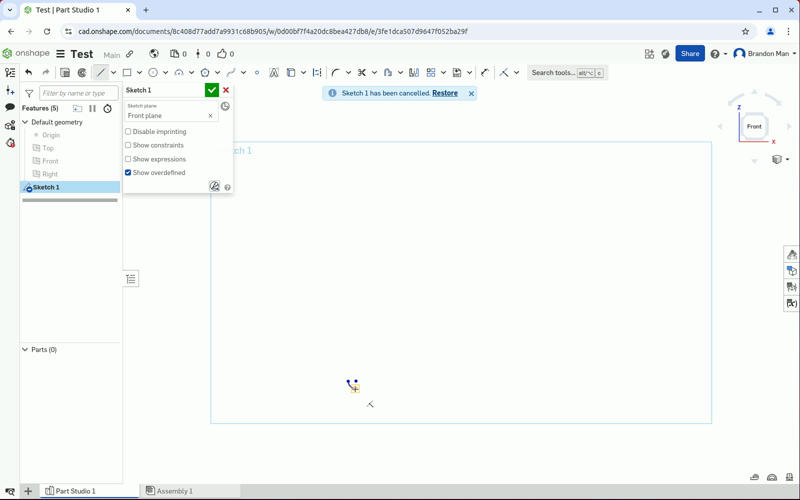
mouse_move(564, 388)
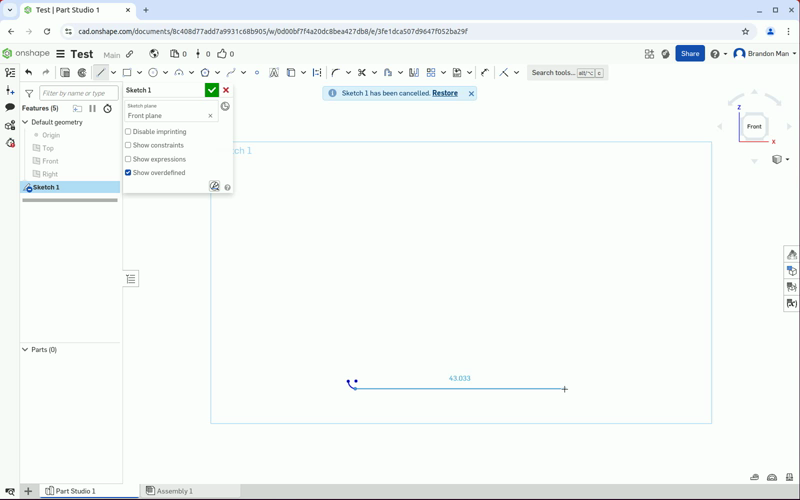
click(564, 388)
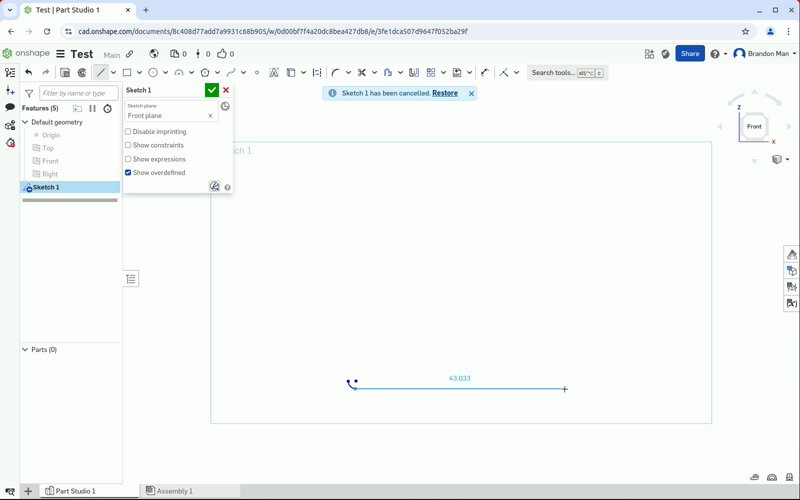
key_up(shift)
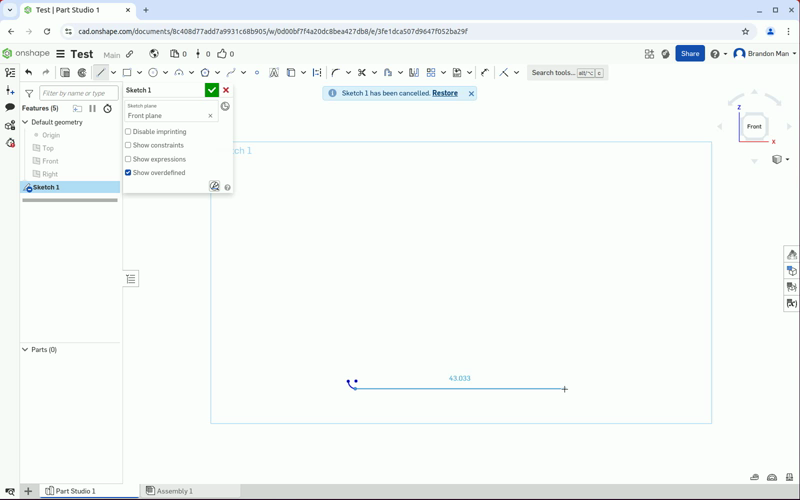
key(esc)
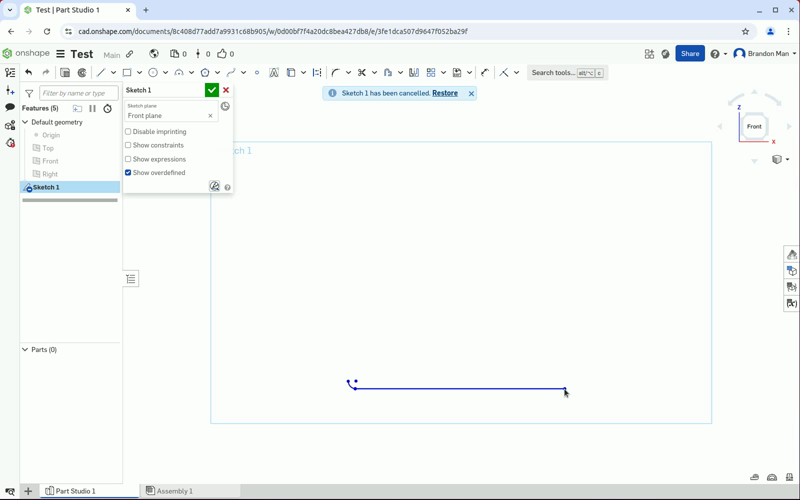
key(a)
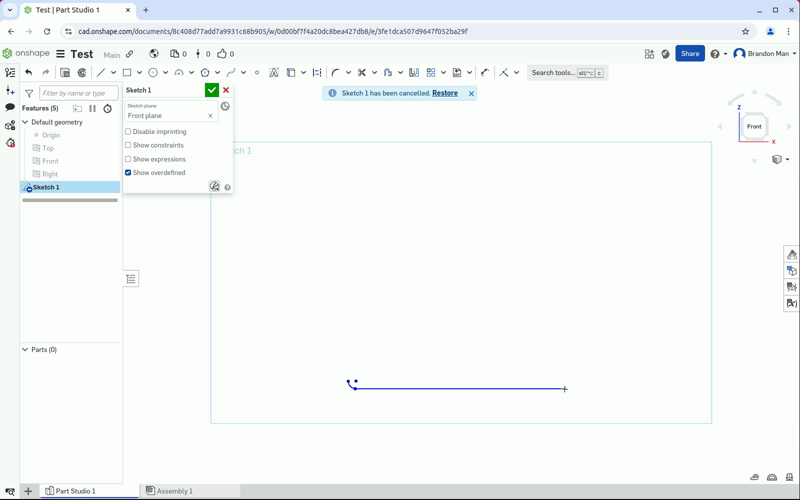
mouse_move(564, 388)
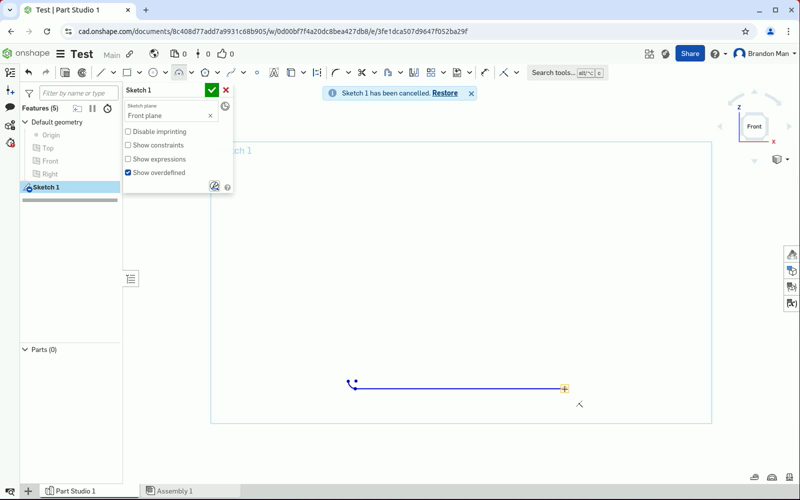
click(564, 388)
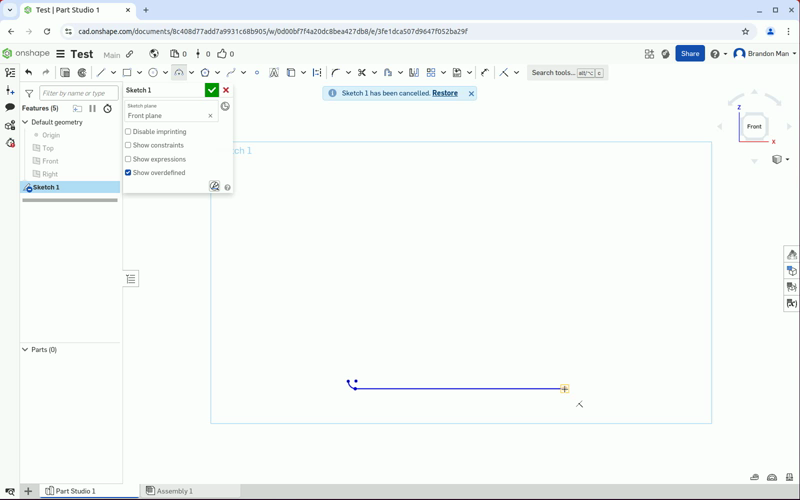
key_down(shift)
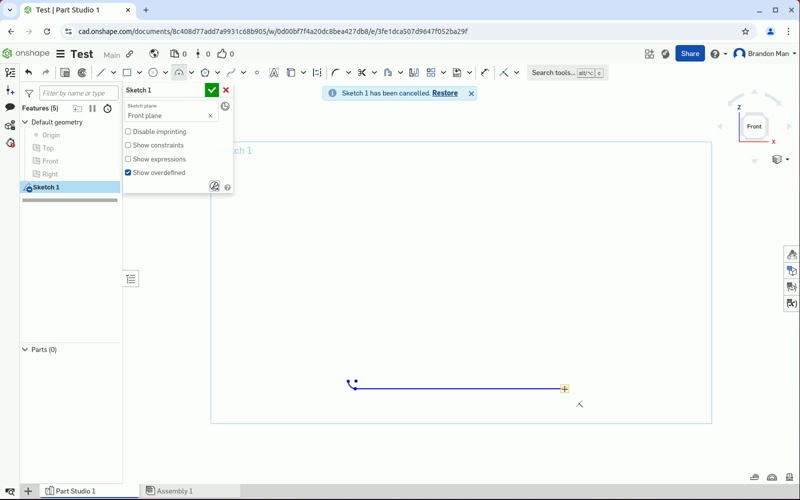
mouse_move(572, 381)
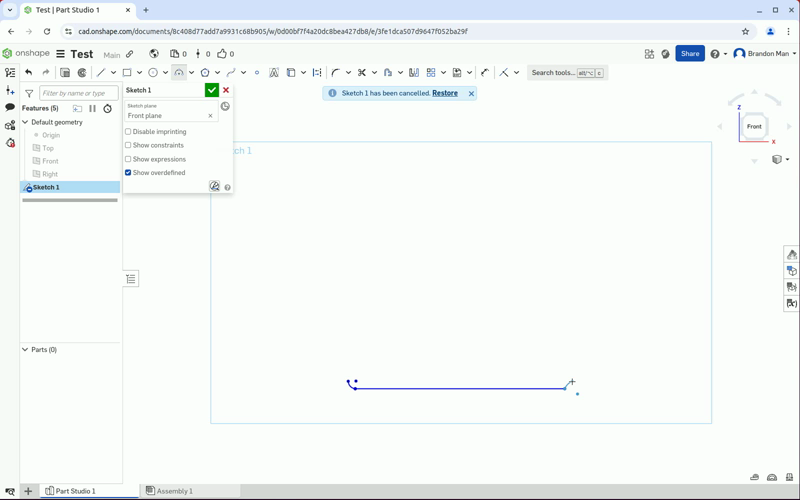
click(572, 381)
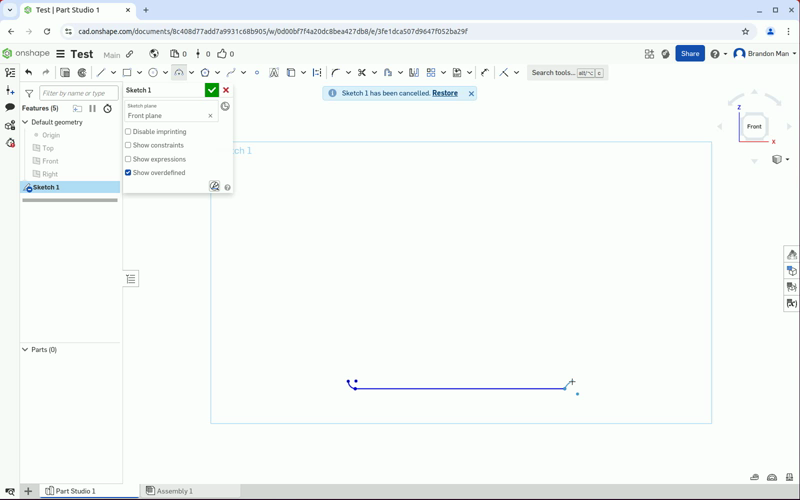
mouse_move(570, 386)
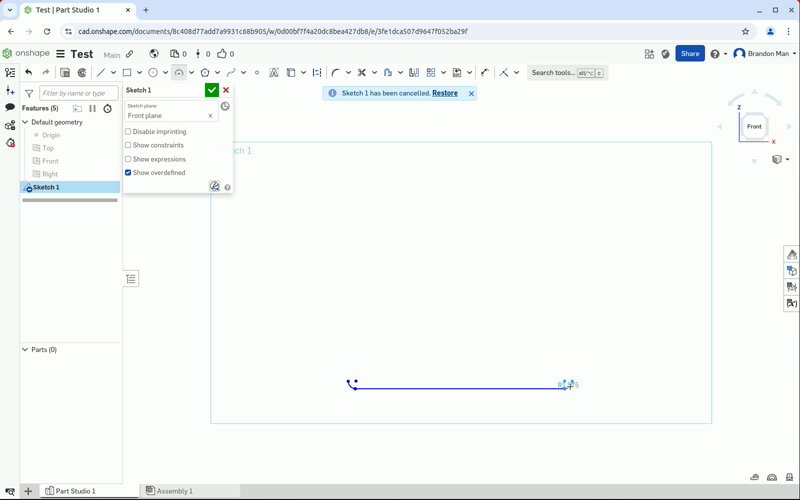
click(570, 386)
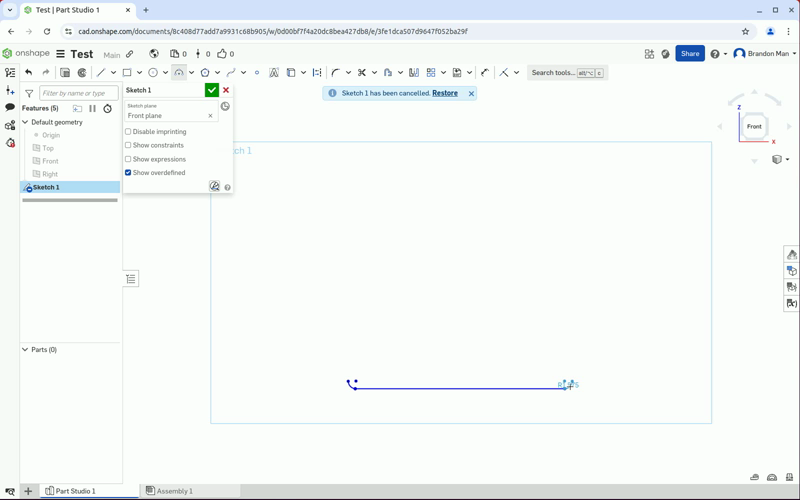
key_up(shift)
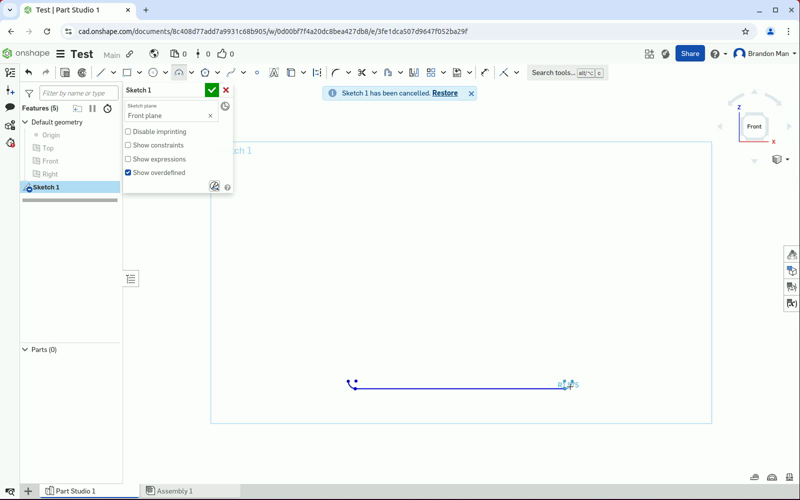
key(esc)
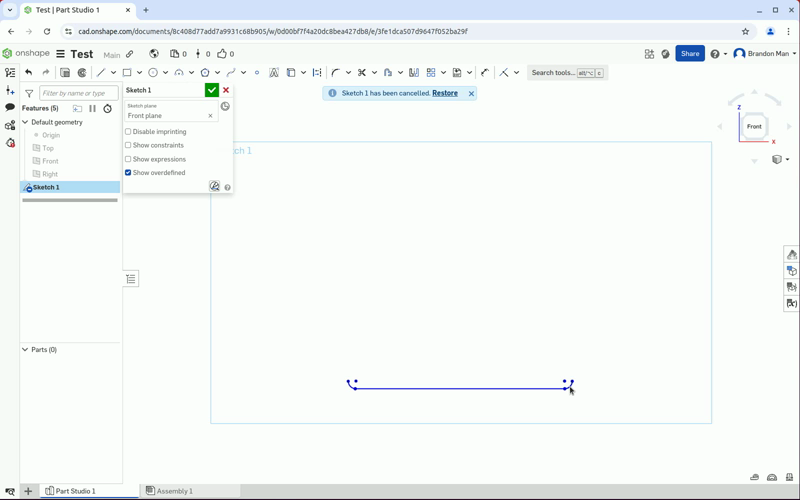
key(l)
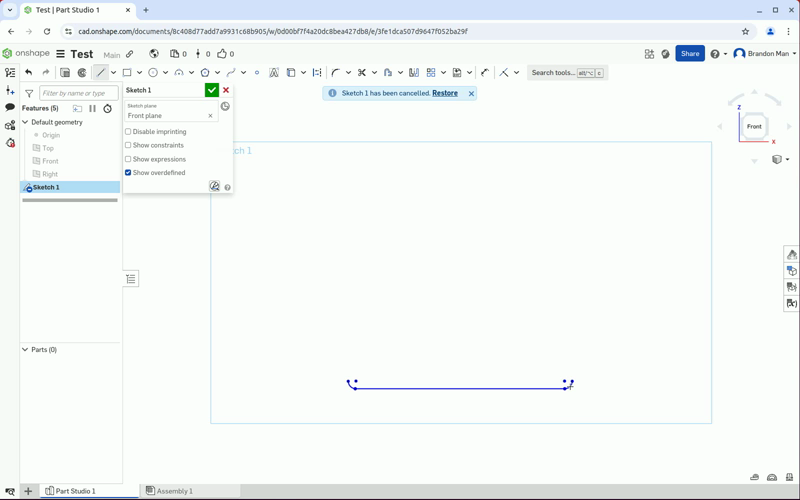
mouse_move(572, 381)
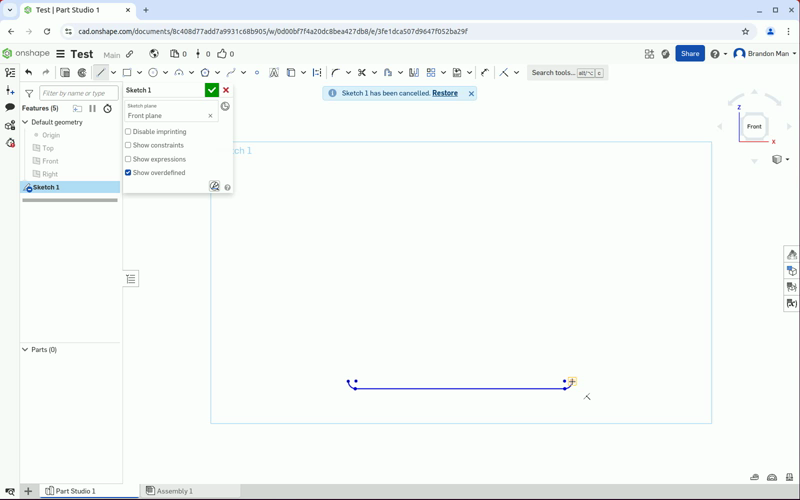
click(572, 381)
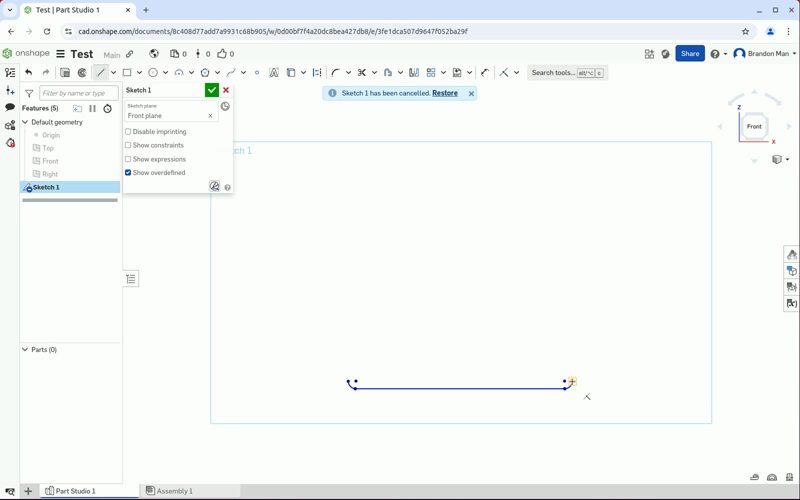
key_down(shift)
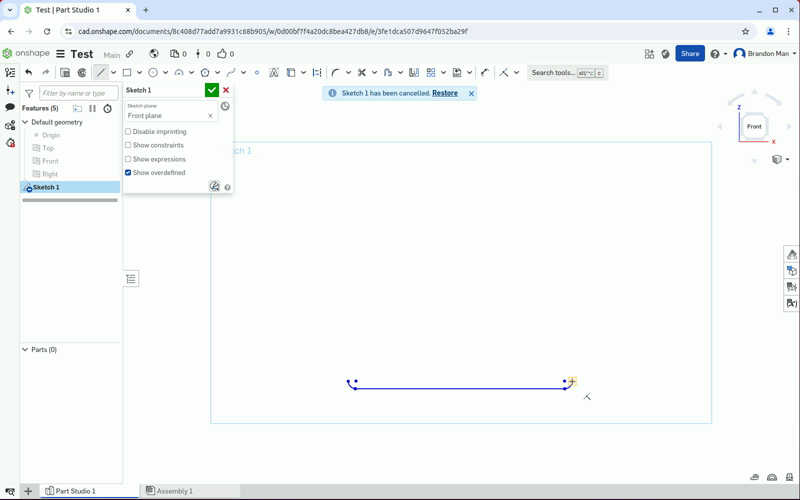
mouse_move(572, 185)
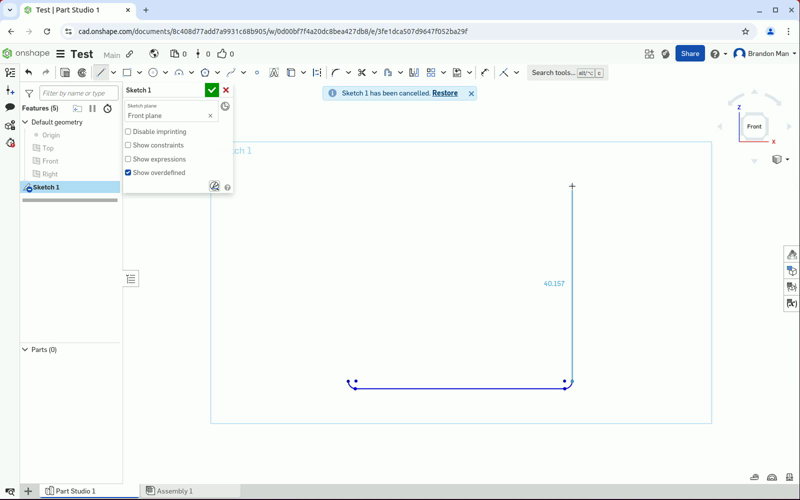
click(572, 185)
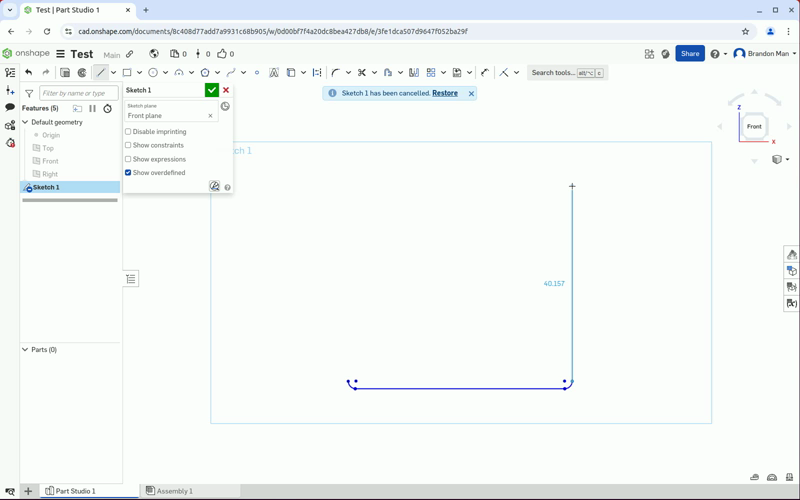
key_up(shift)
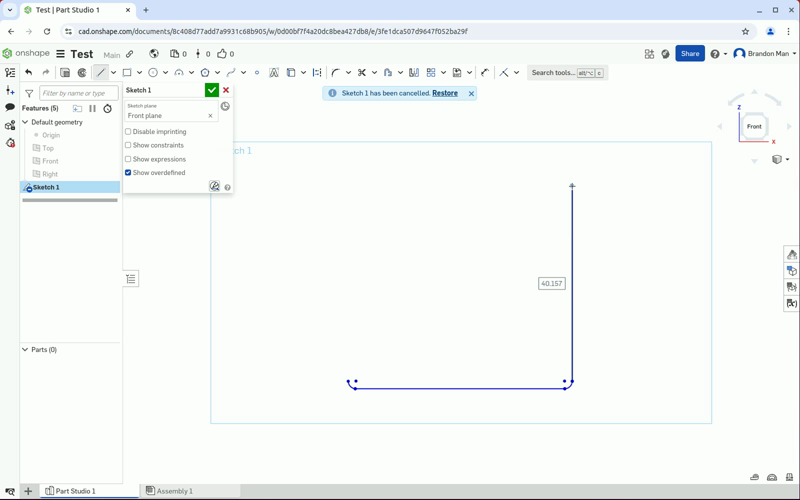
key(esc)
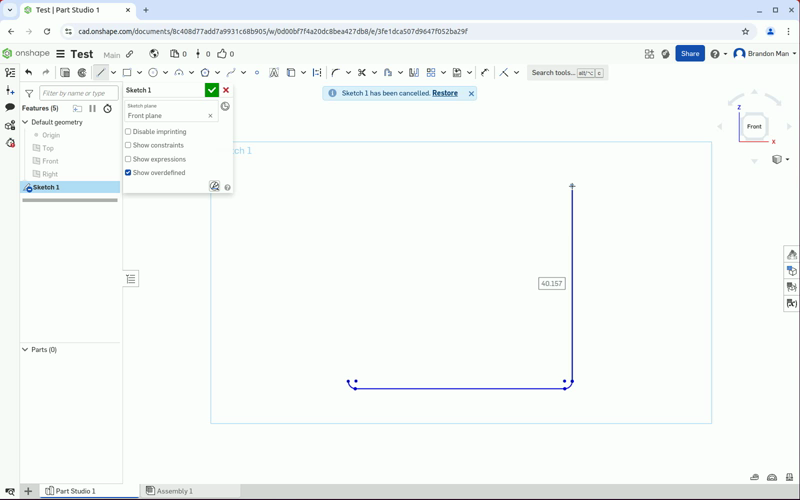
key(a)
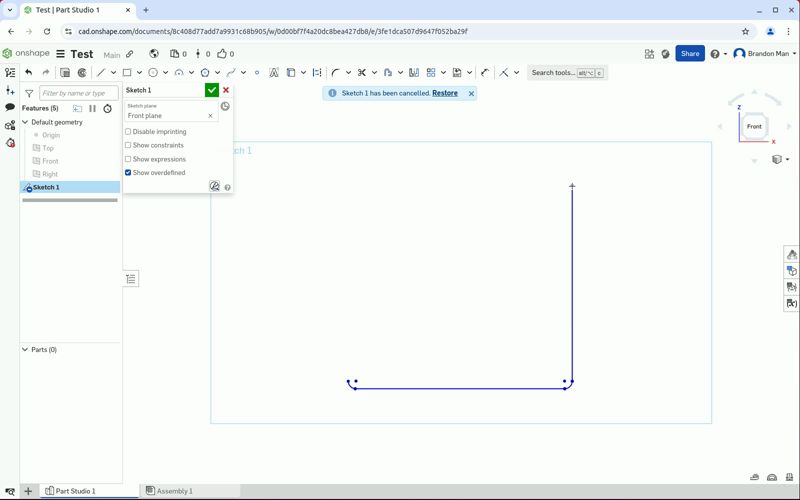
mouse_move(572, 185)
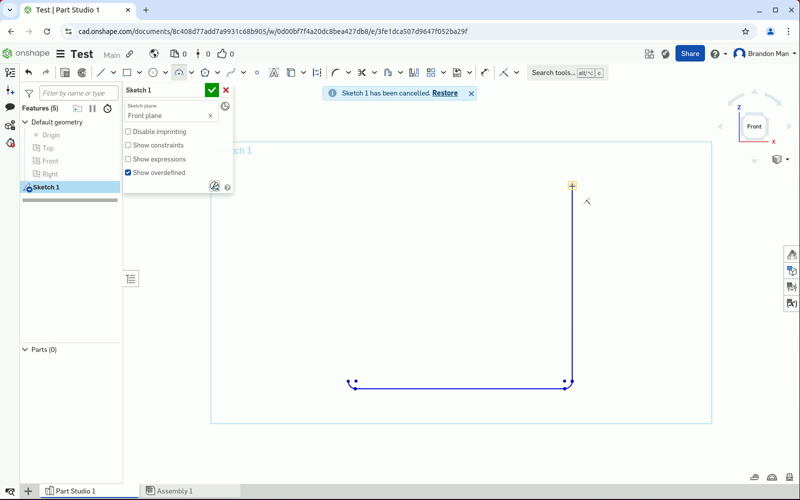
click(572, 185)
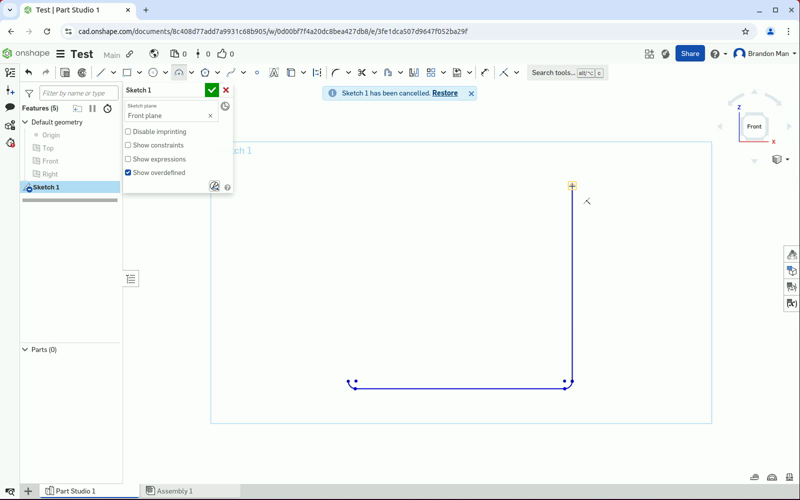
key_down(shift)
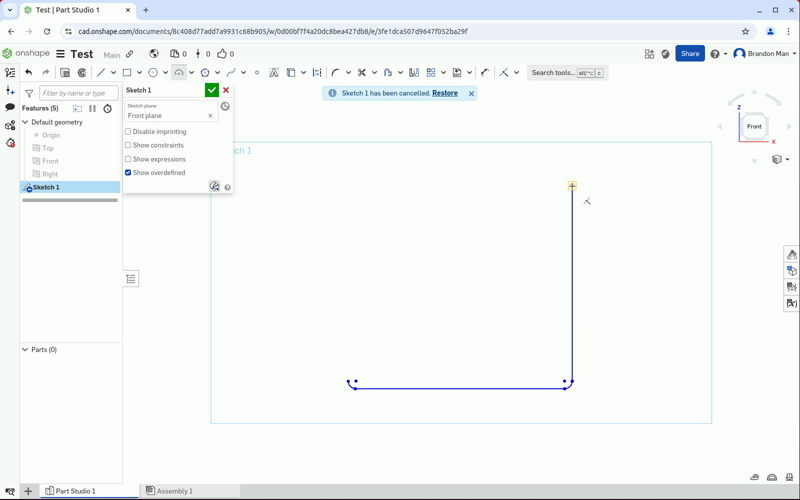
mouse_move(564, 178)
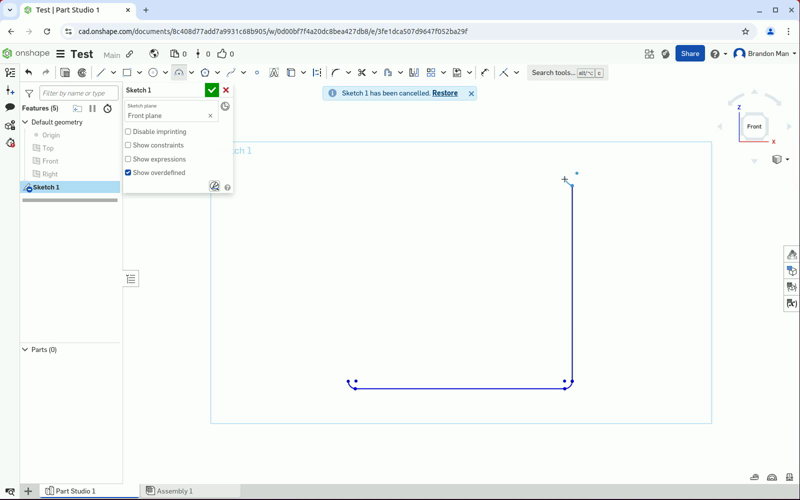
click(564, 178)
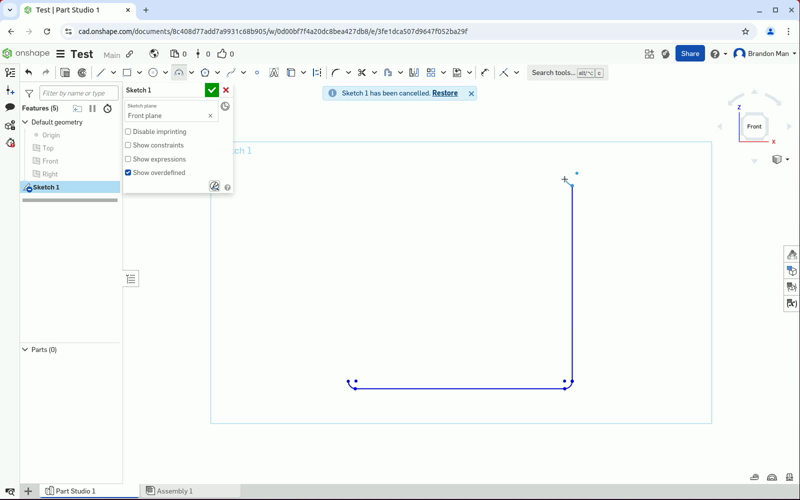
mouse_move(570, 180)
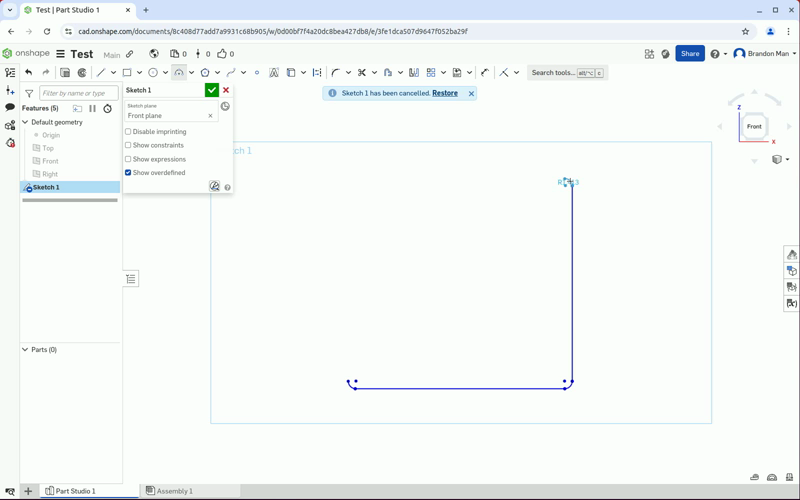
click(570, 180)
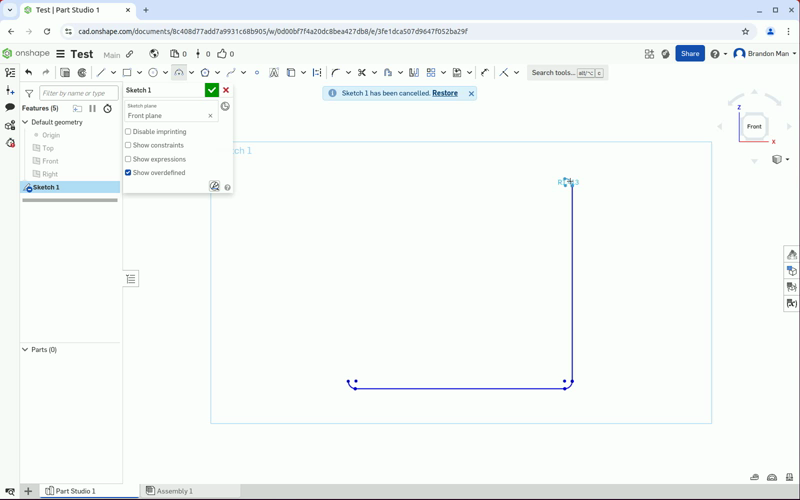
key_up(shift)
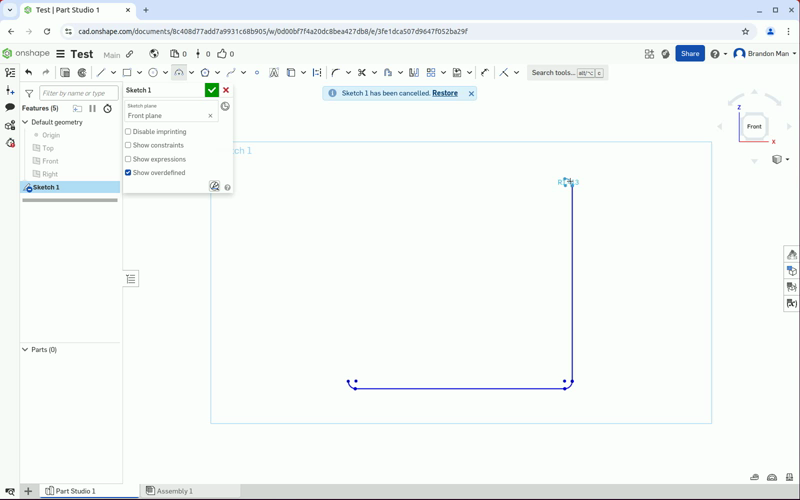
key(esc)
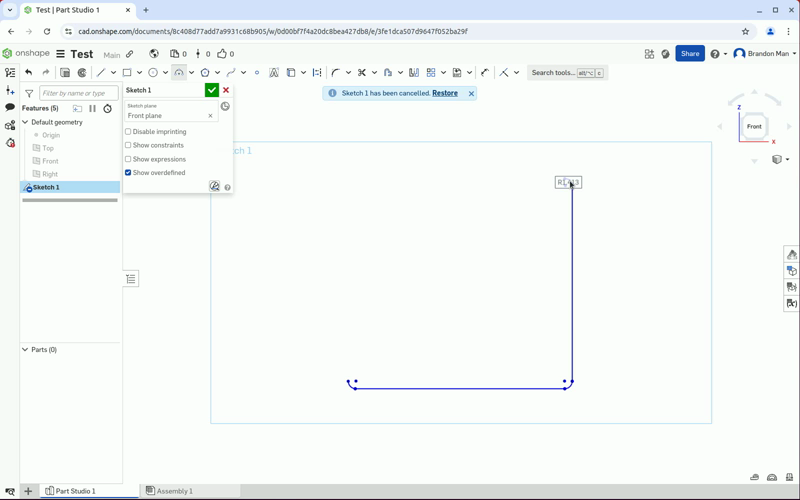
key(l)
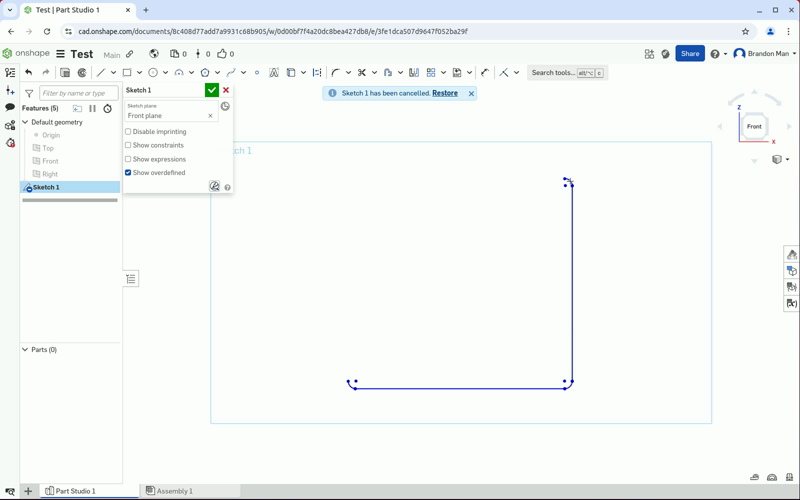
mouse_move(564, 178)
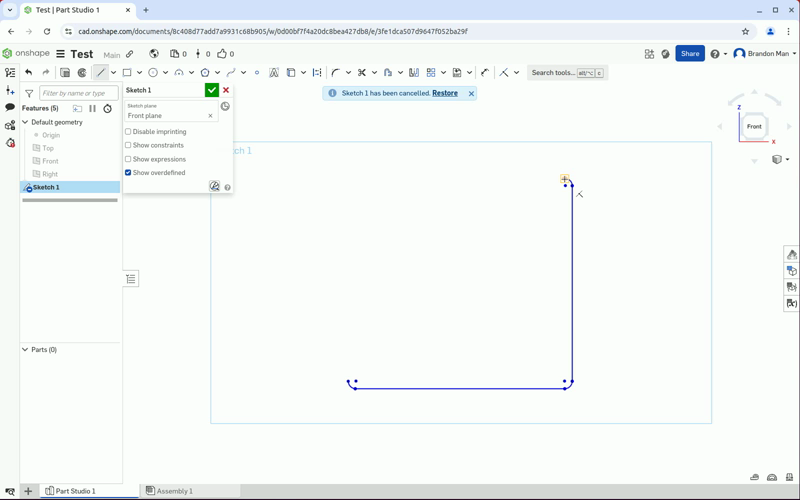
click(564, 178)
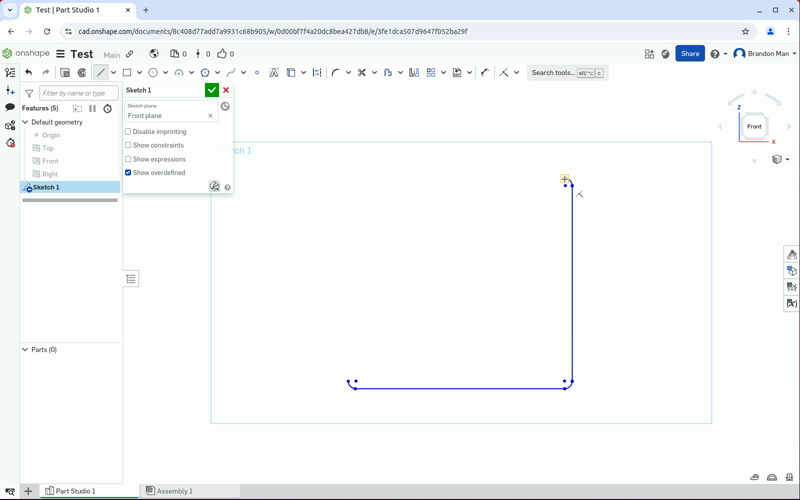
key_down(shift)
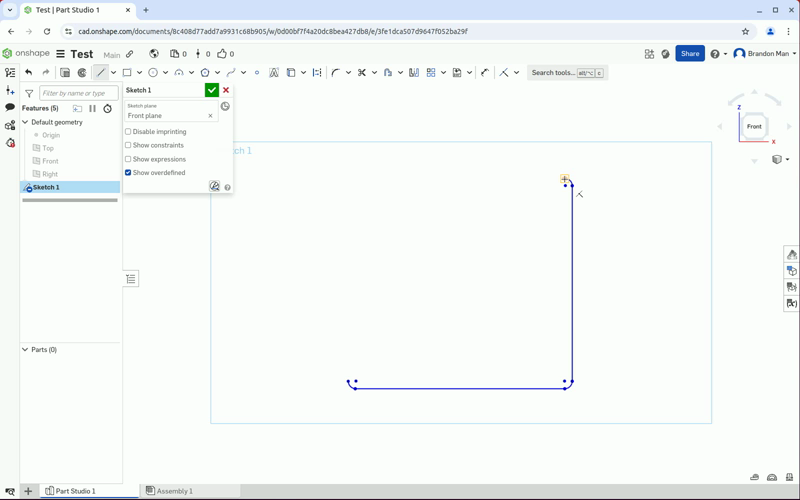
mouse_move(355, 178)
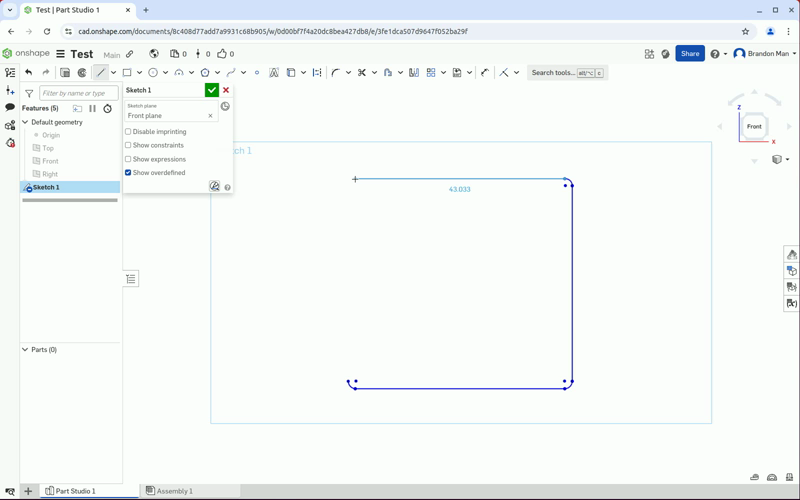
click(355, 178)
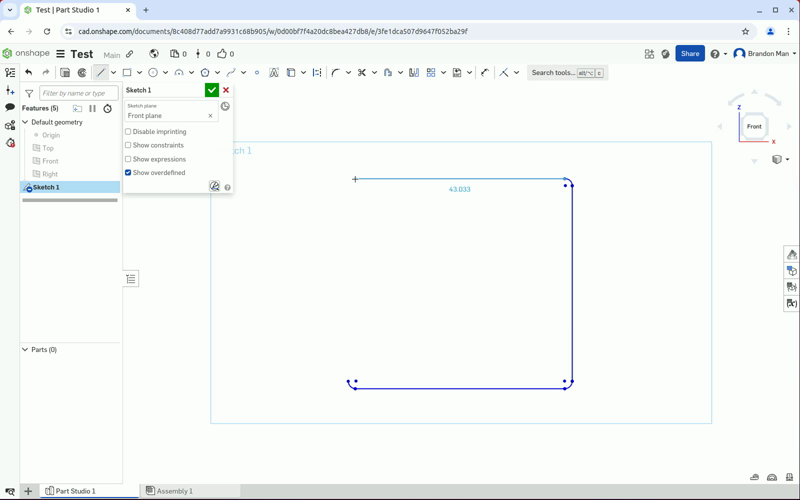
key_up(shift)
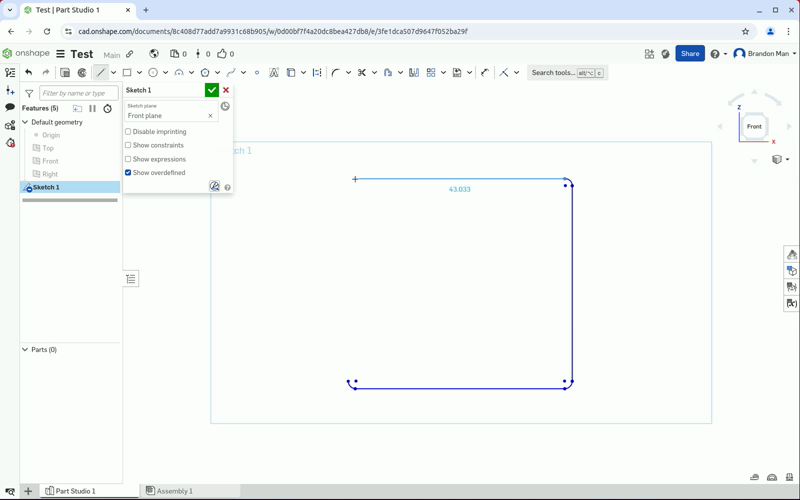
key(esc)
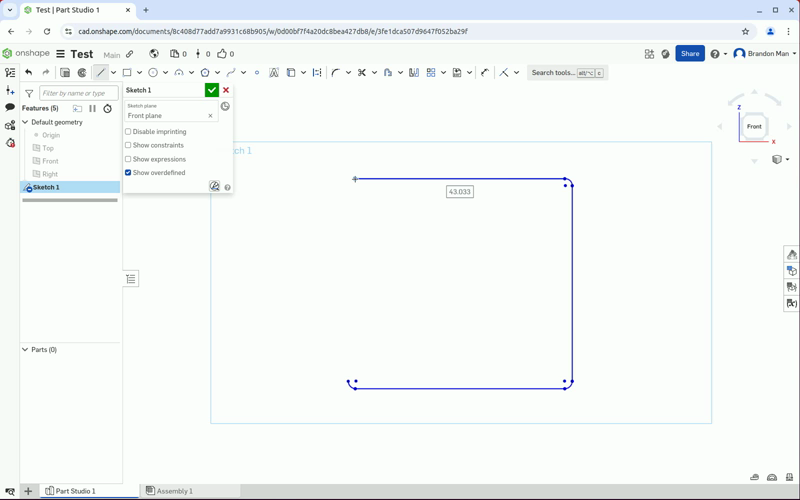
key(a)
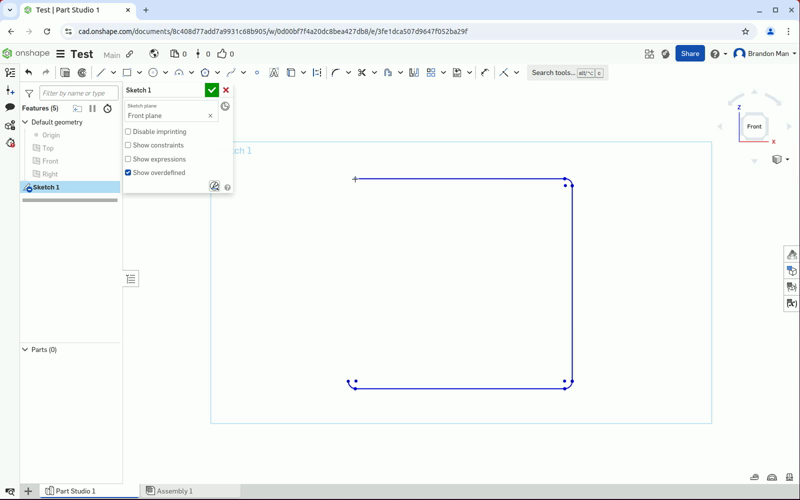
mouse_move(355, 178)
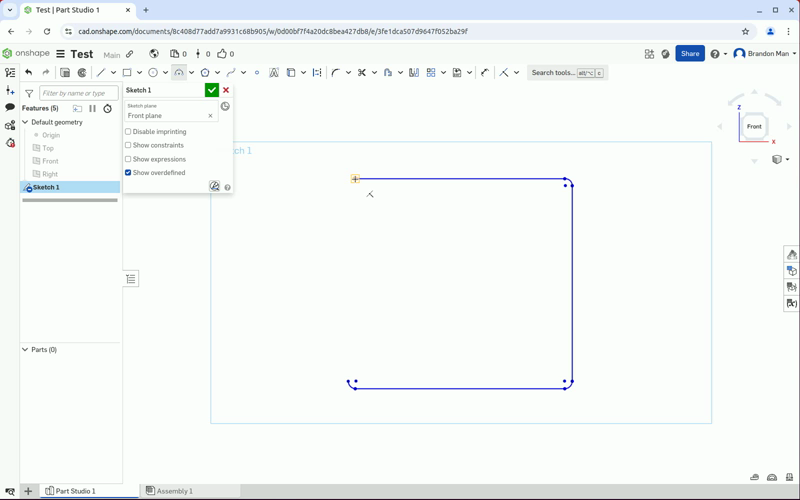
click(355, 178)
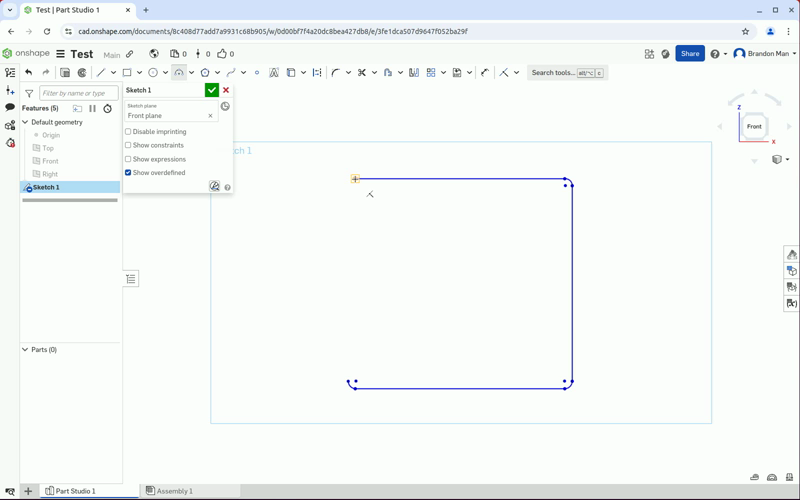
key_down(shift)
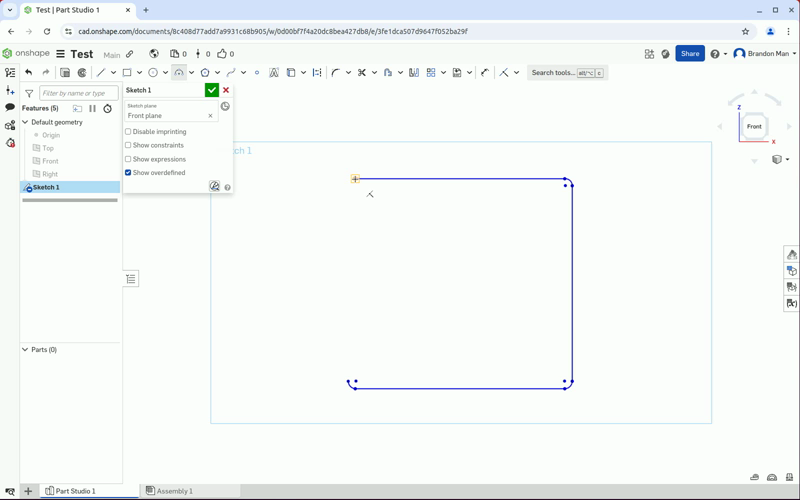
mouse_move(348, 185)
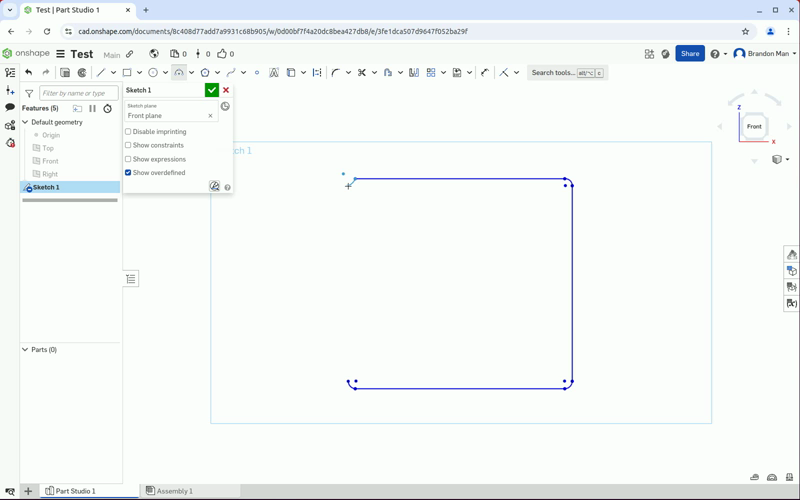
click(348, 185)
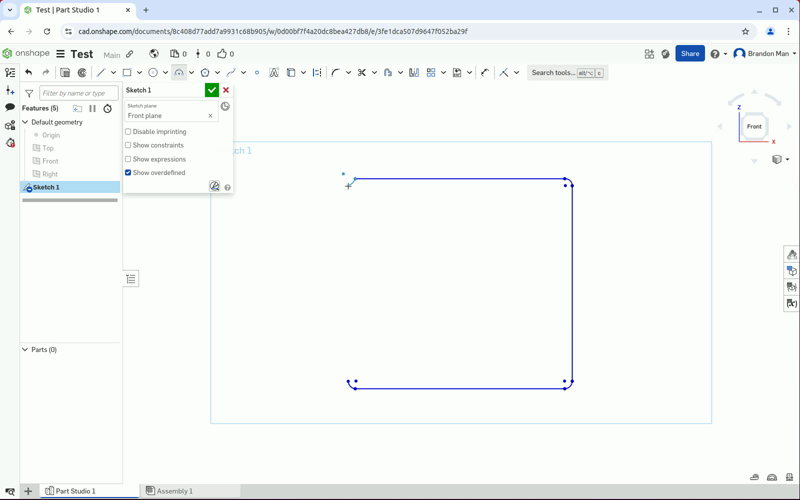
mouse_move(350, 180)
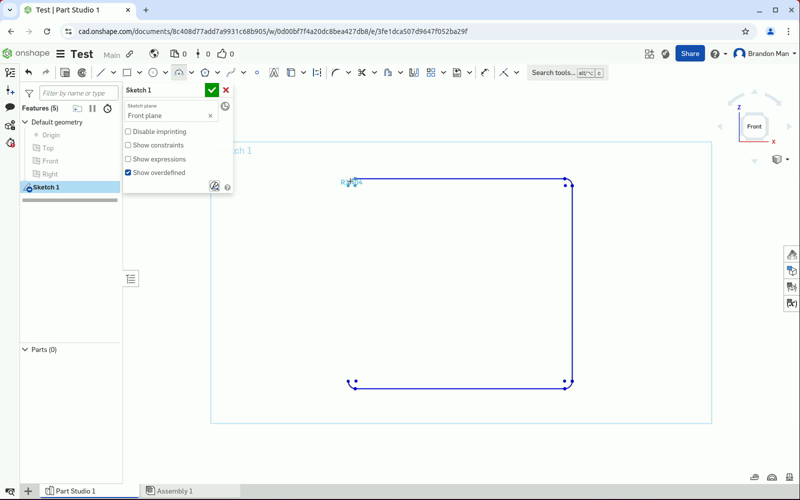
click(350, 180)
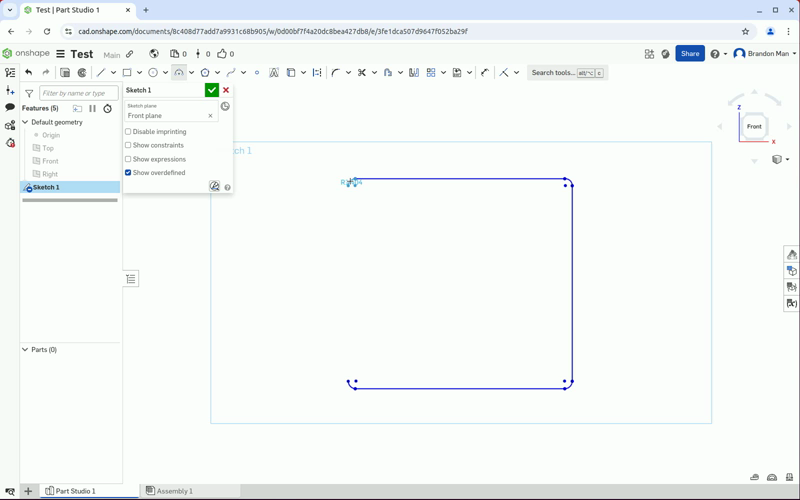
key_up(shift)
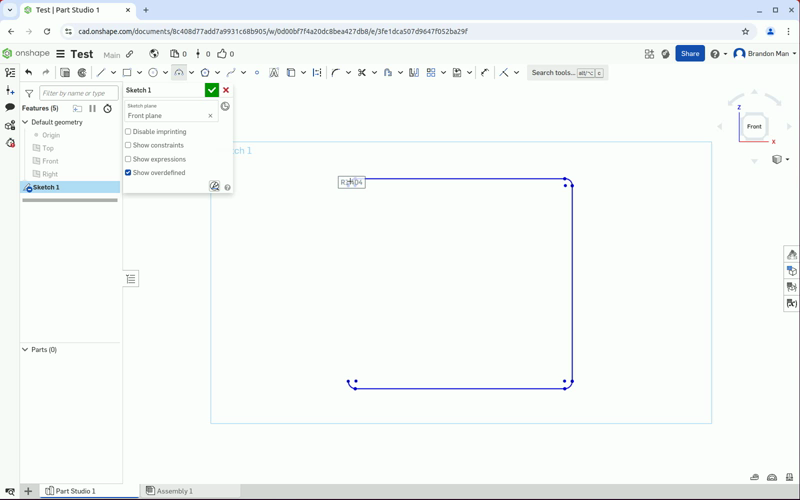
key(esc)
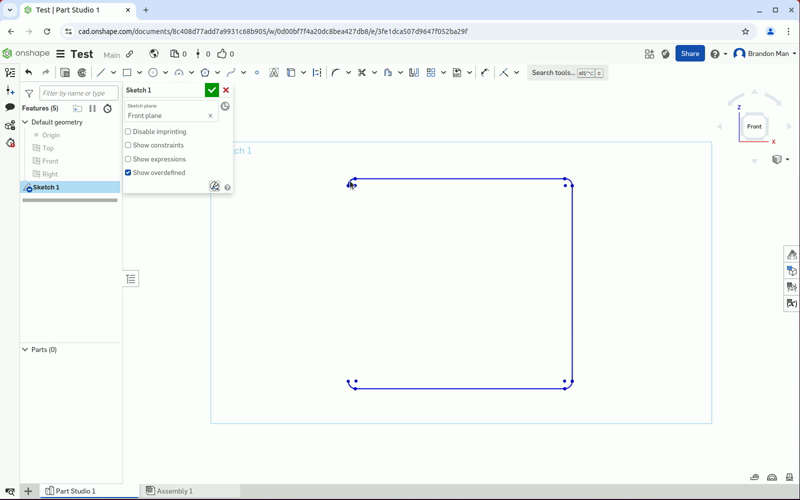
key(l)
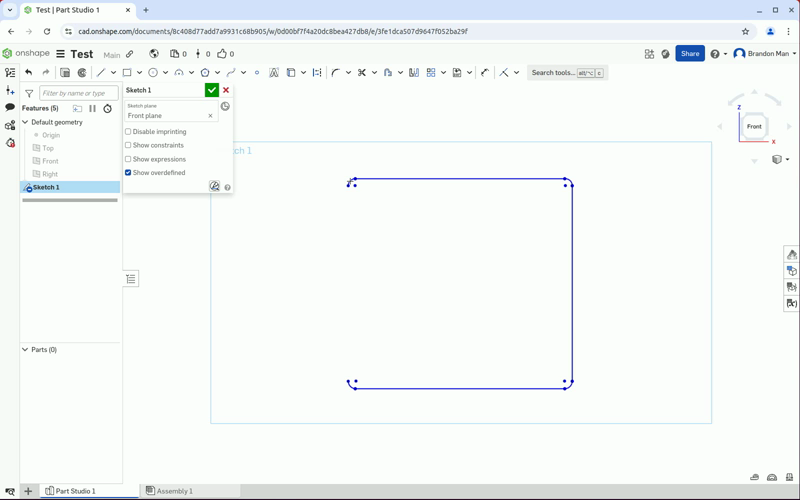
mouse_move(348, 185)
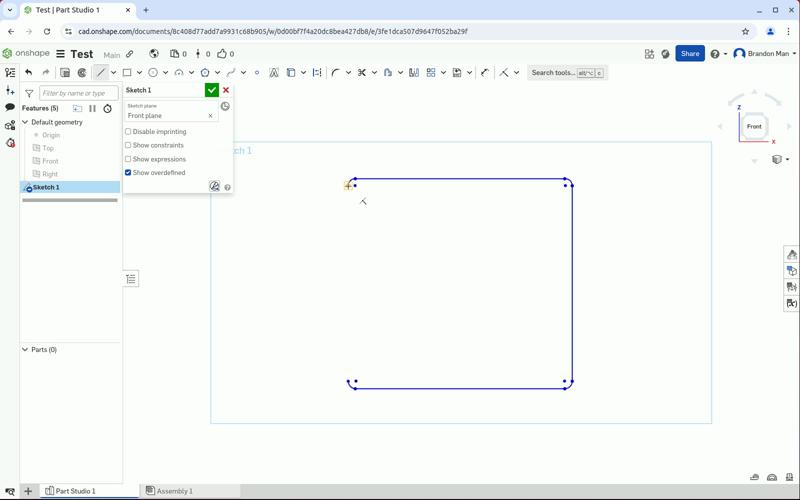
click(348, 185)
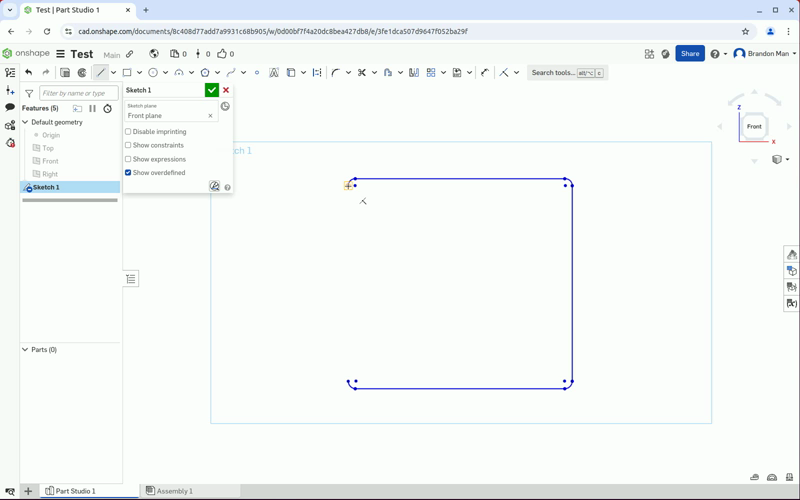
key_down(shift)
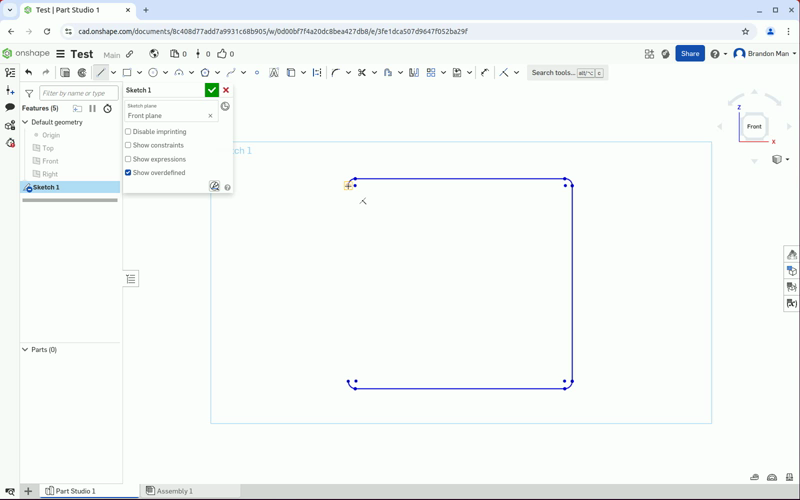
mouse_move(348, 381)
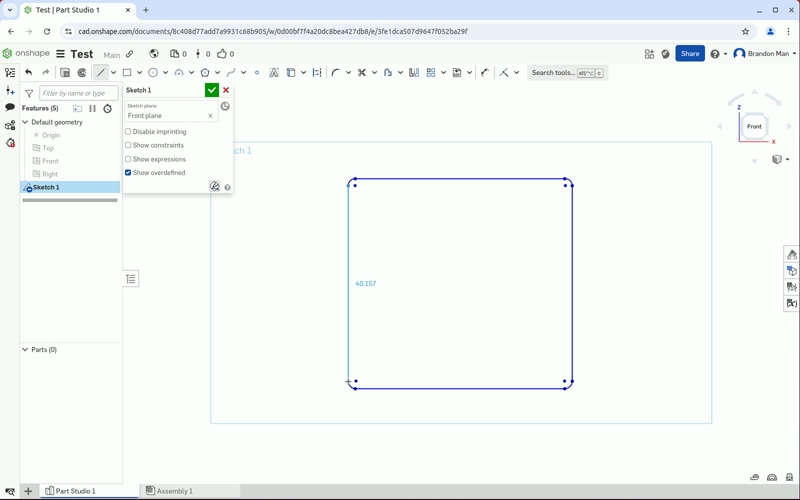
key_up(shift)
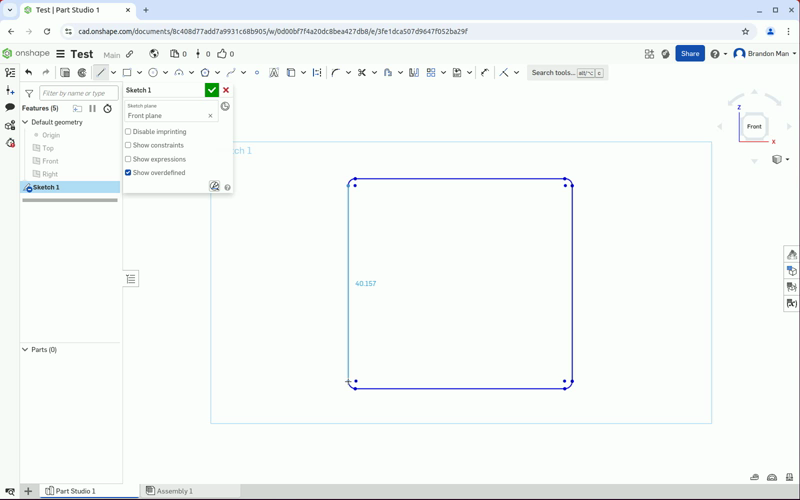
click(348, 381)
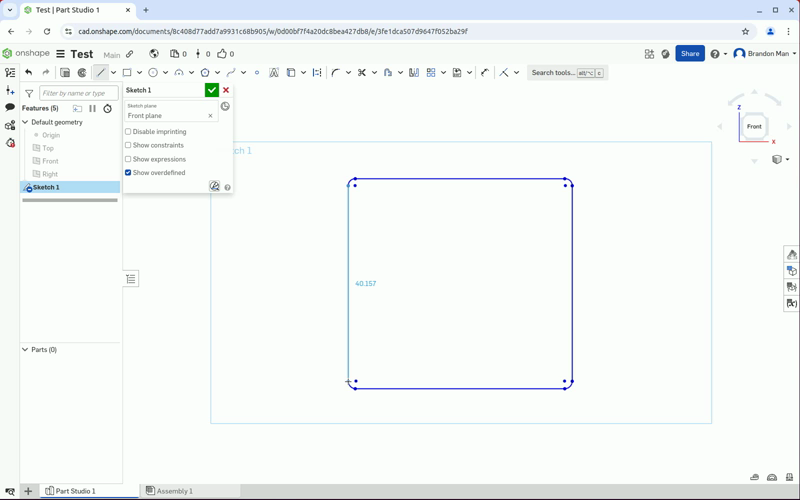
key(esc)
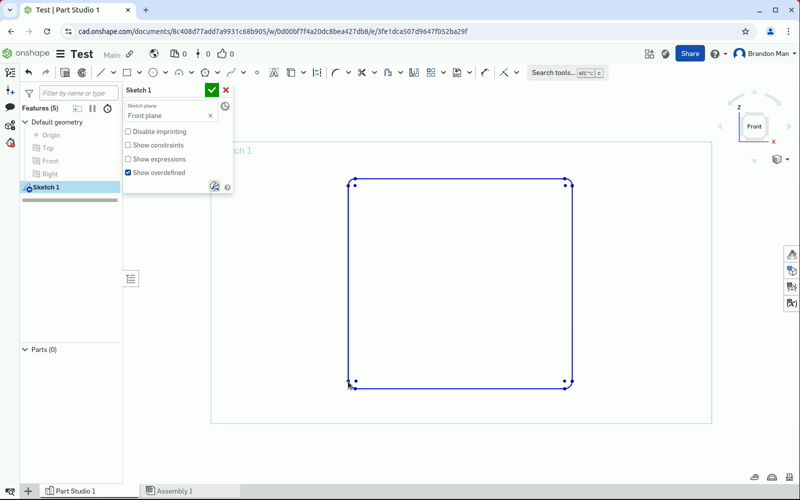
mouse_move(474, 298)
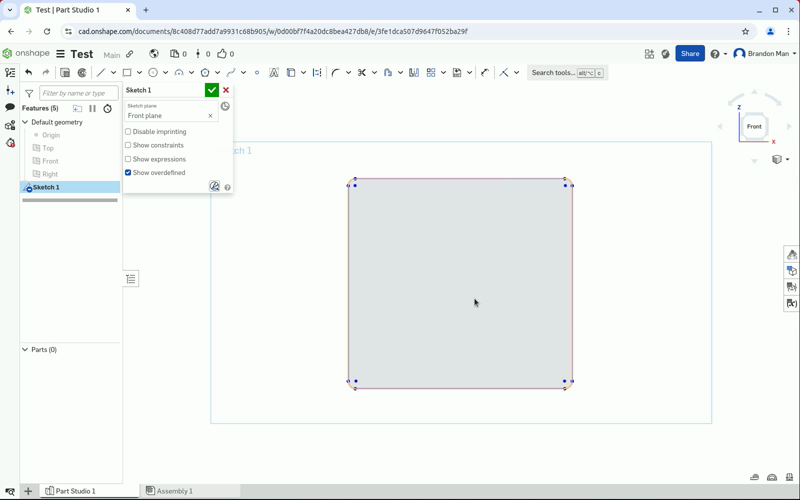
click(474, 298)
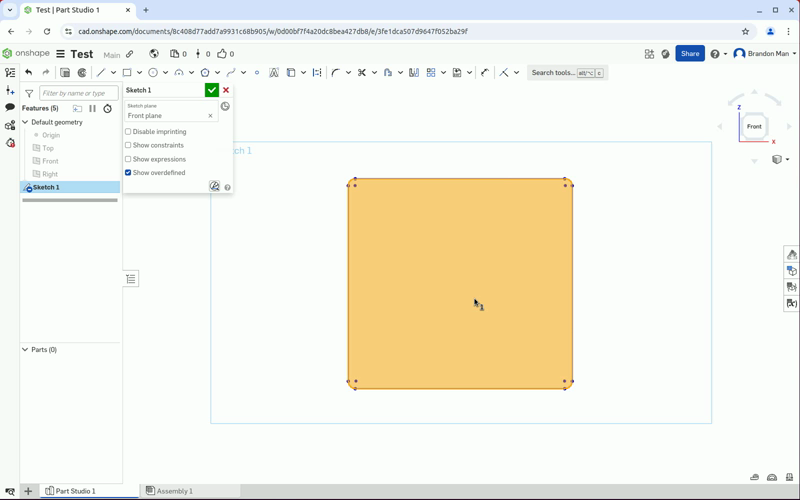
mouse_move(73, 352)
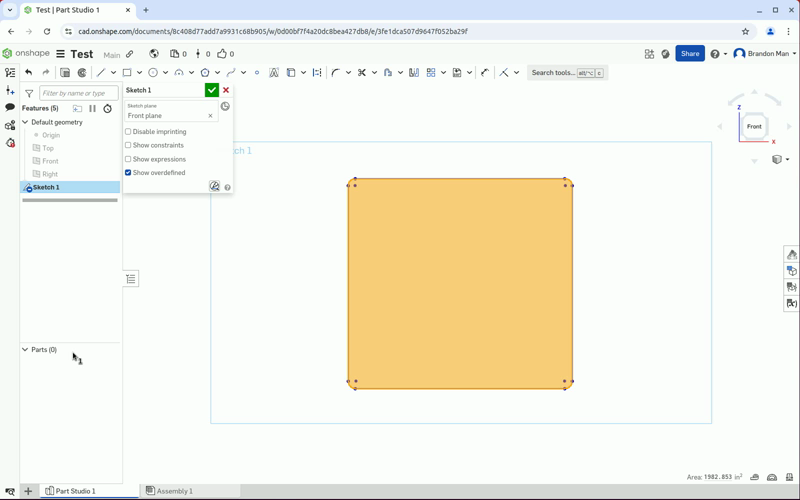
key(shift+y)
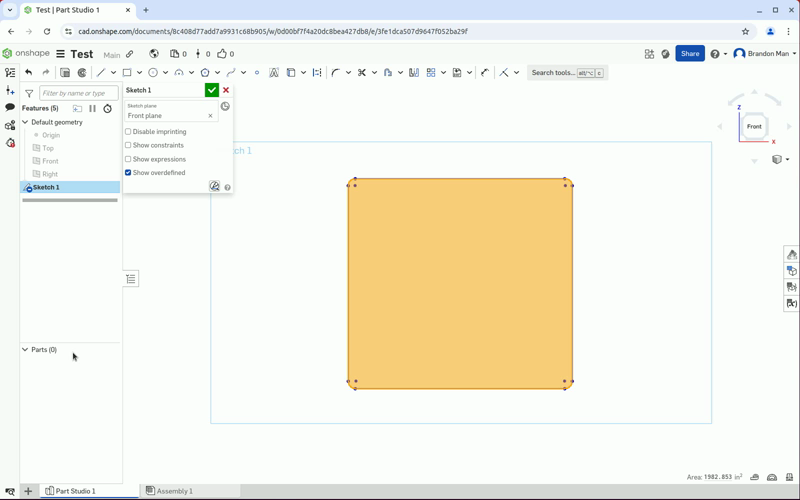
key(shift+e)
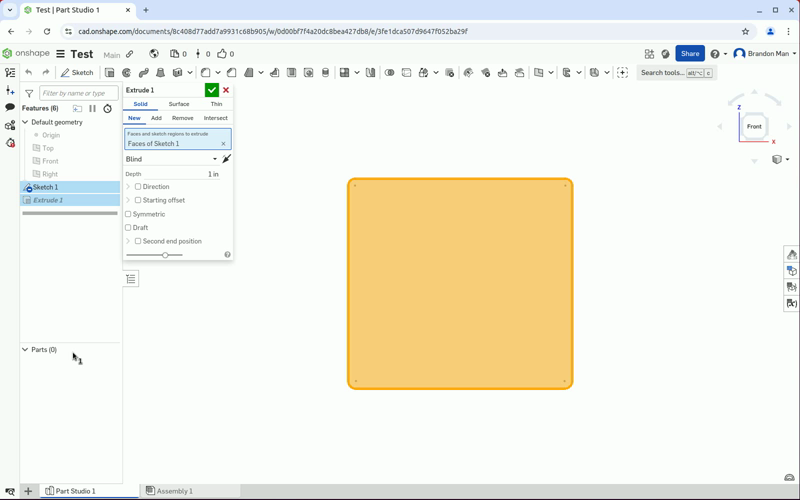
mouse_move(143, 106)
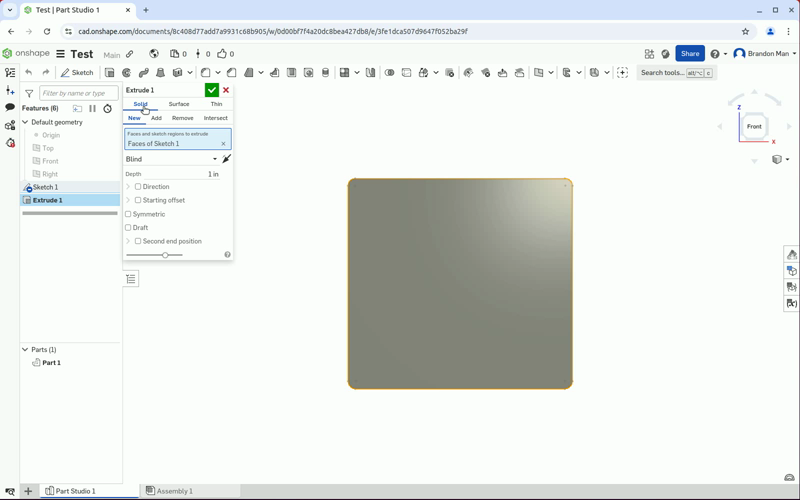
click(143, 106)
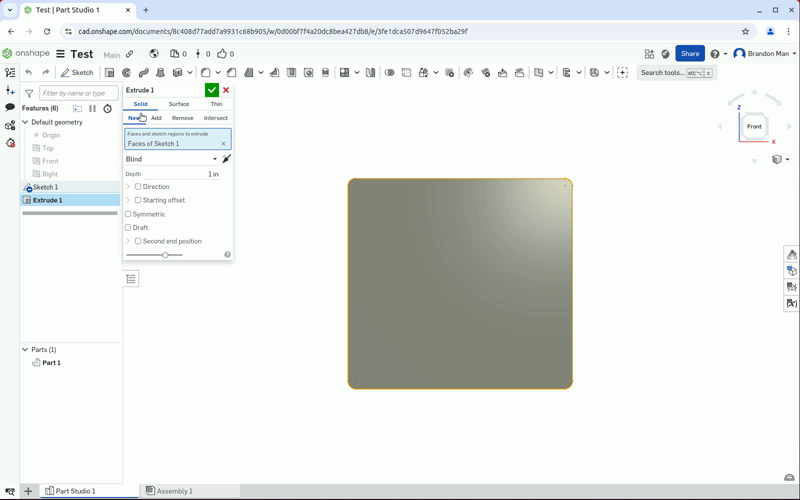
mouse_move(137, 120)
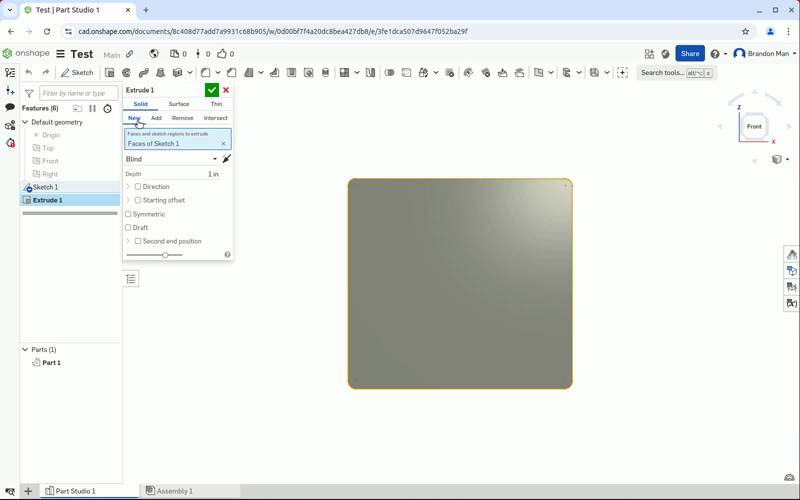
click(137, 120)
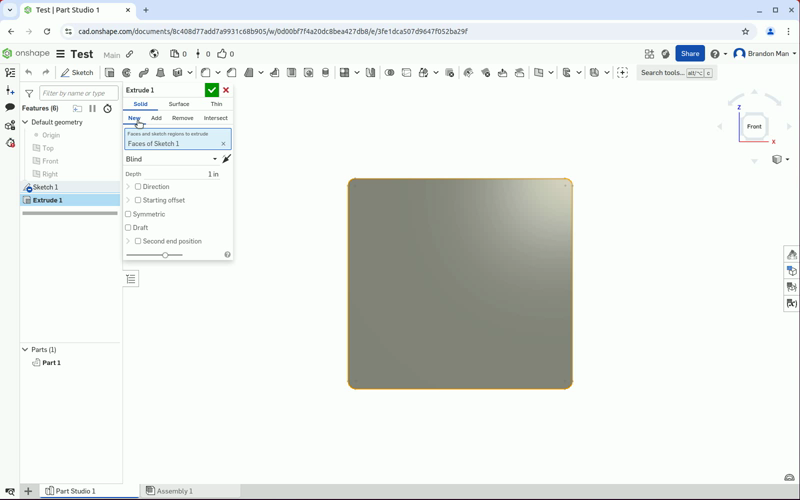
key(tab, 4)
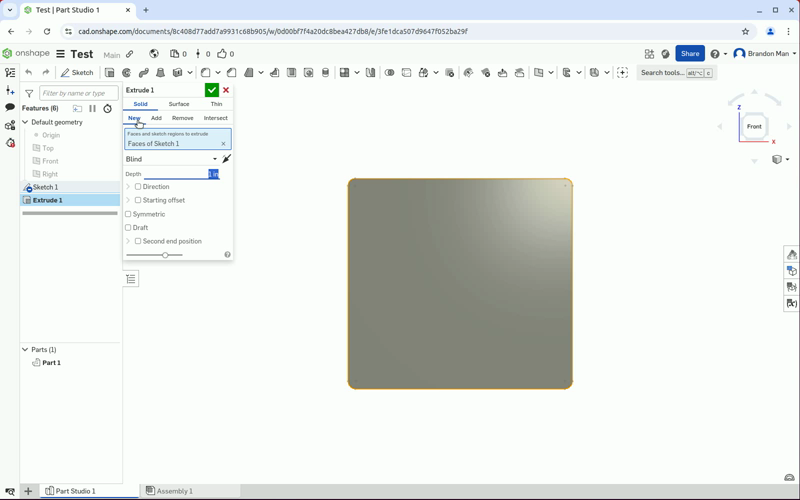
text(0.722)
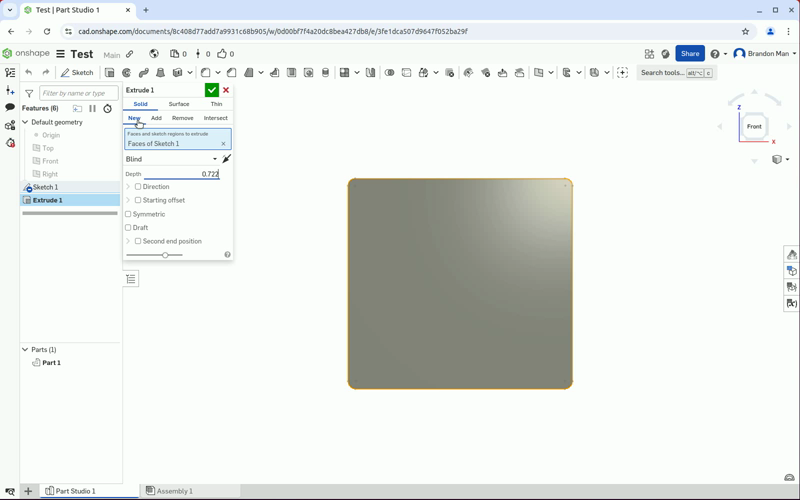
key(enter)
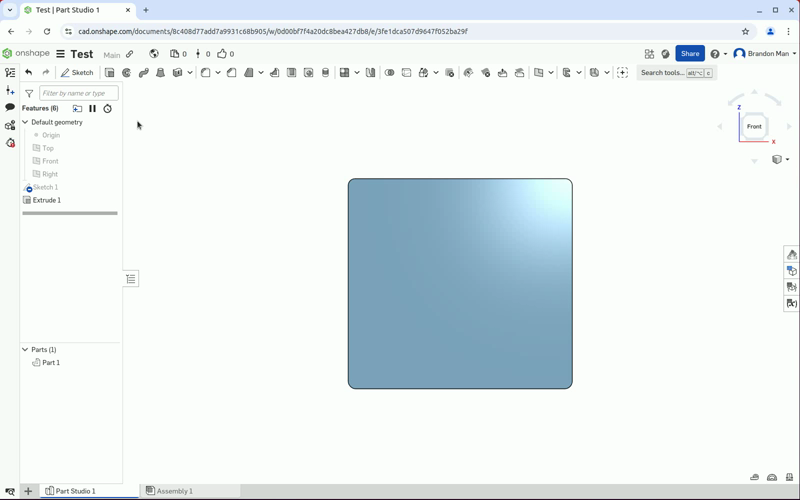
key(shift+h)
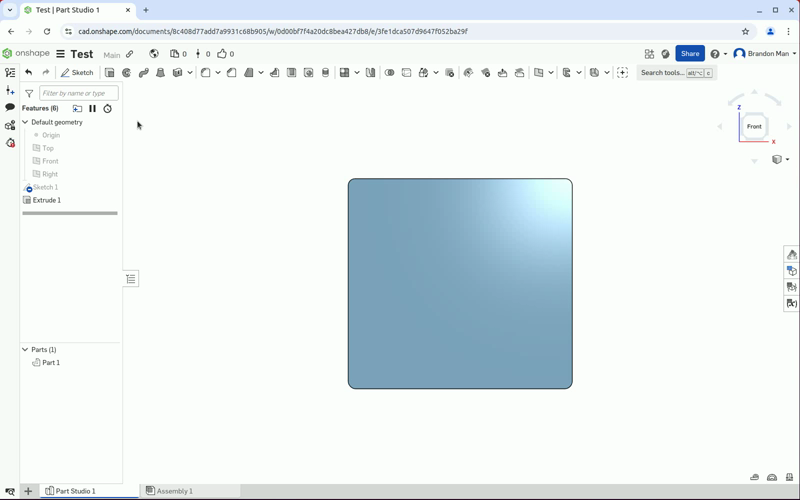
key(shift+h)
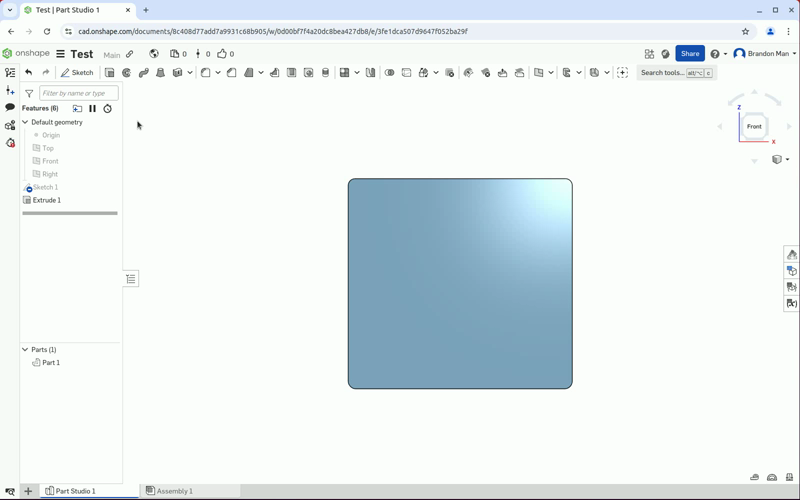
mouse_move(73, 189)
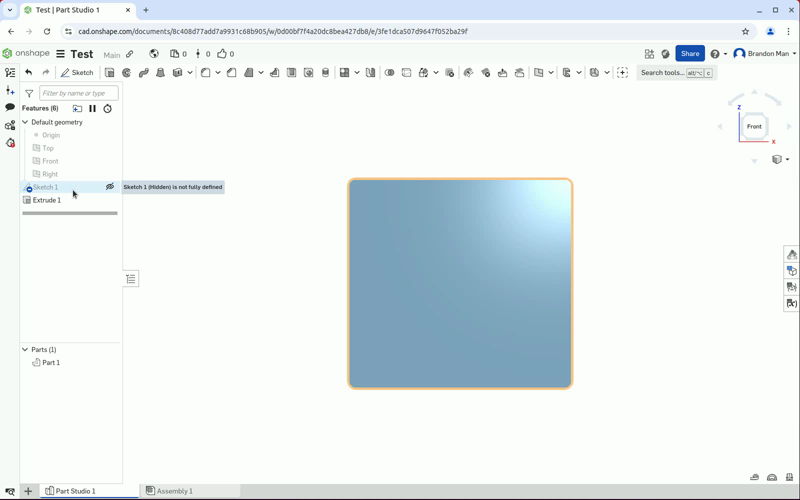
click(73, 189)
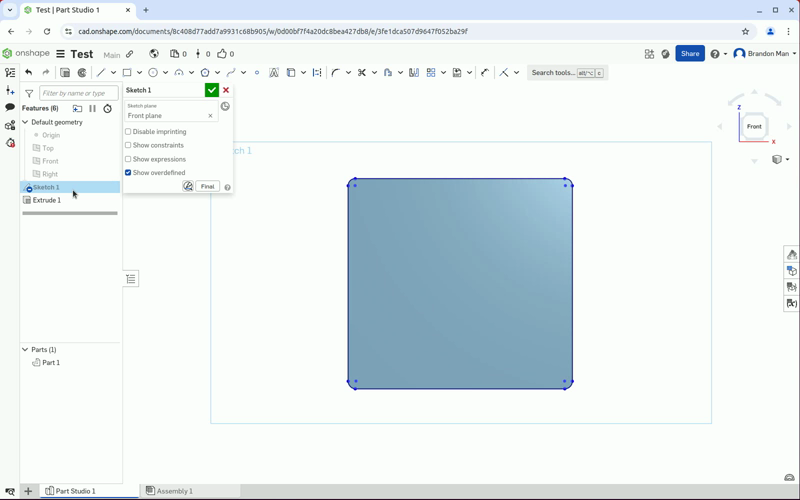
mouse_move(229, 92)
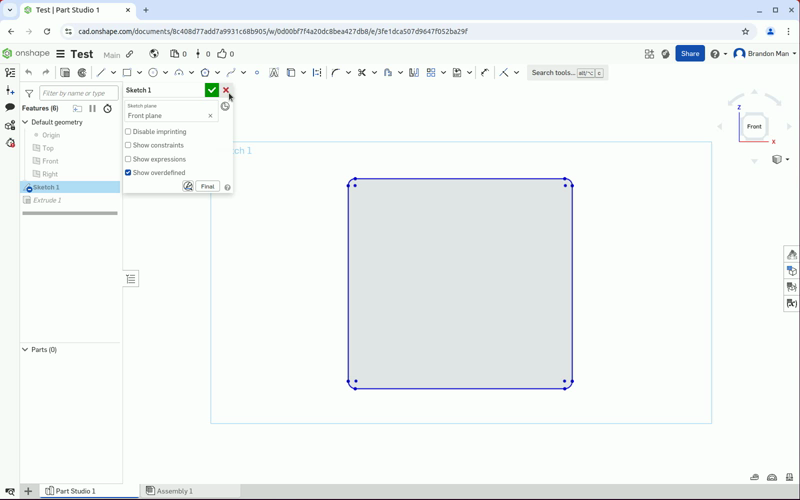
click(229, 92)
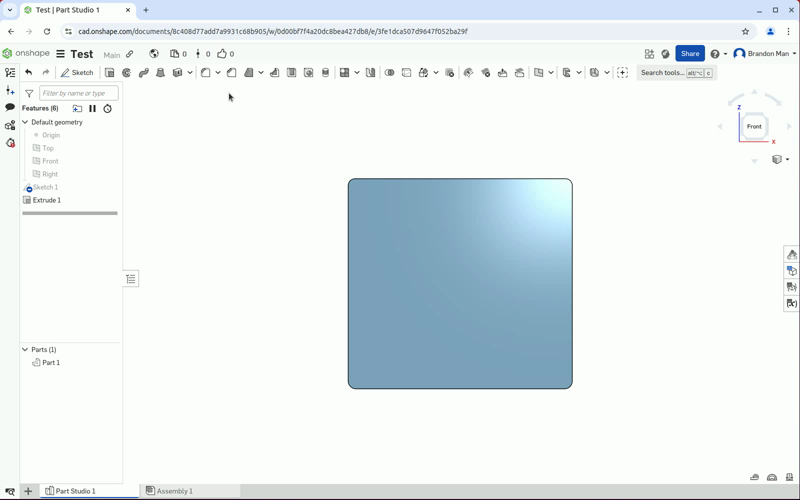
mouse_move(541, 75)
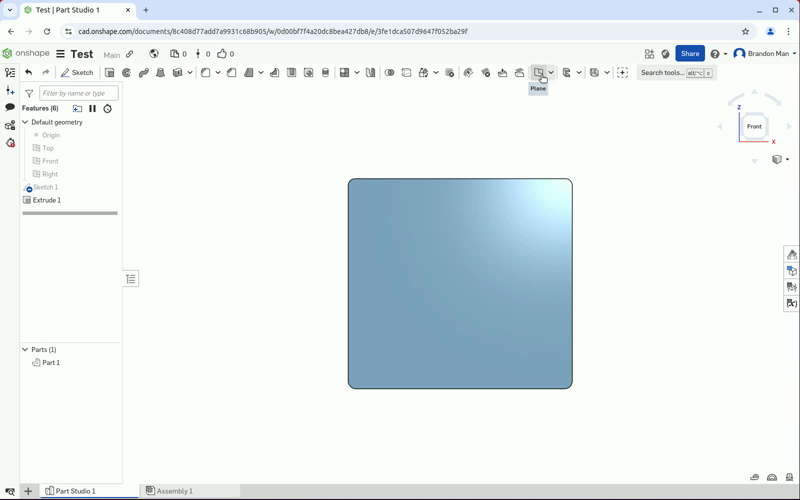
click(541, 75)
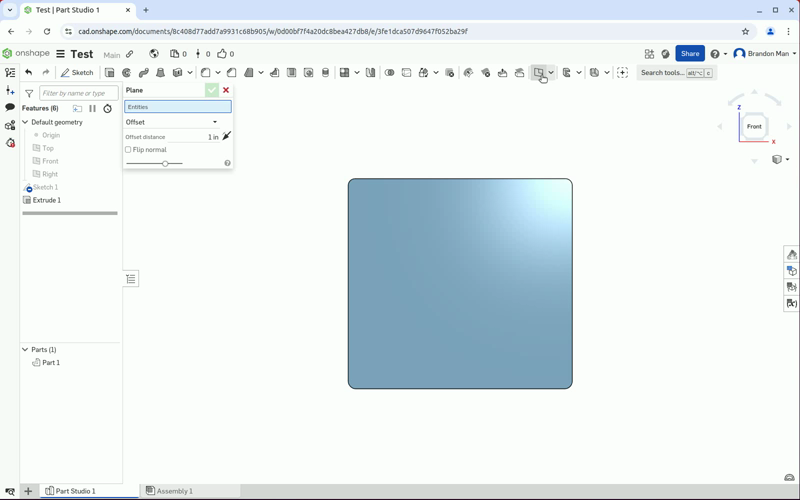
mouse_move(73, 163)
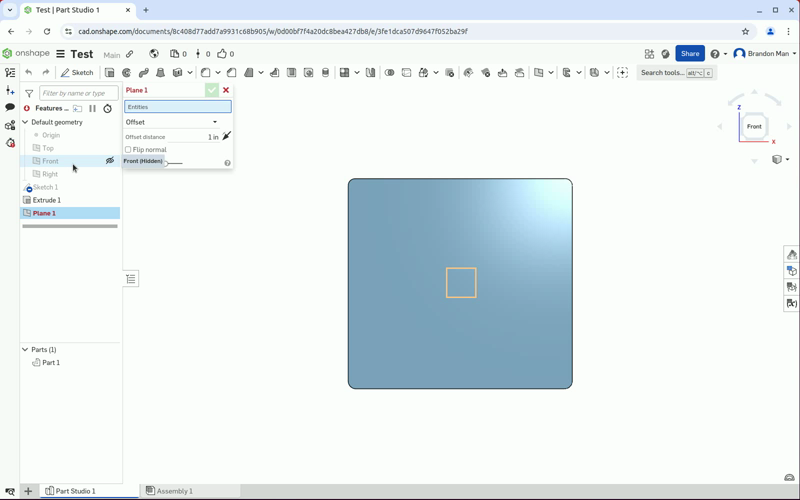
click(73, 163)
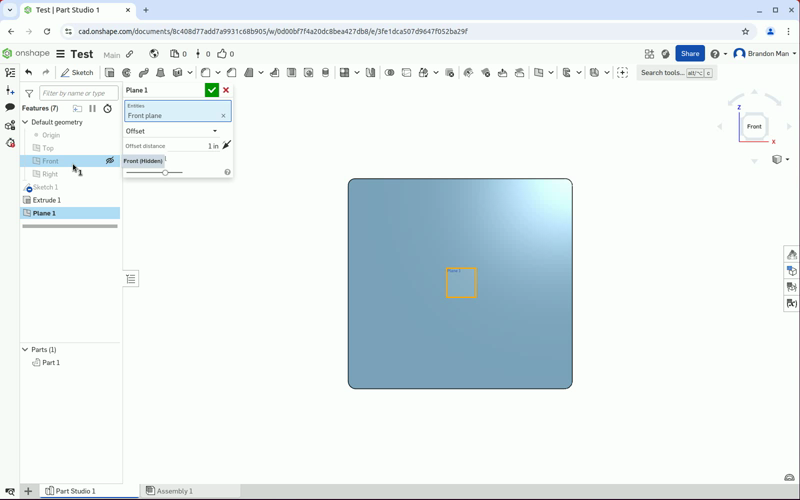
key(tab, 2)
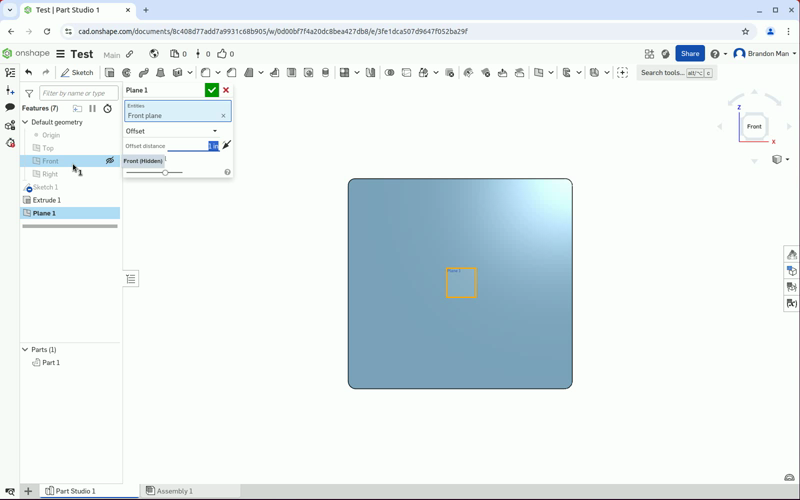
text(0.709)
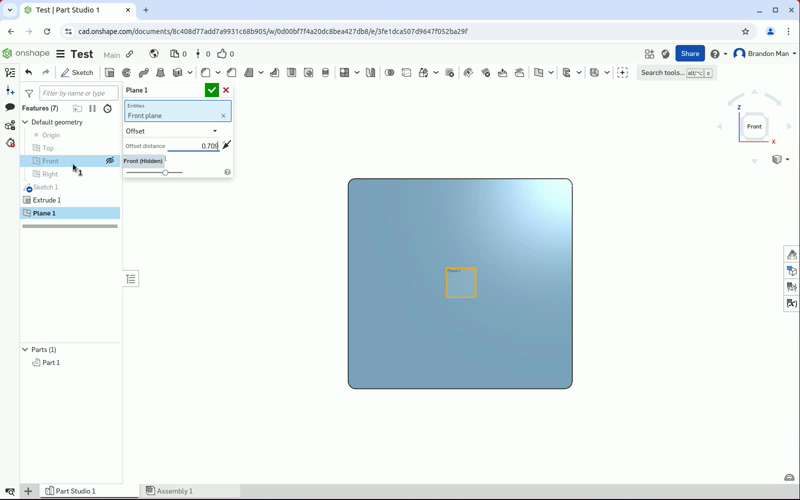
key(enter, 2)
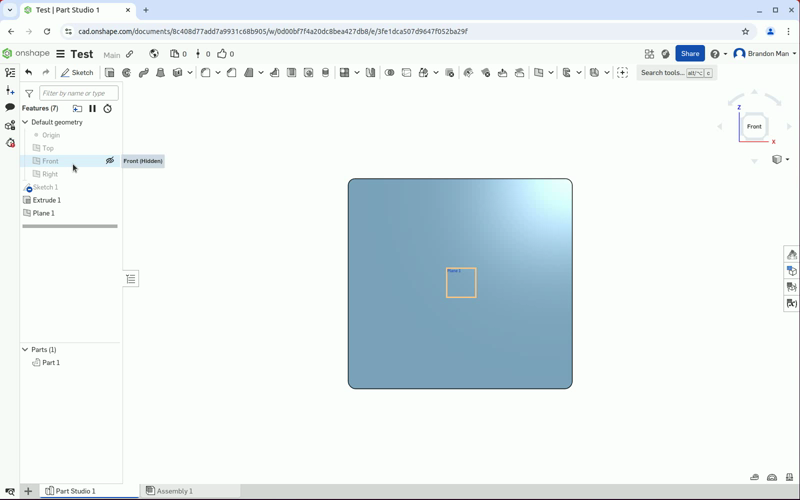
key(shift+s)
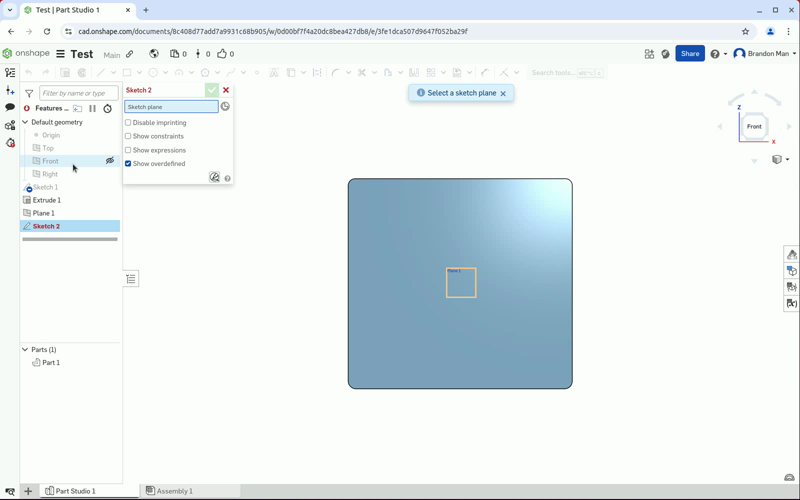
mouse_move(73, 215)
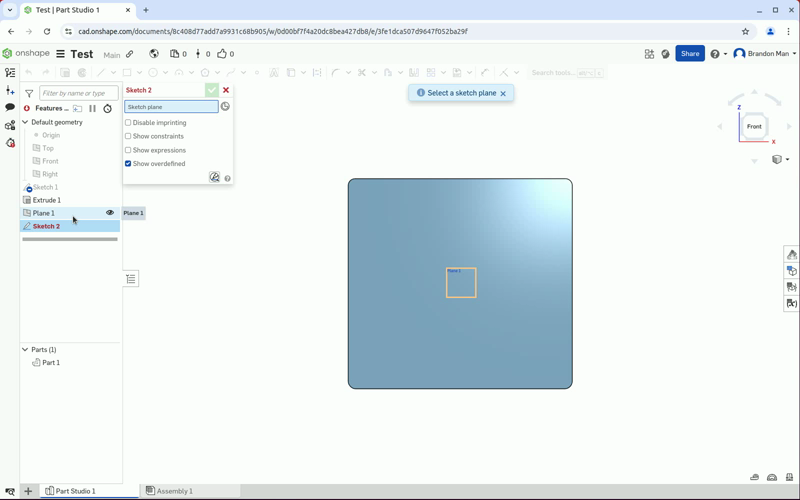
click(73, 215)
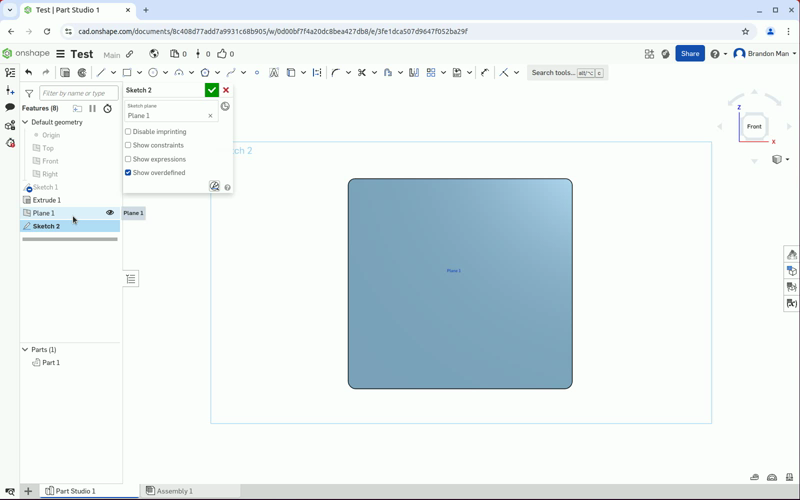
mouse_move(73, 352)
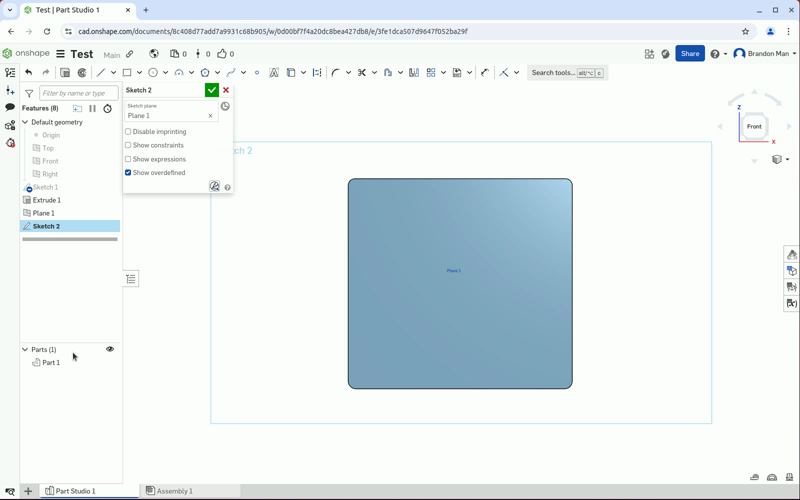
key(y)
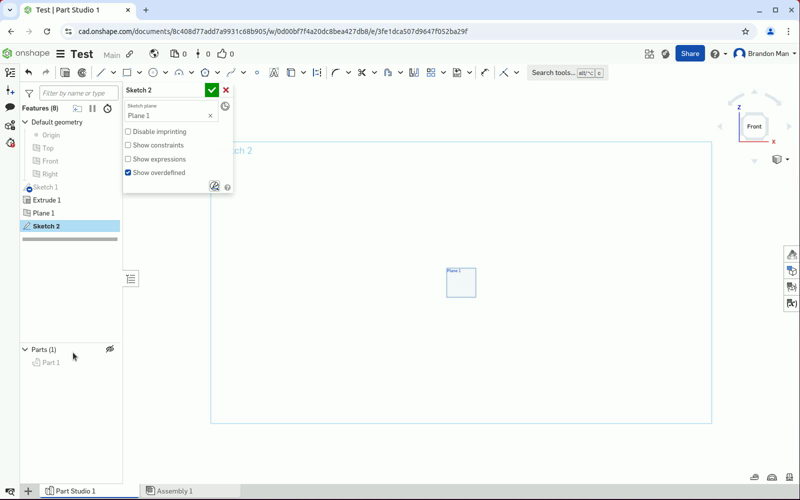
key(c)
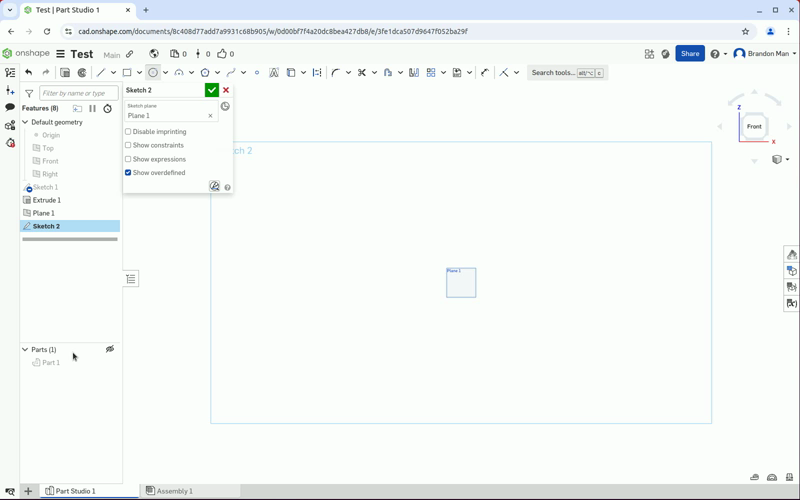
key_down(shift)
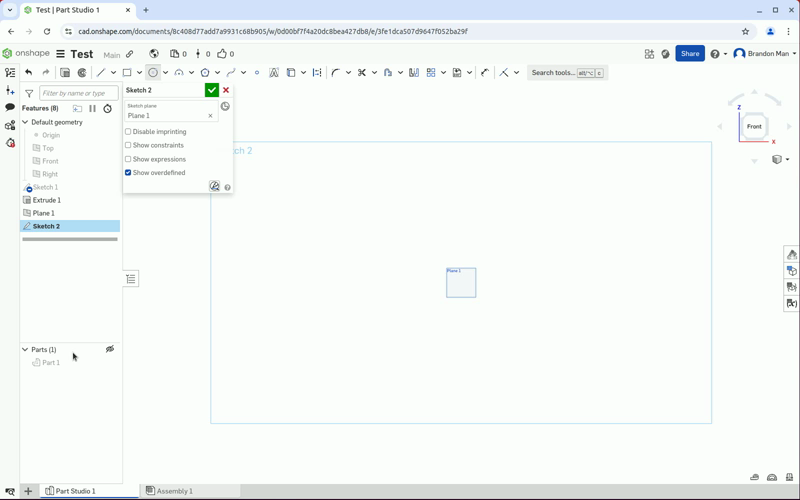
mouse_move(355, 184)
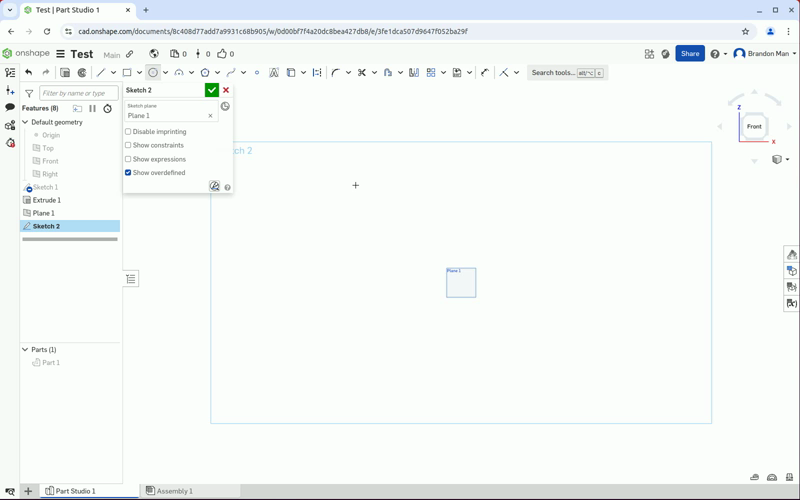
click(355, 184)
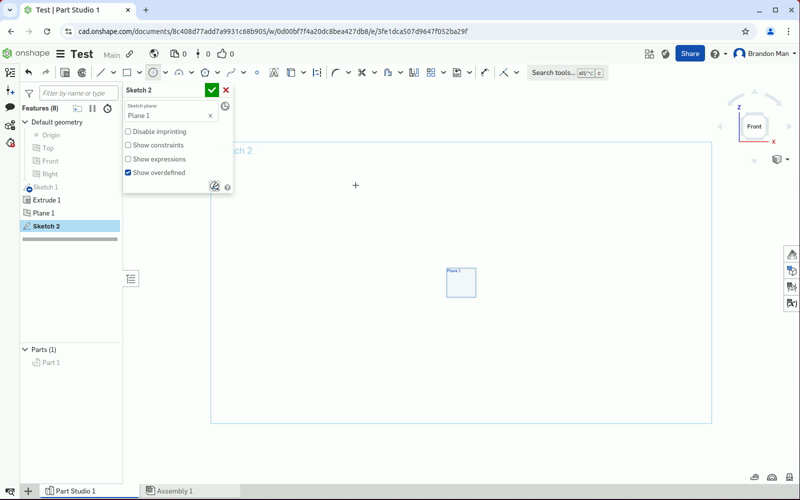
key_up(shift)
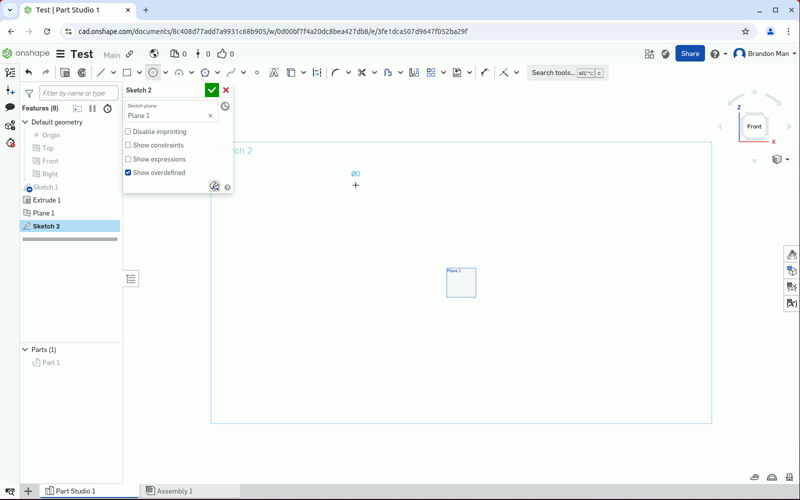
mouse_move(359, 184)
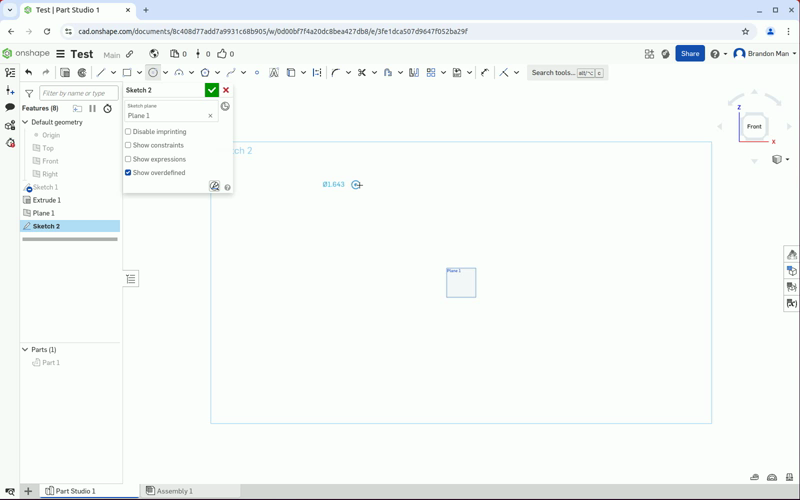
click(359, 184)
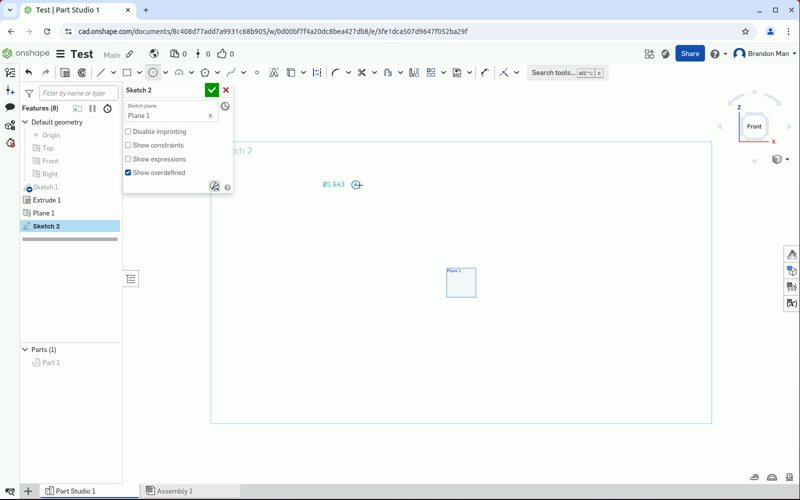
key(esc)
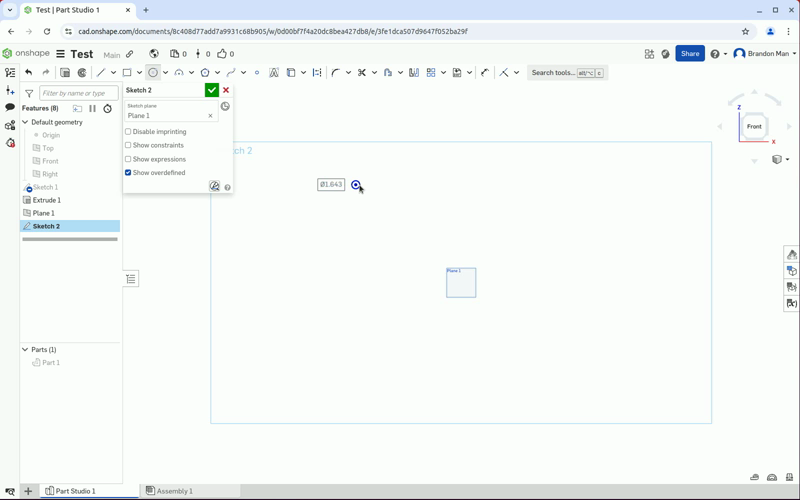
mouse_move(359, 184)
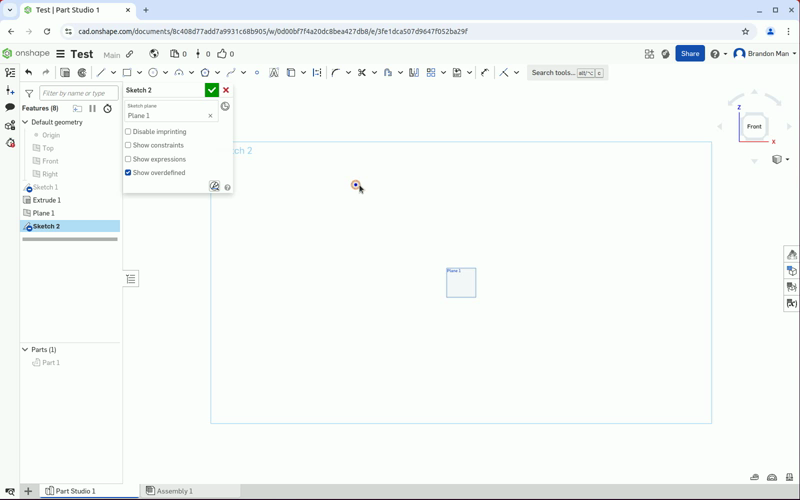
scroll(6)
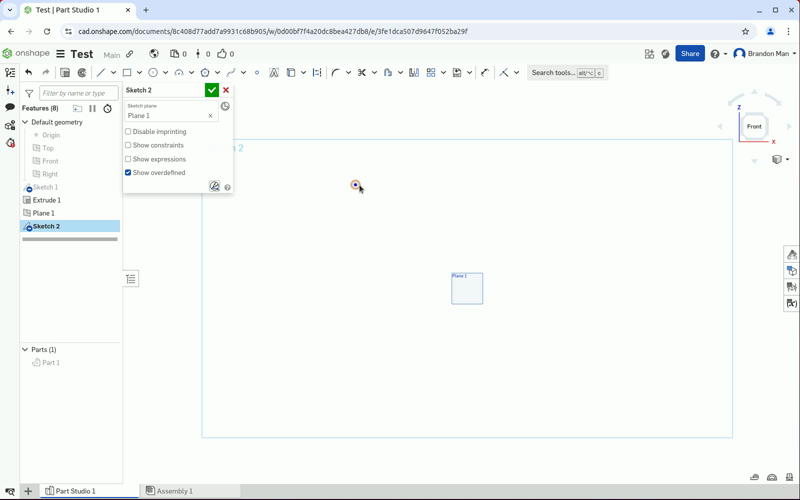
scroll(6)
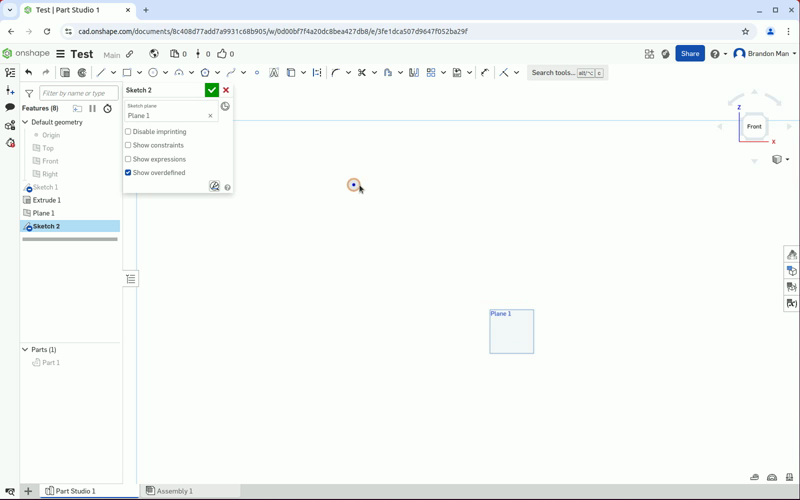
scroll(6)
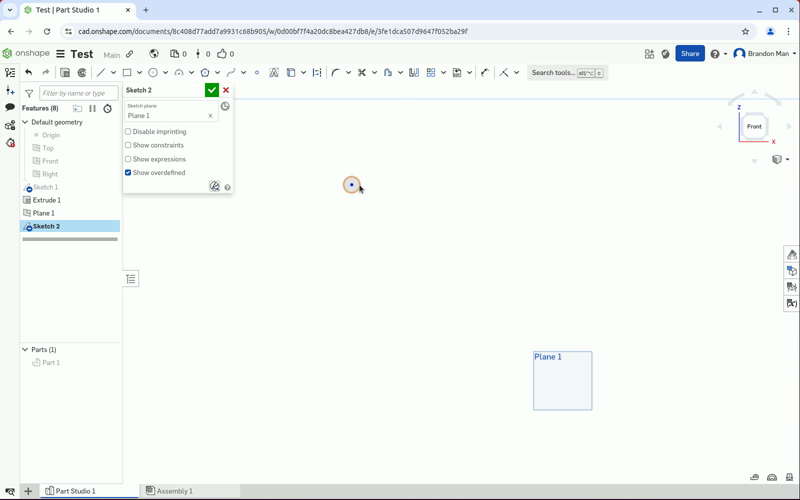
scroll(6)
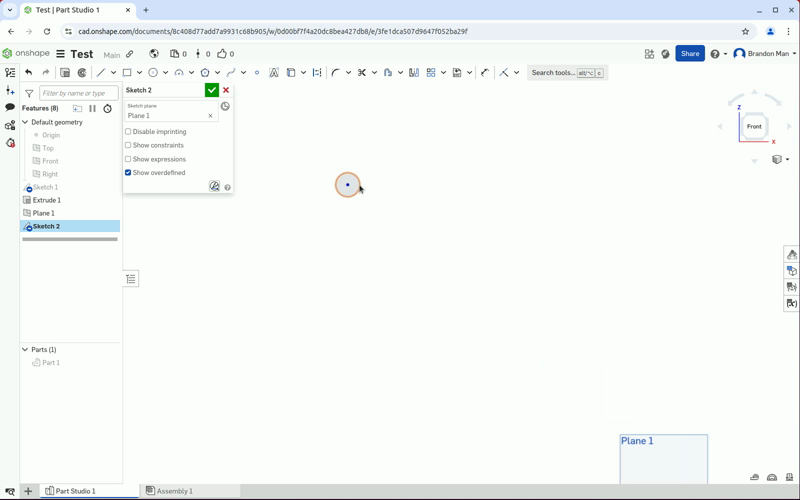
scroll(6)
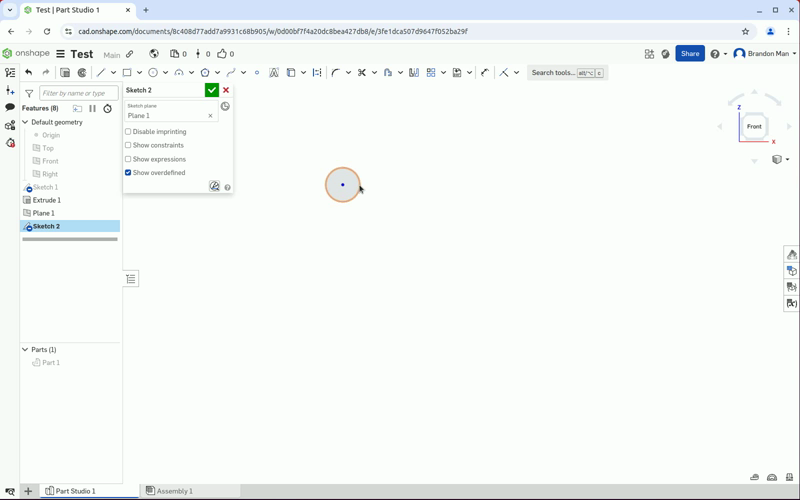
scroll(6)
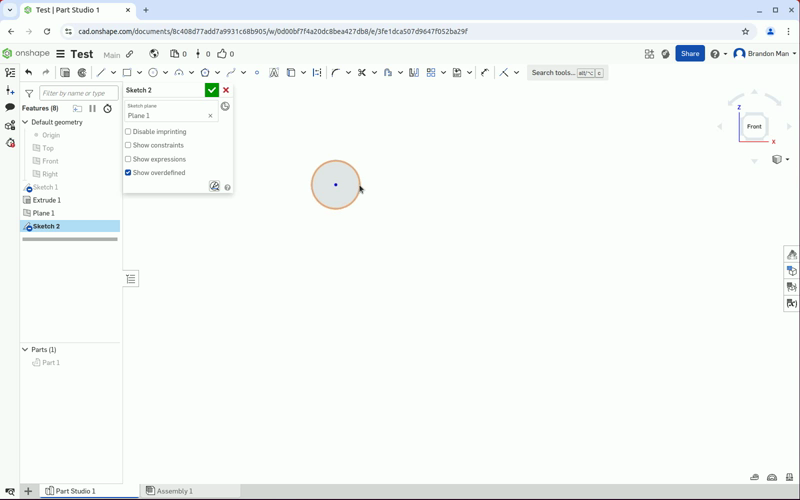
scroll(6)
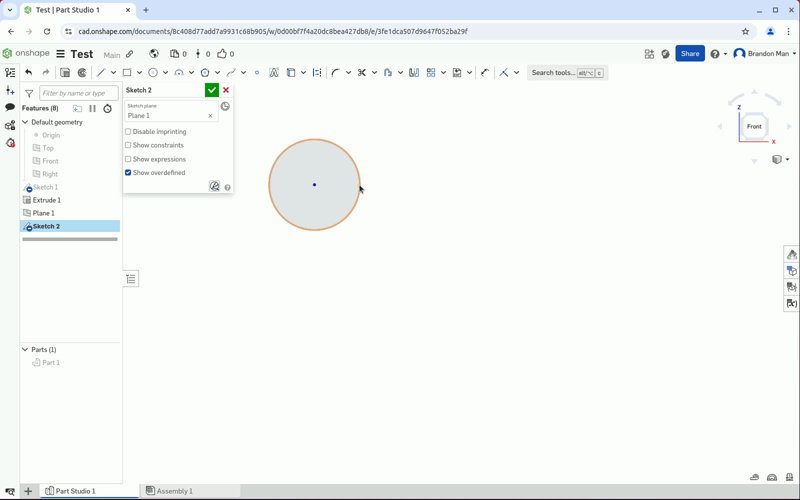
click(359, 184)
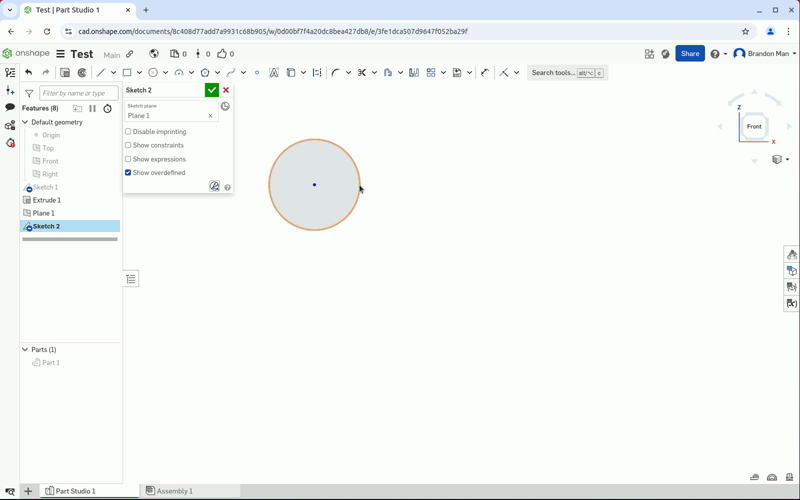
scroll(-6)
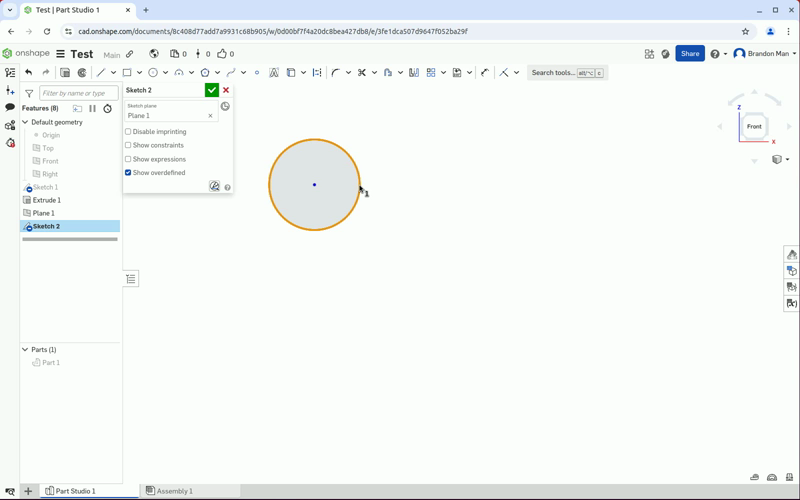
scroll(-6)
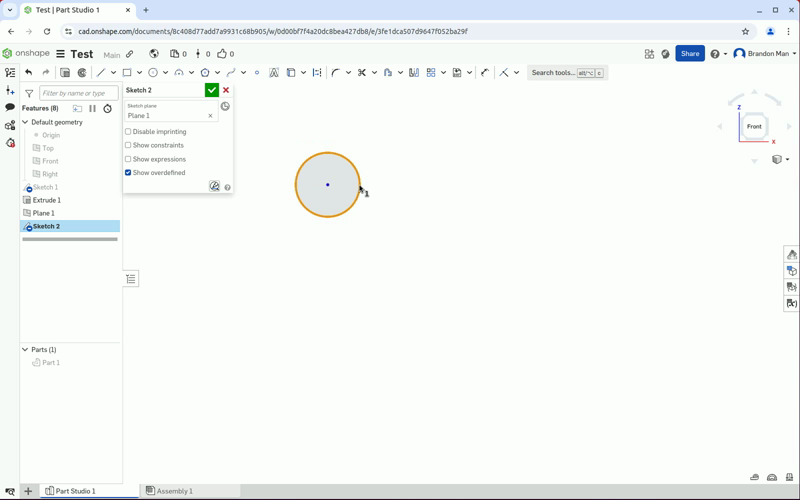
scroll(-6)
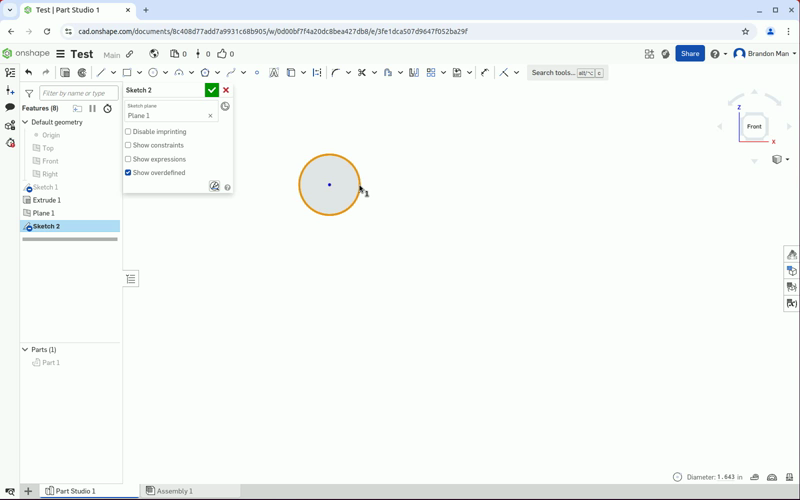
scroll(-6)
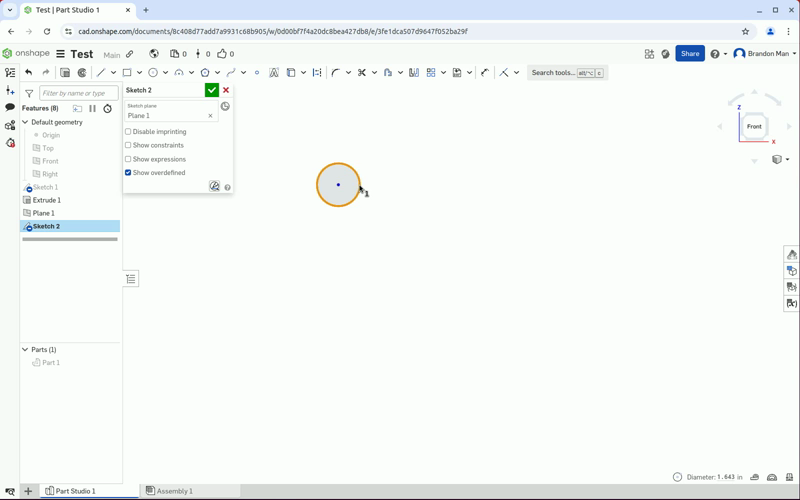
scroll(-6)
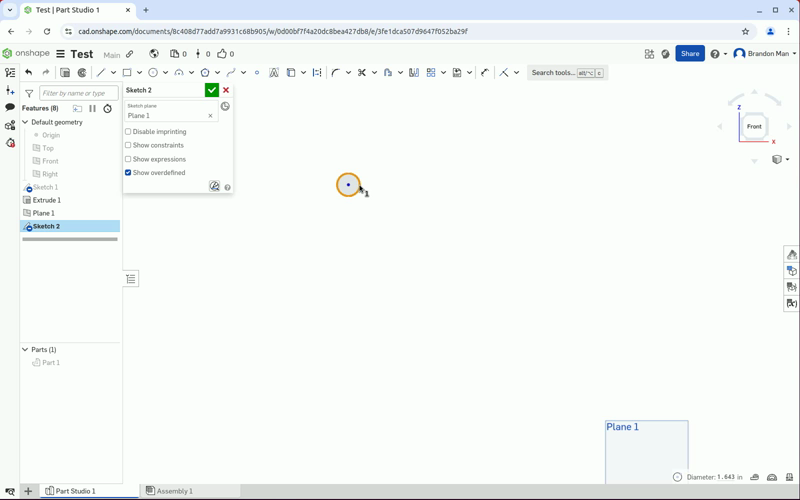
scroll(-6)
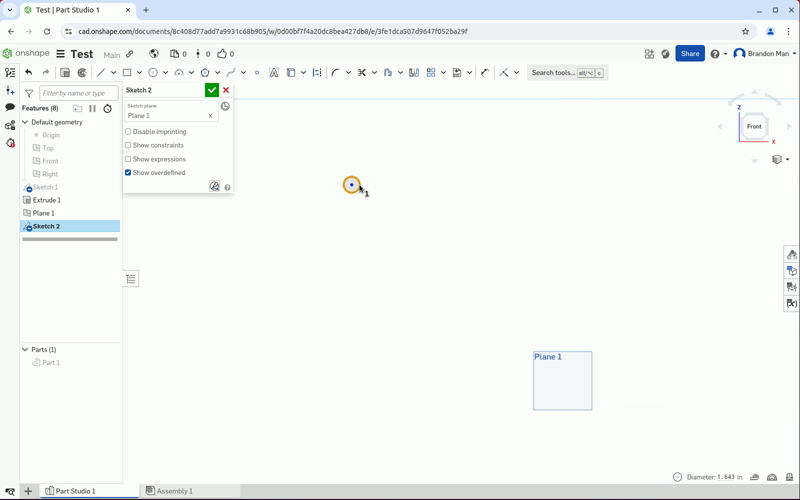
scroll(-6)
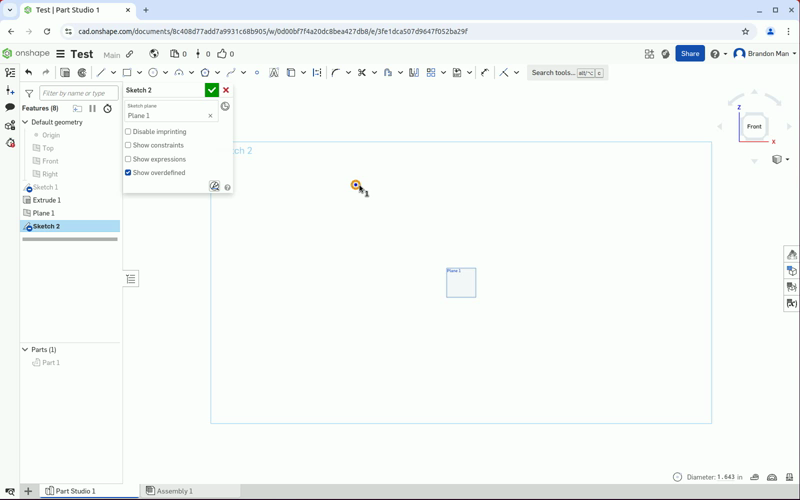
mouse_move(73, 352)
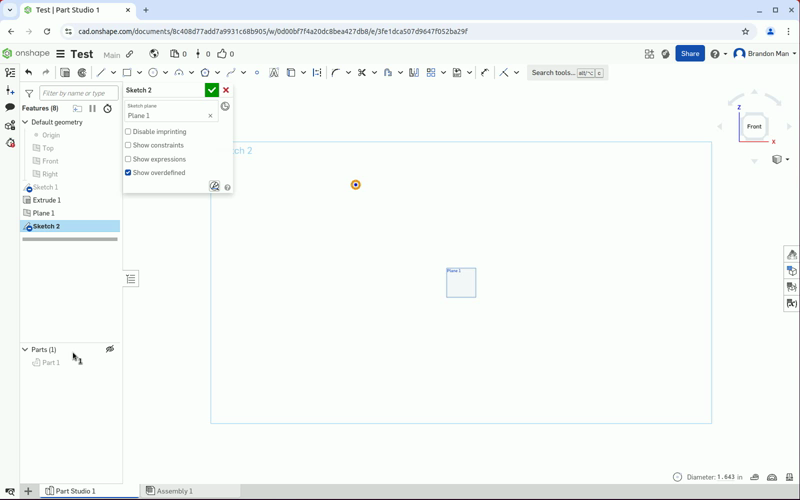
key(shift+y)
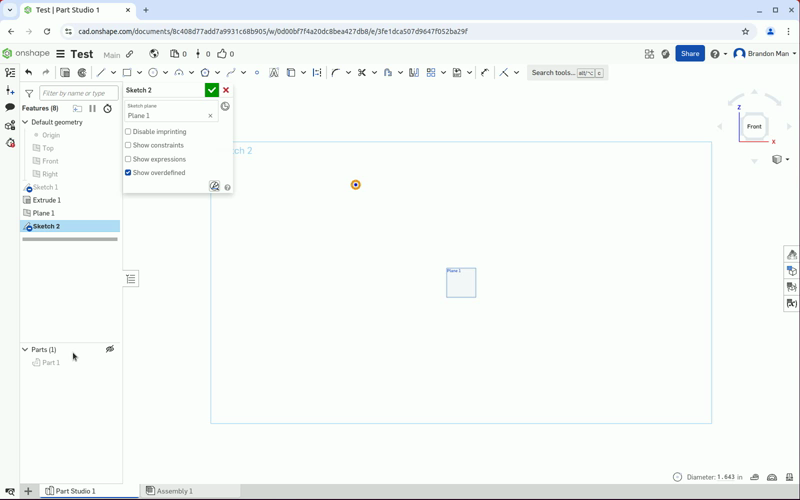
key(shift+e)
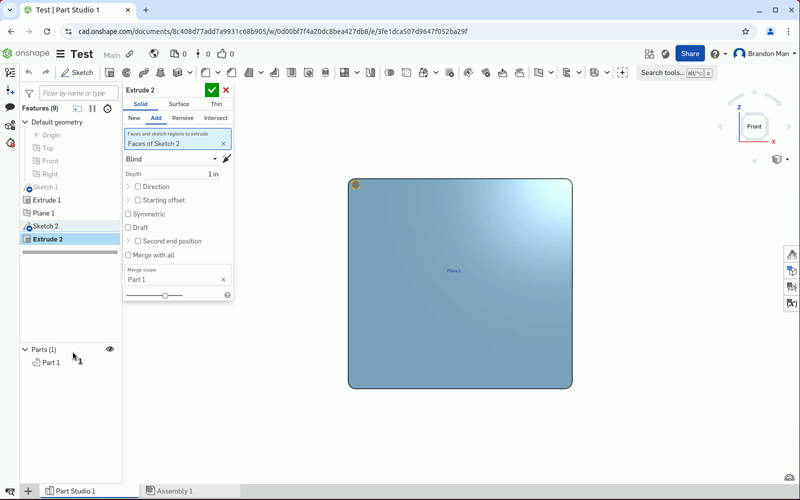
mouse_move(143, 106)
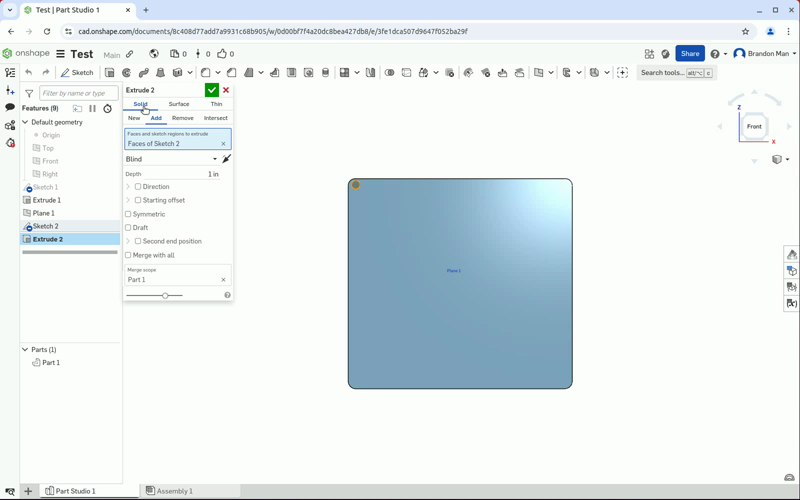
click(143, 106)
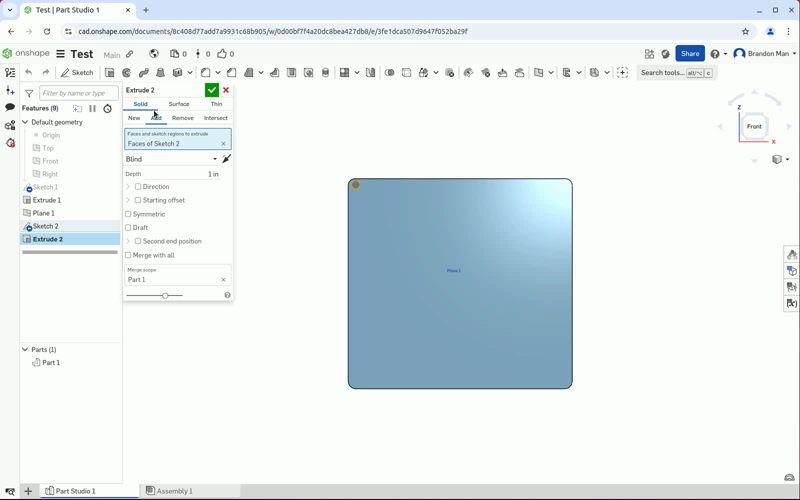
mouse_move(186, 120)
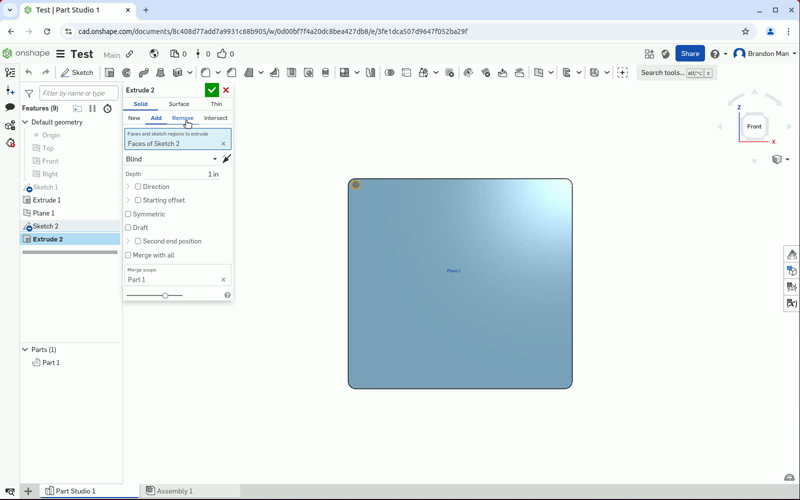
click(186, 120)
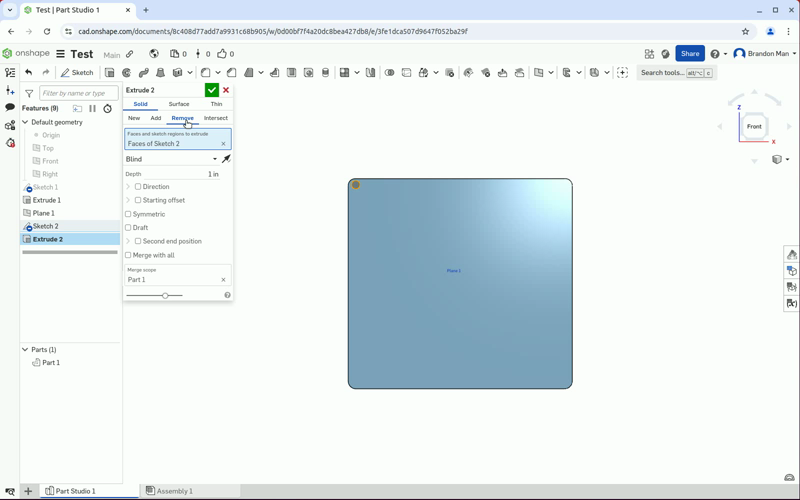
key(tab, 4)
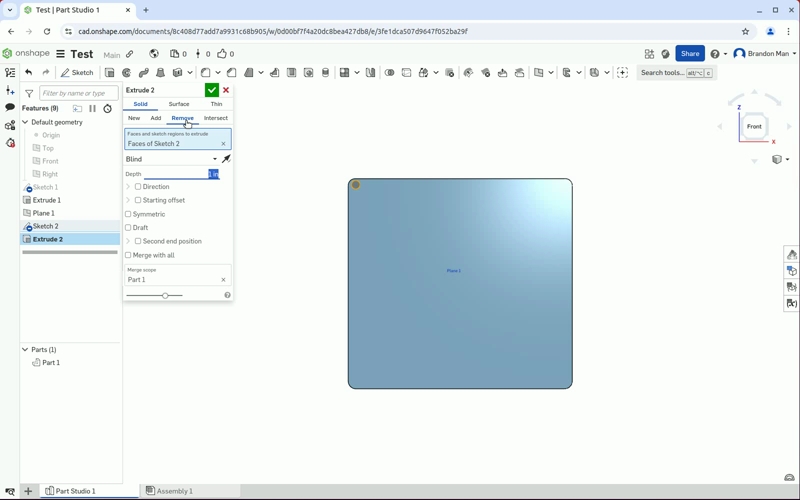
text(5.536)
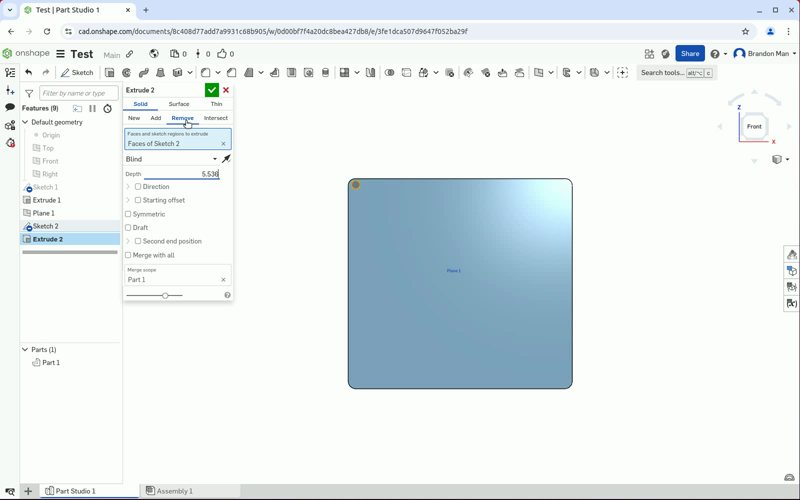
key(tab, 6)
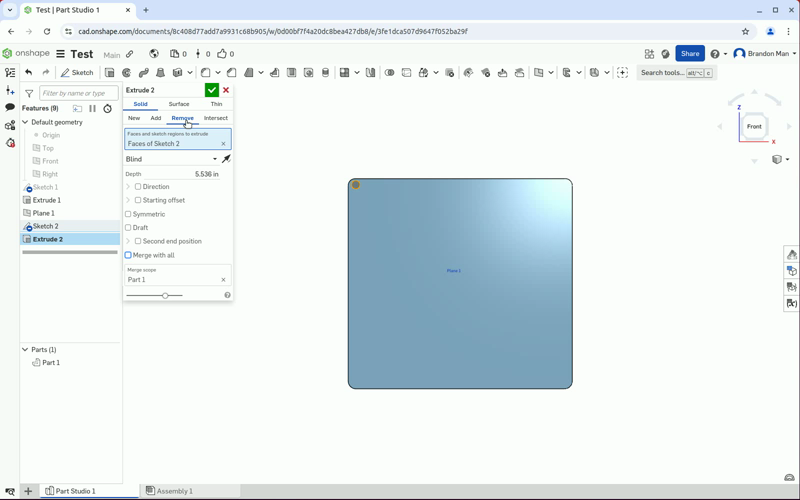
key(space)
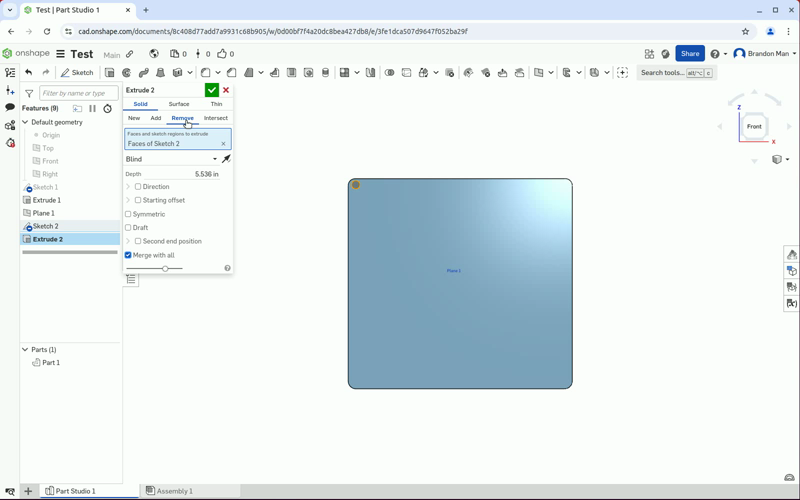
key(enter)
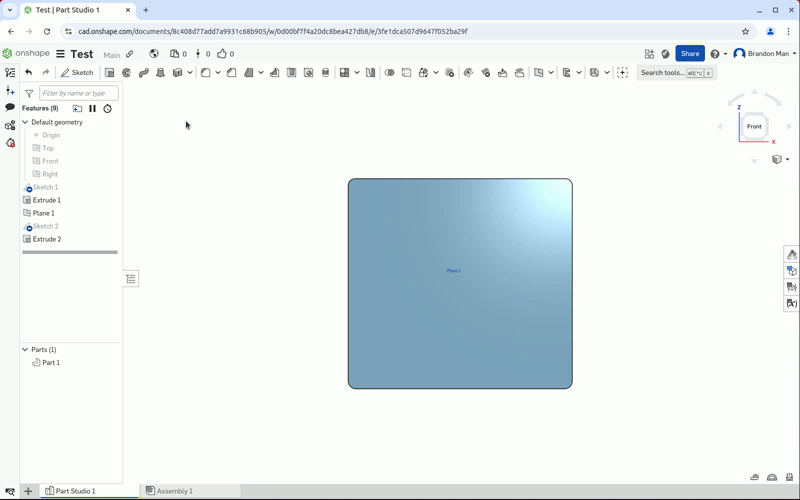
key(shift+h)
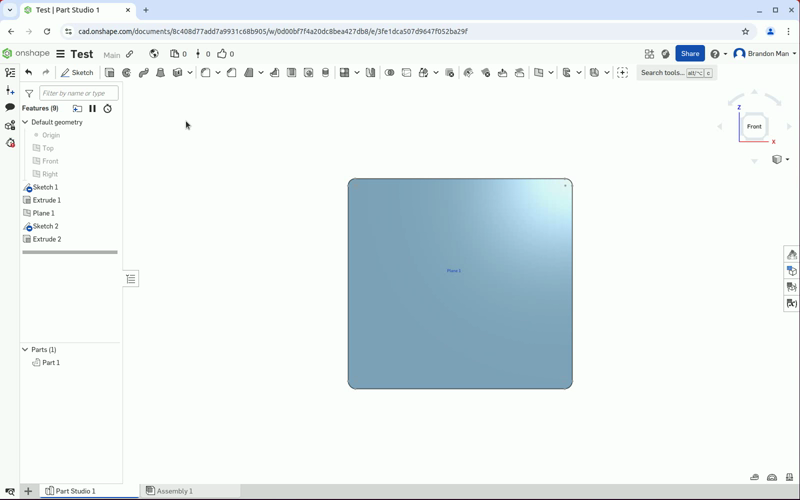
key(shift+h)
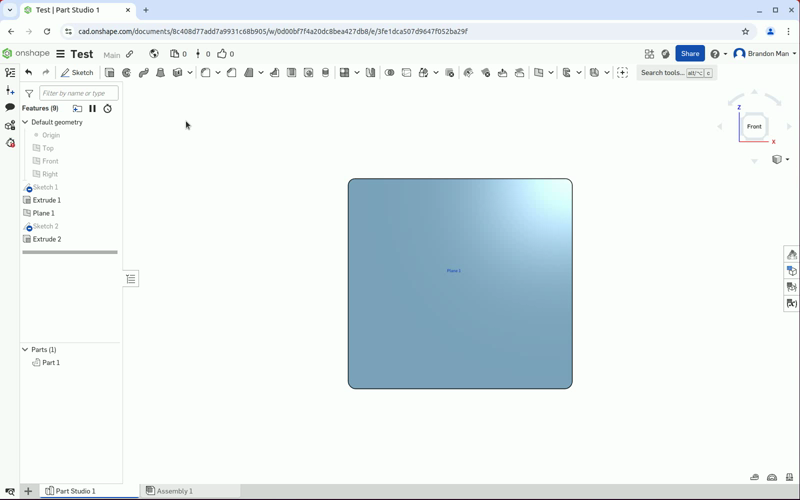
mouse_move(73, 189)
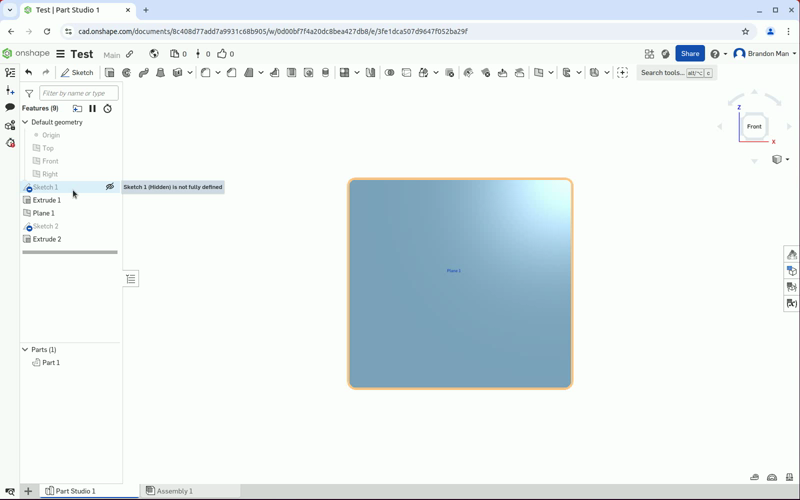
click(73, 189)
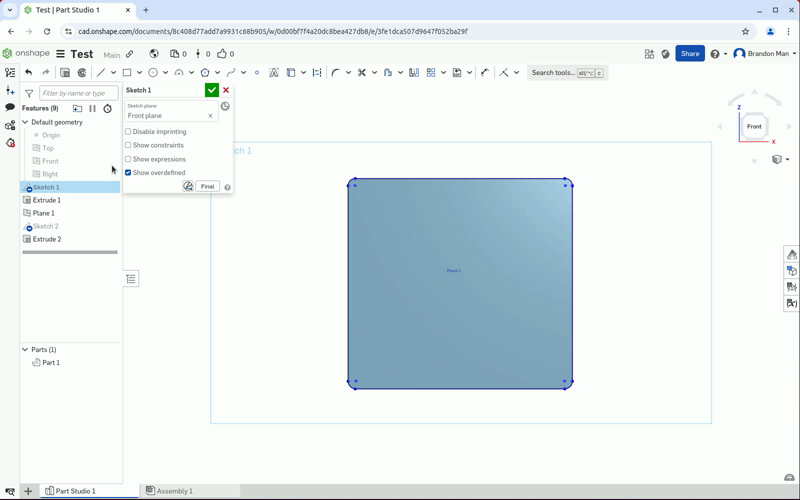
mouse_move(229, 92)
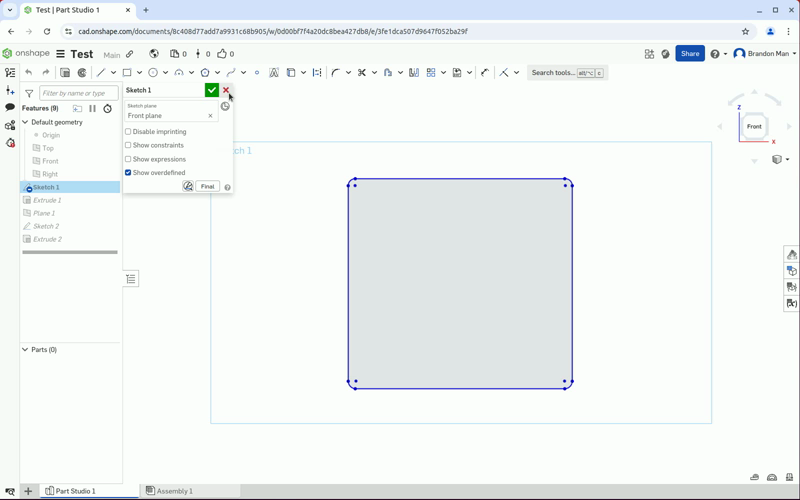
click(229, 92)
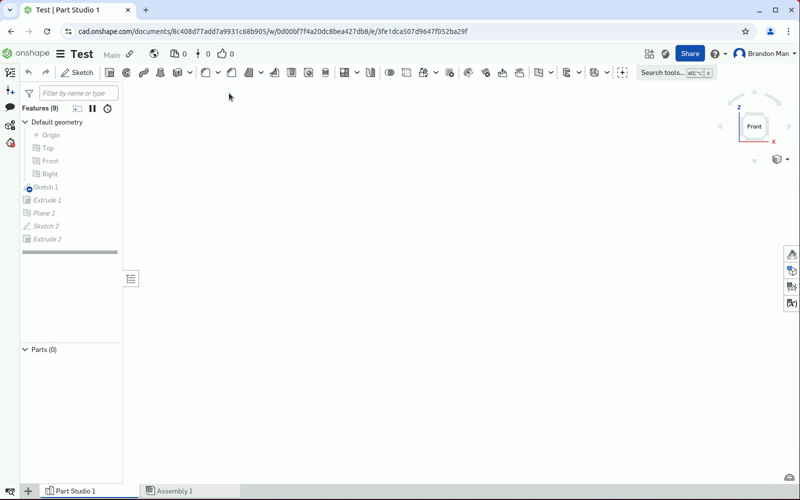
key(shift+s)
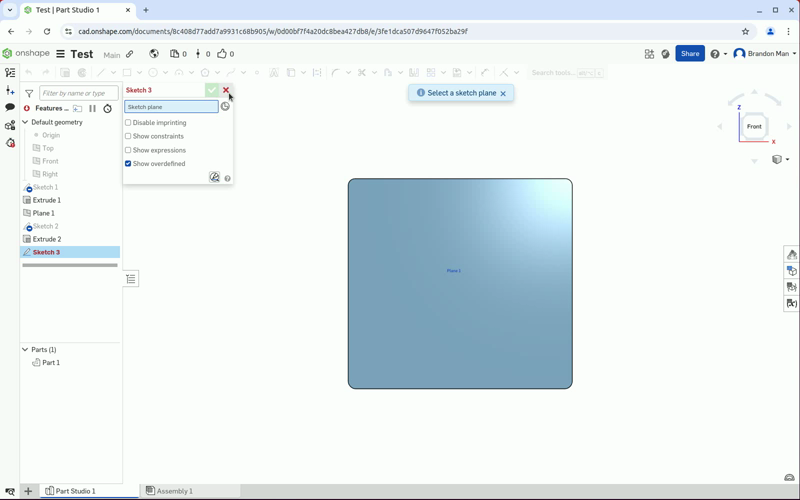
mouse_move(73, 215)
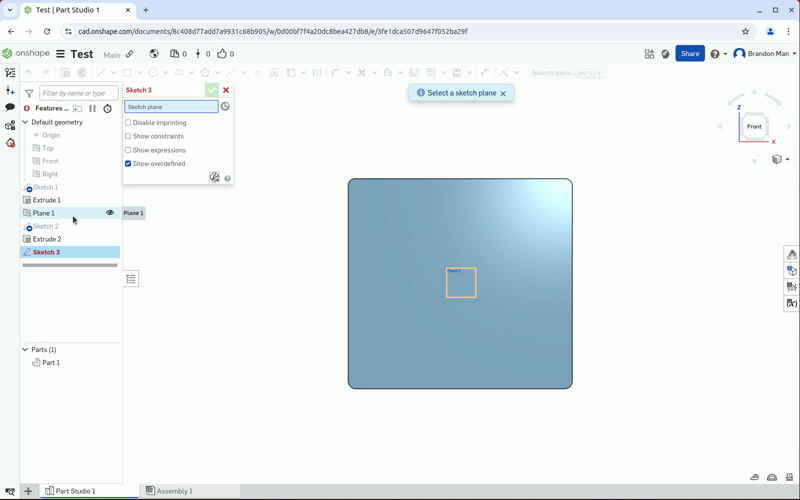
click(73, 215)
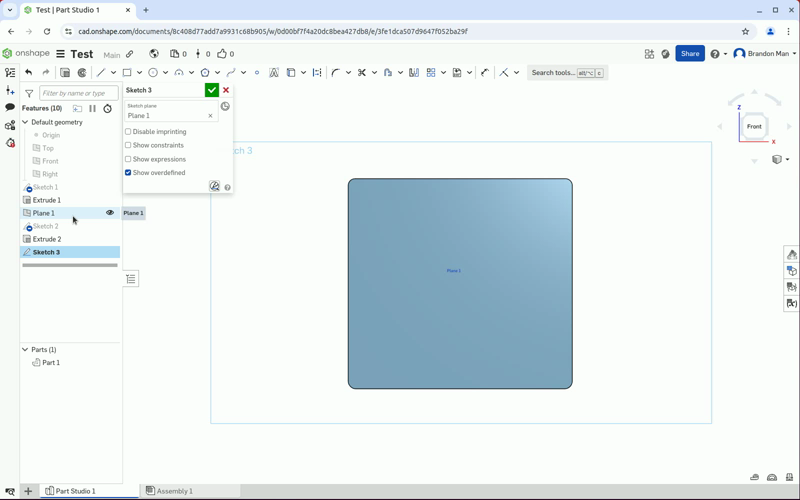
mouse_move(73, 352)
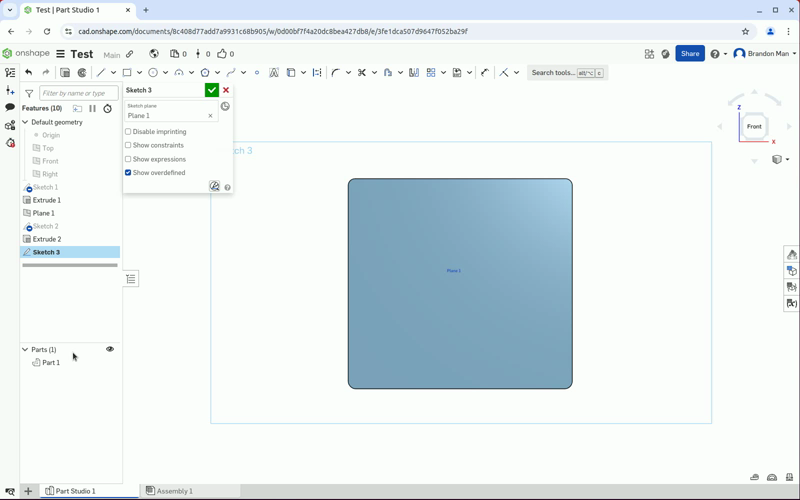
key(y)
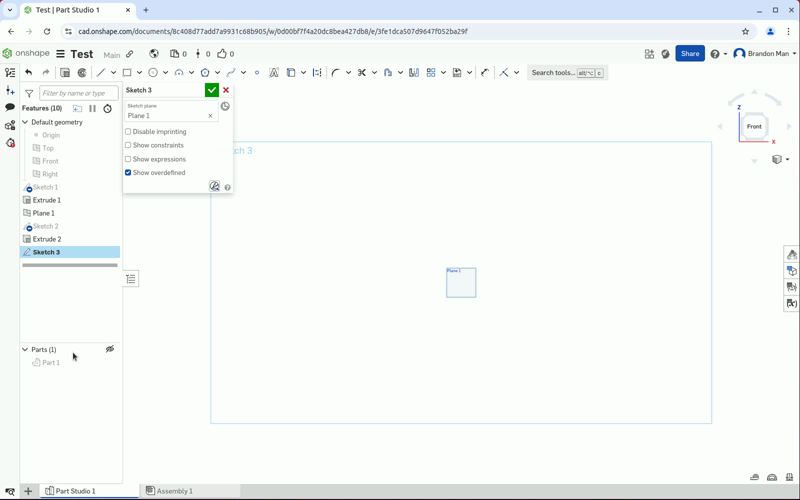
key(c)
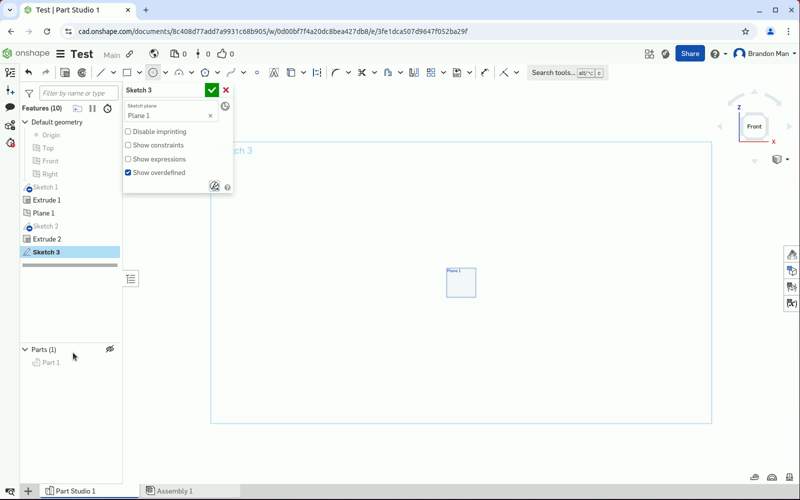
key_down(shift)
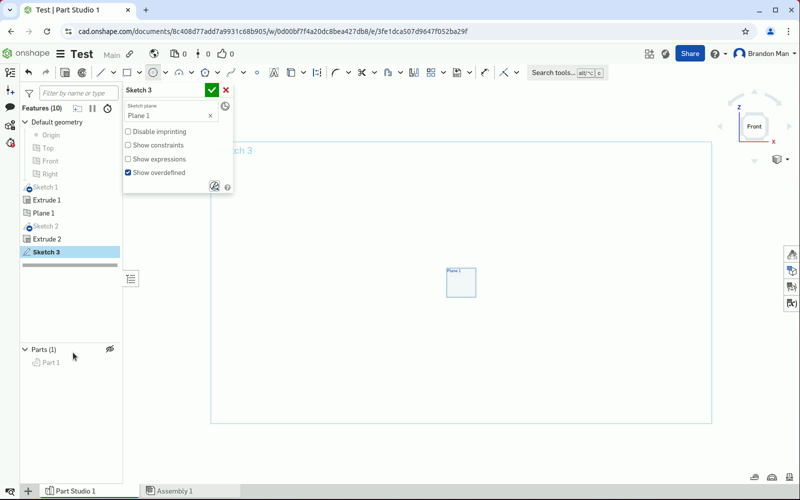
mouse_move(567, 184)
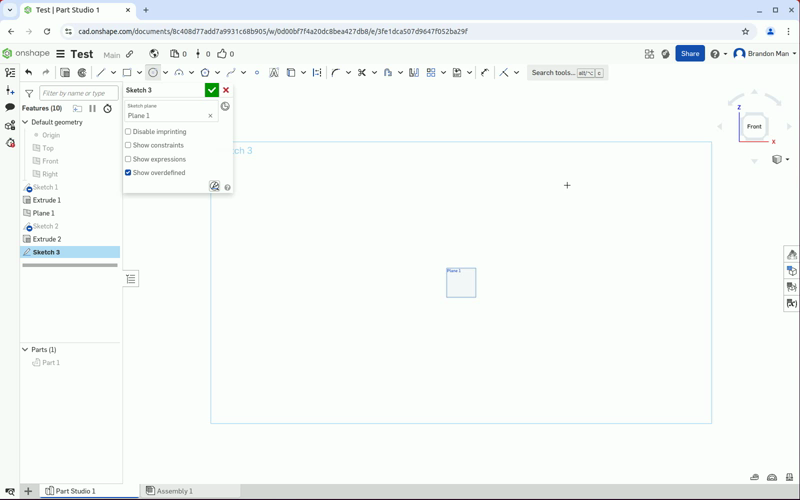
click(567, 184)
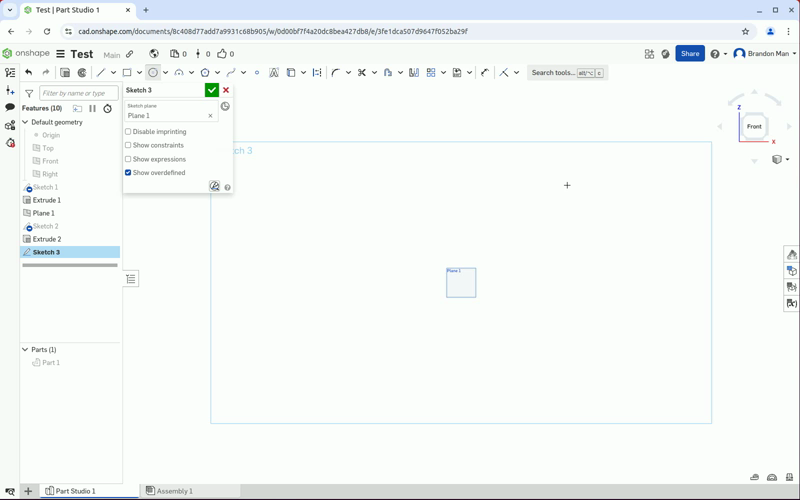
key_up(shift)
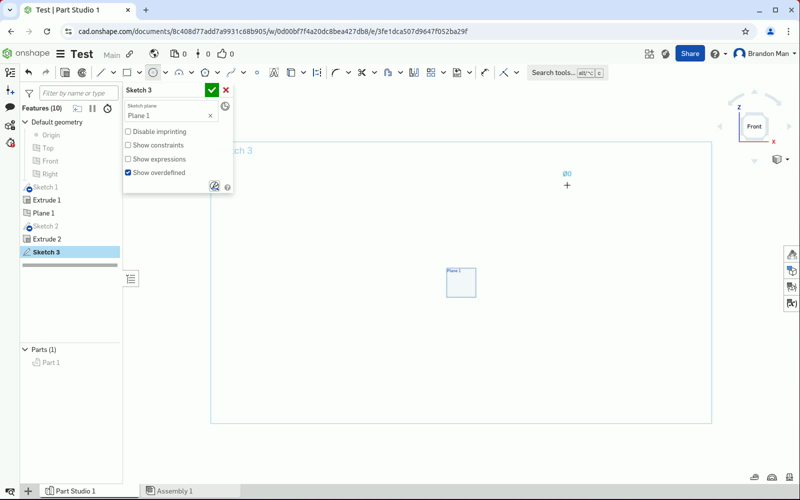
mouse_move(571, 184)
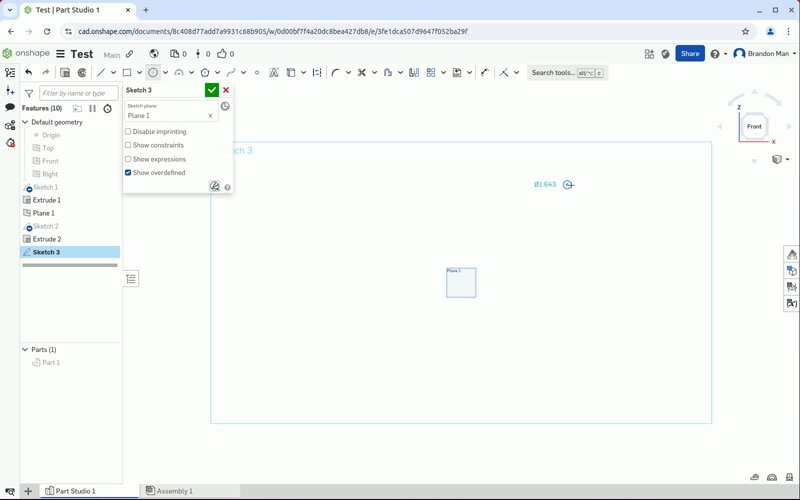
click(571, 184)
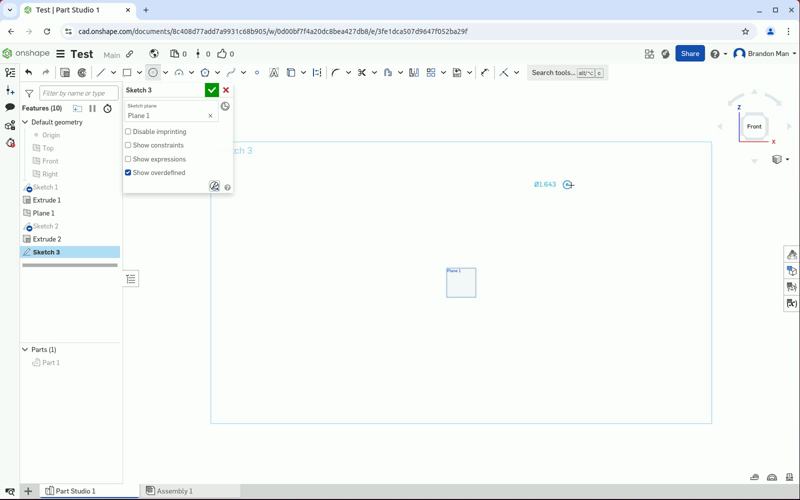
key(esc)
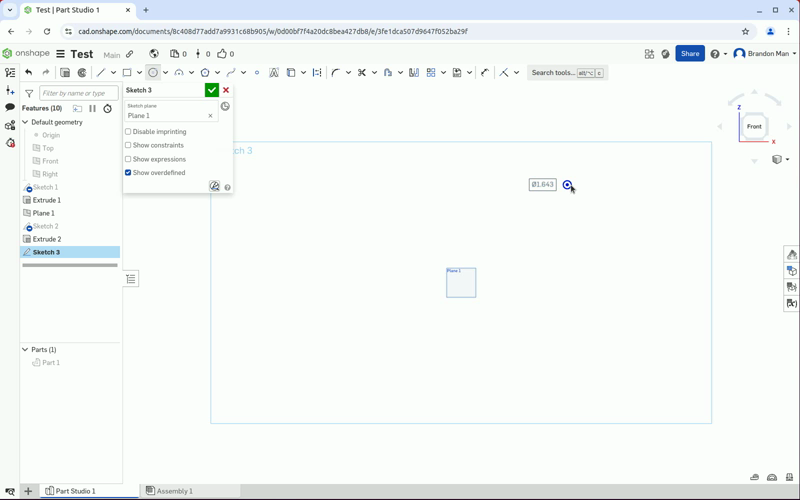
mouse_move(570, 183)
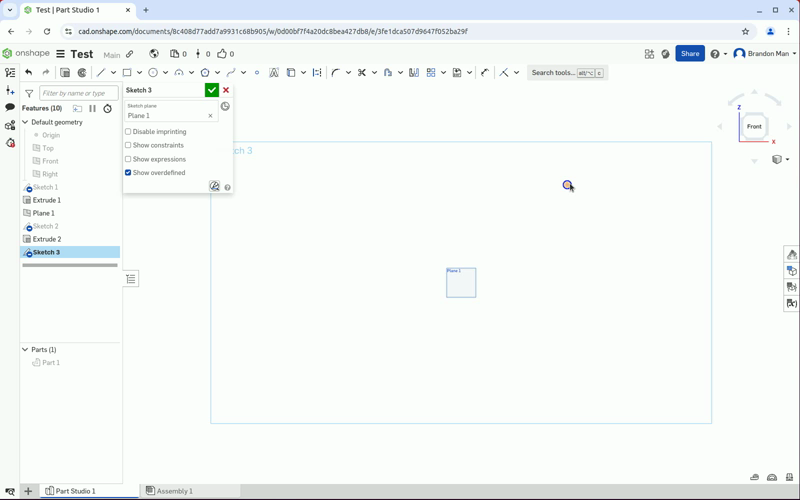
scroll(6)
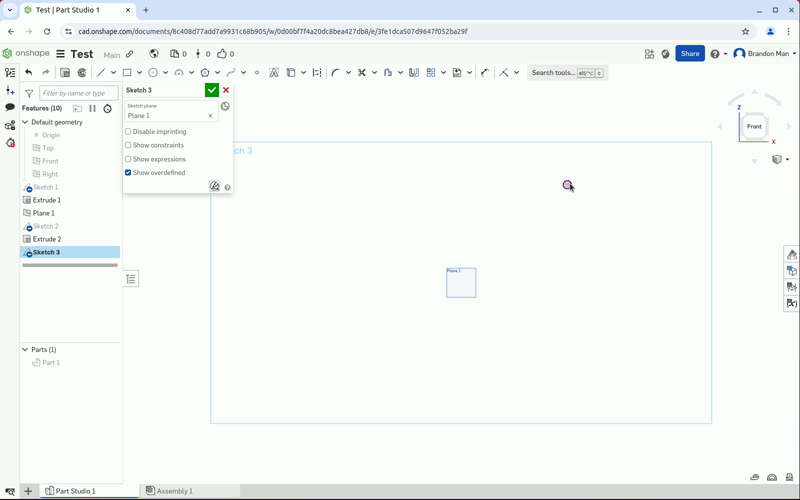
scroll(6)
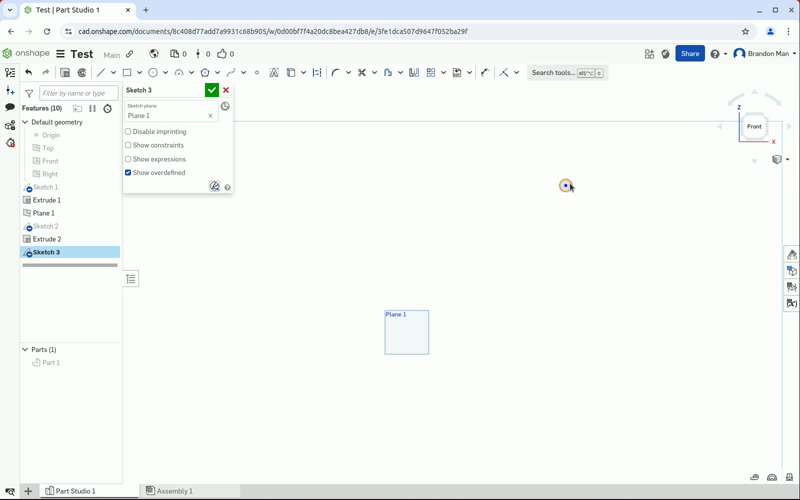
scroll(6)
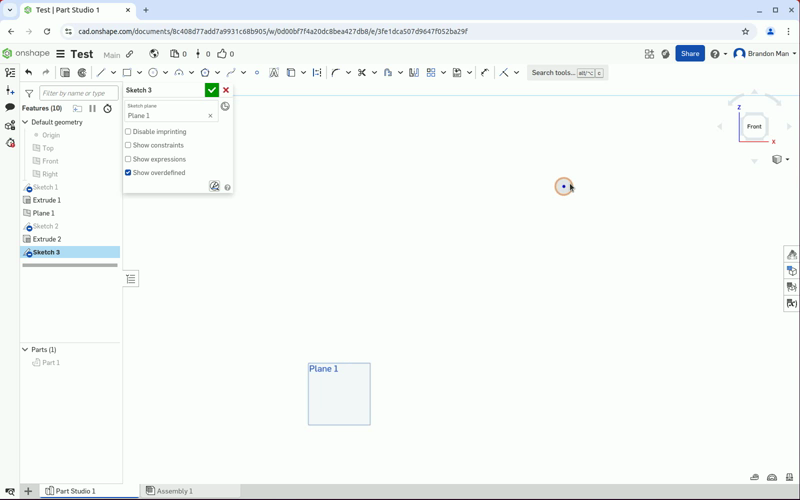
scroll(6)
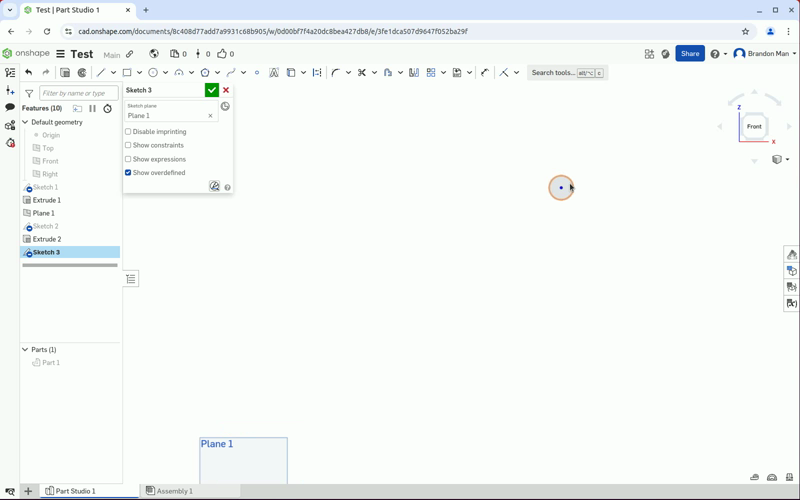
scroll(6)
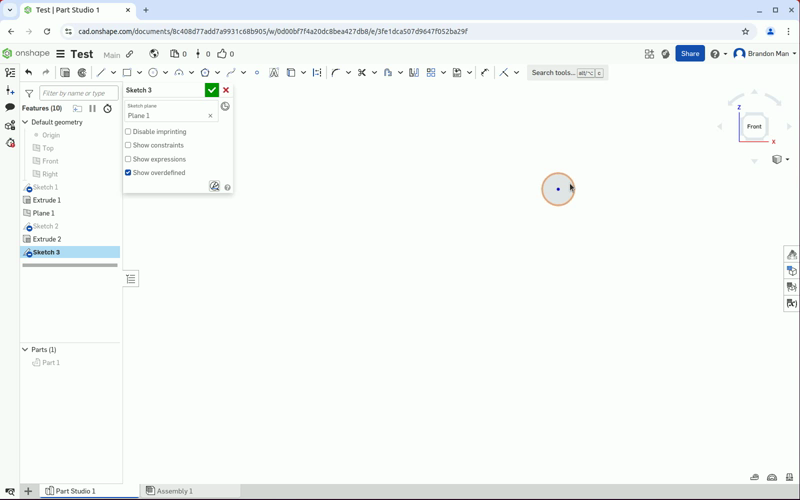
scroll(6)
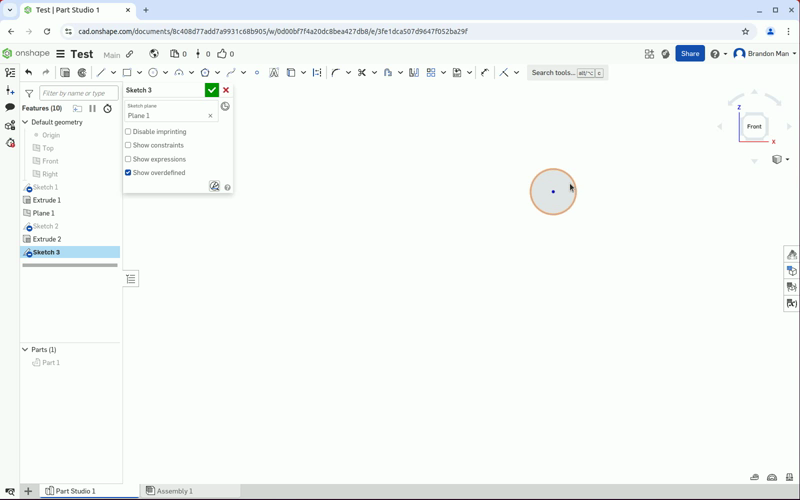
scroll(6)
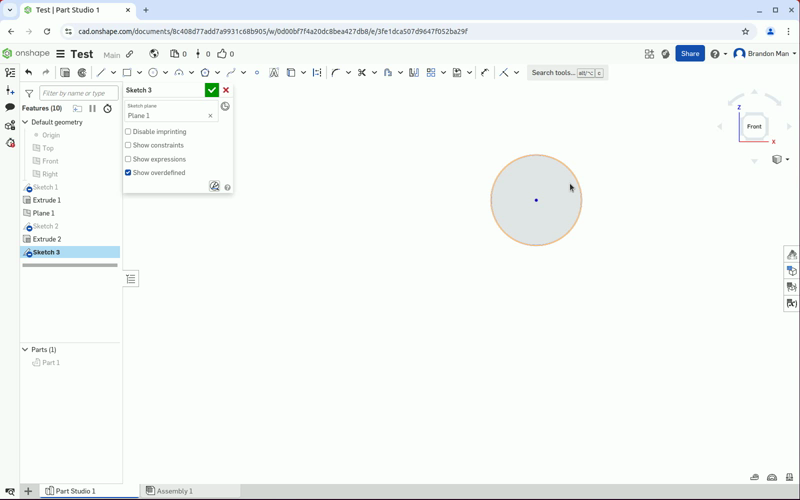
click(570, 183)
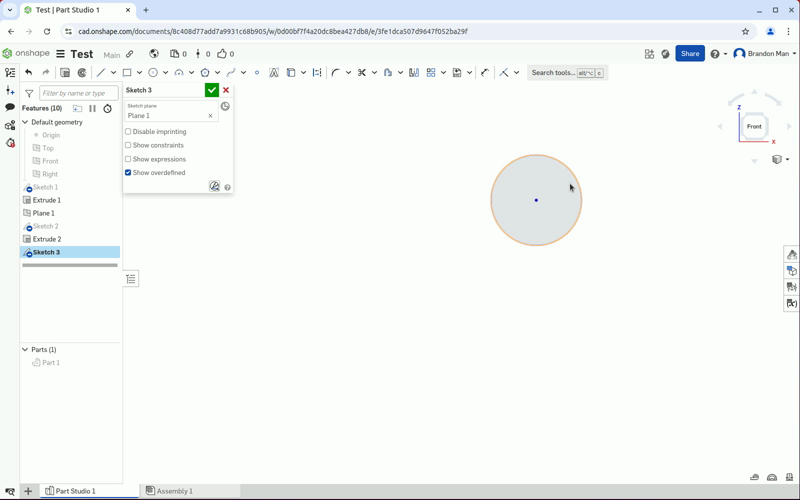
scroll(-6)
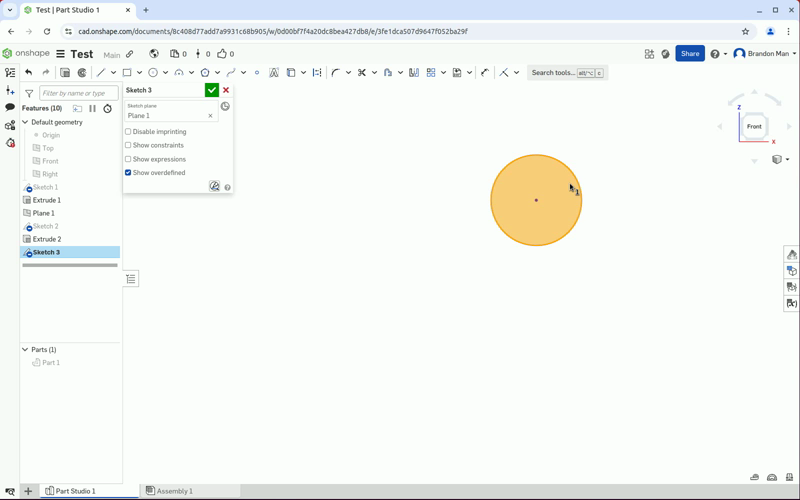
scroll(-6)
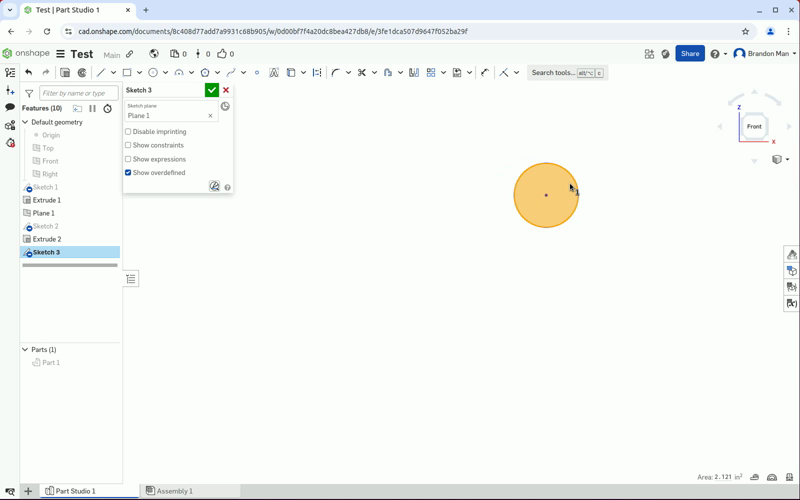
scroll(-6)
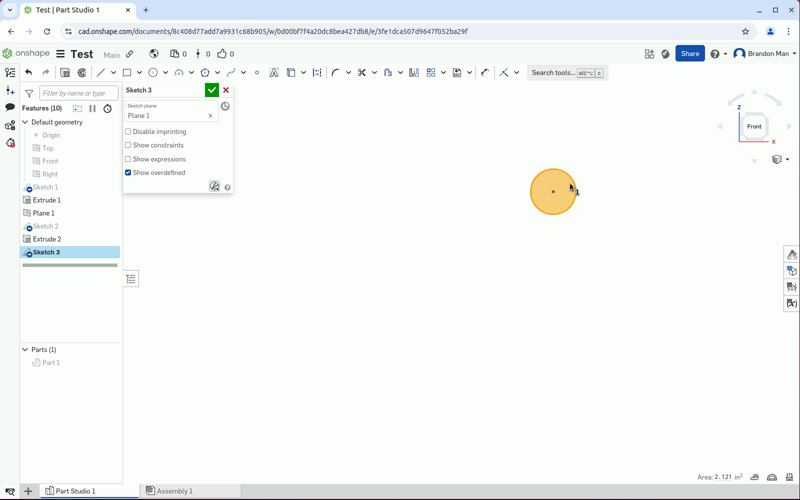
scroll(-6)
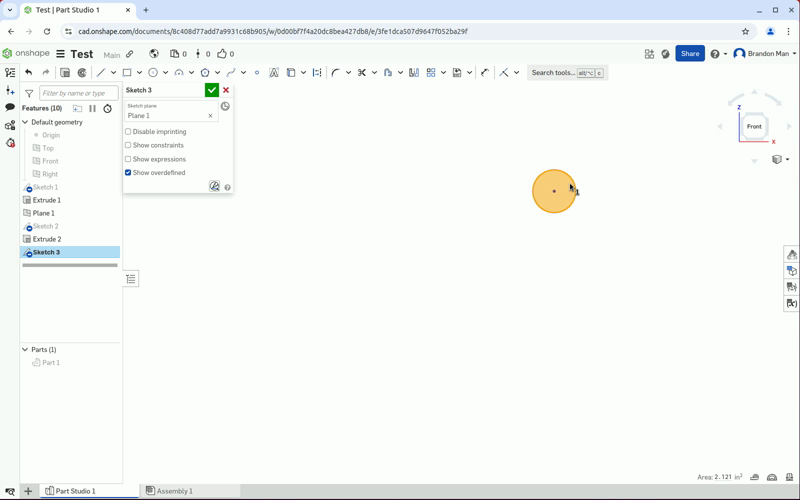
scroll(-6)
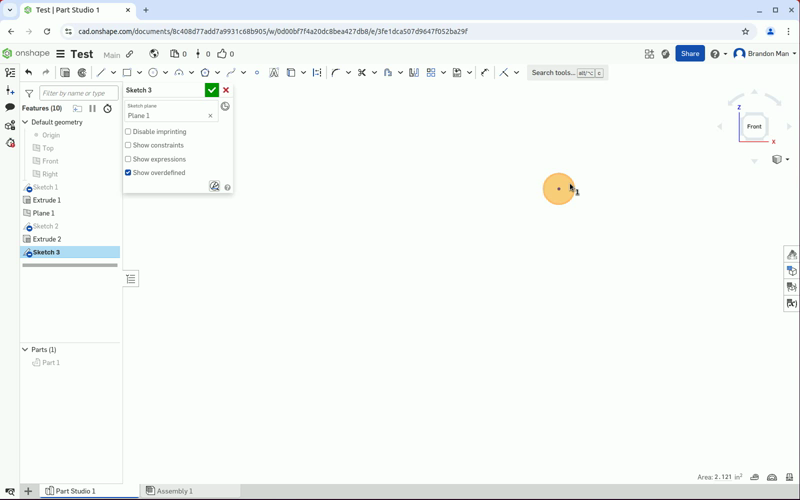
scroll(-6)
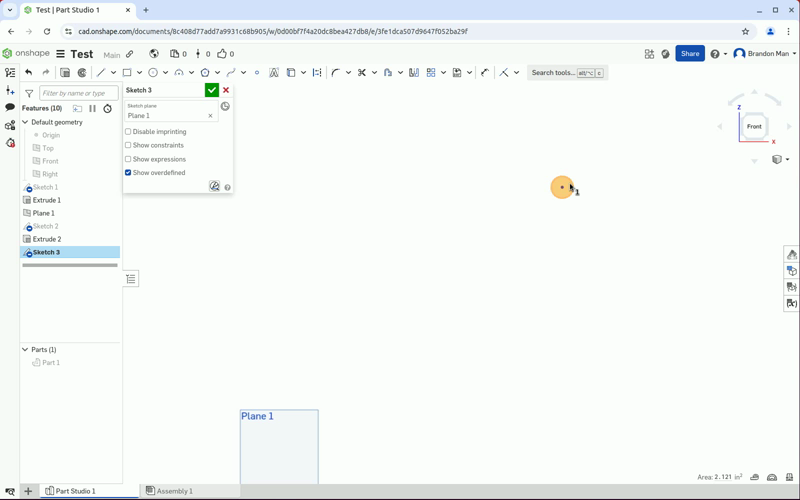
scroll(-6)
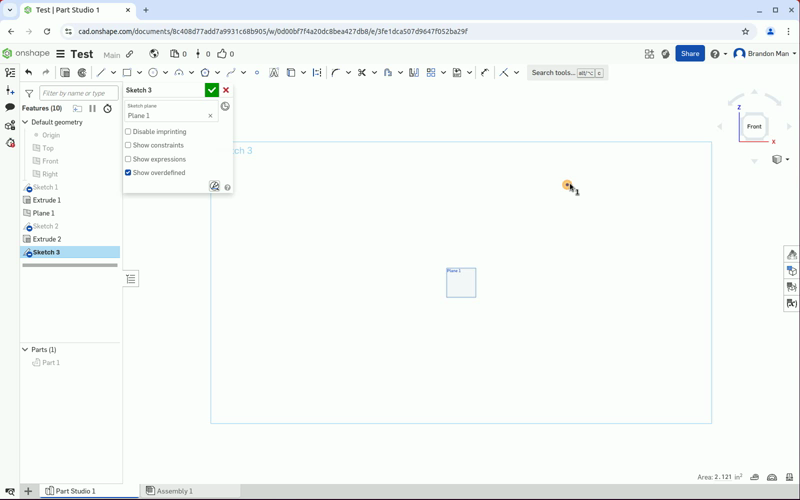
mouse_move(73, 352)
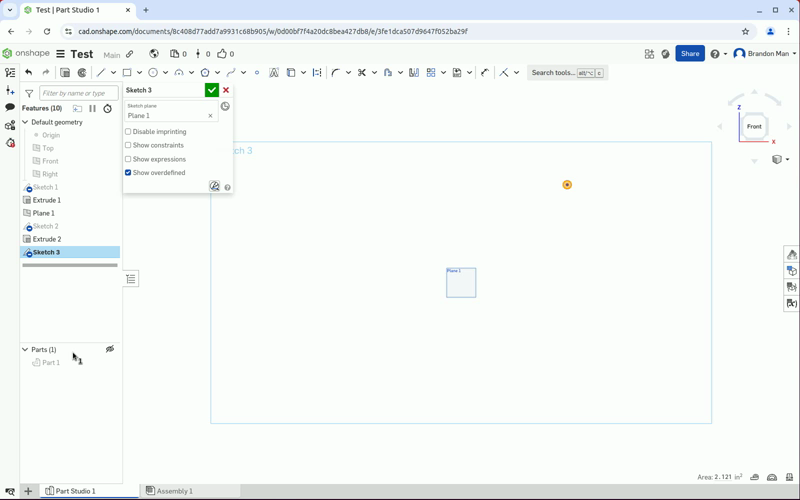
key(shift+y)
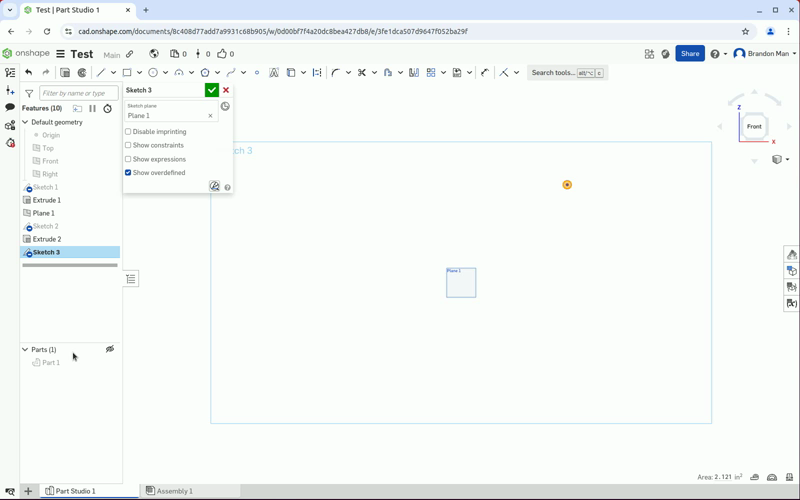
key(shift+e)
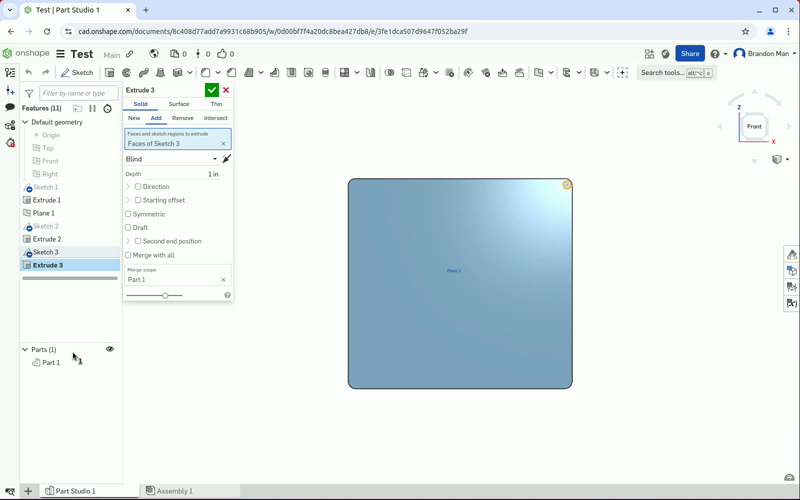
mouse_move(143, 106)
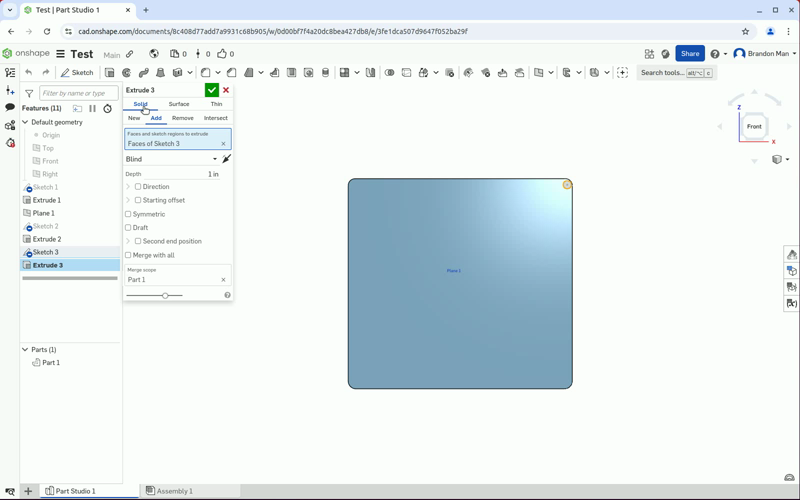
click(143, 106)
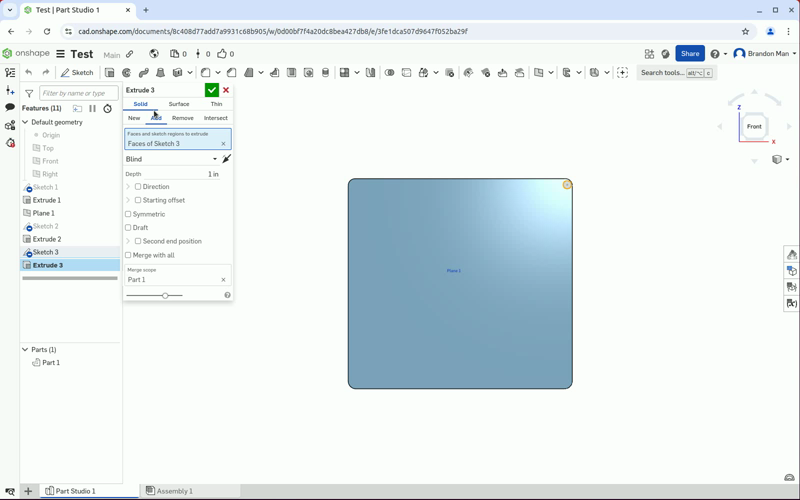
mouse_move(186, 120)
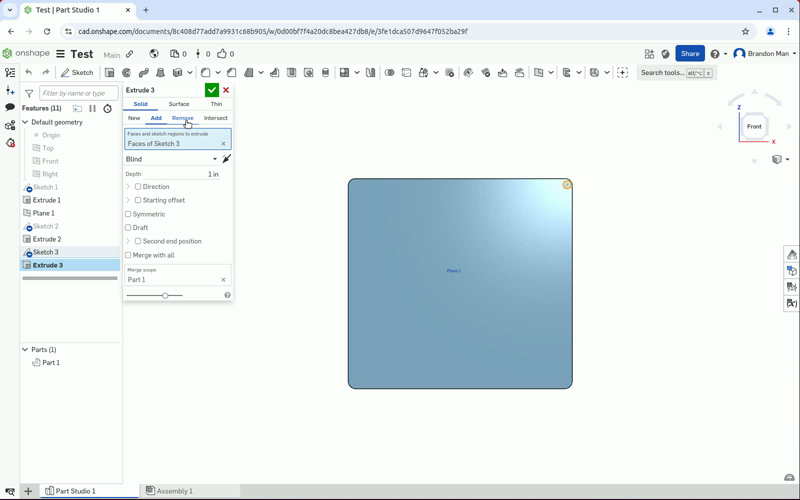
click(186, 120)
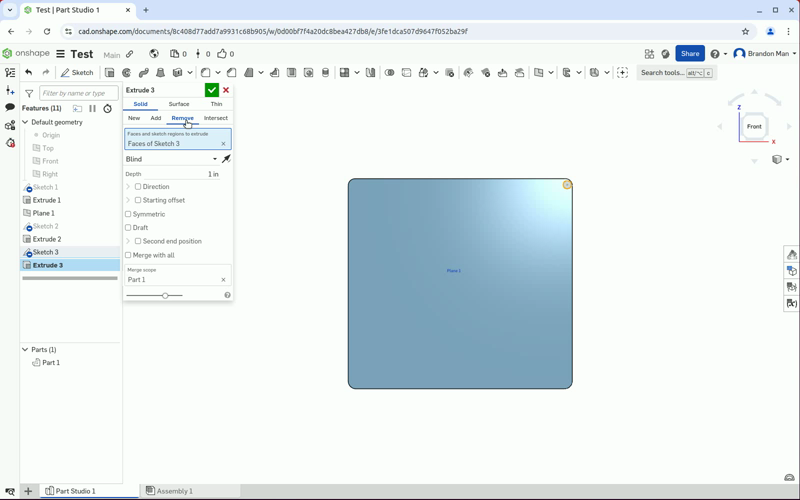
key(tab, 4)
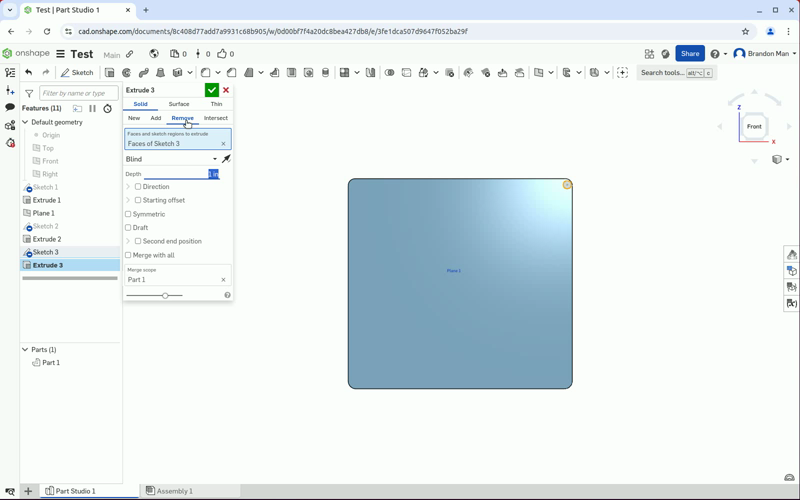
text(5.536)
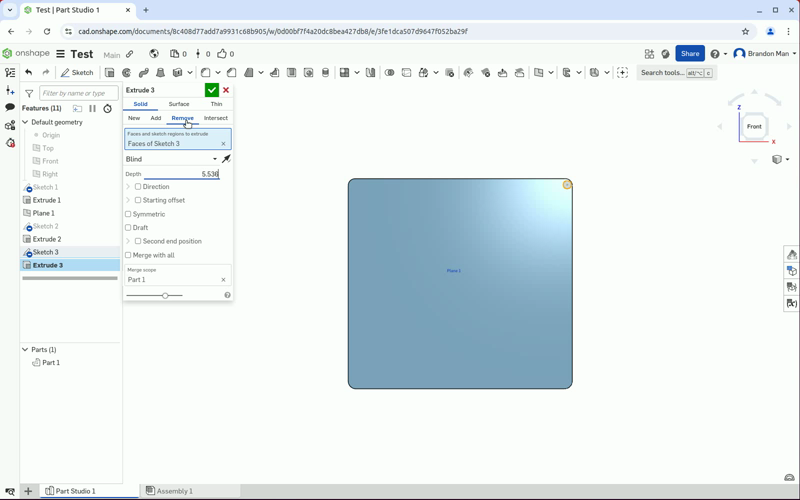
key(tab, 6)
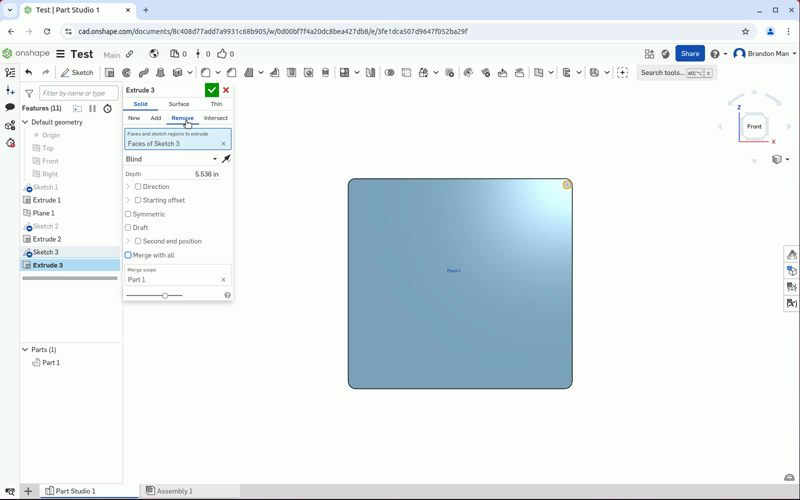
key(space)
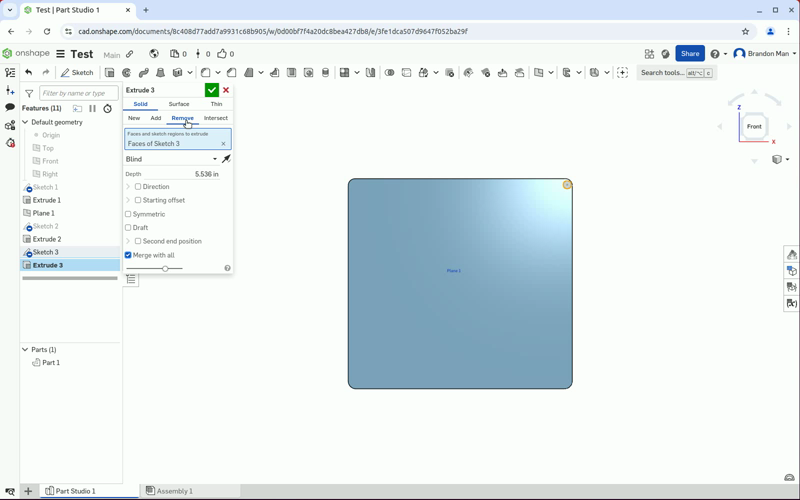
key(enter)
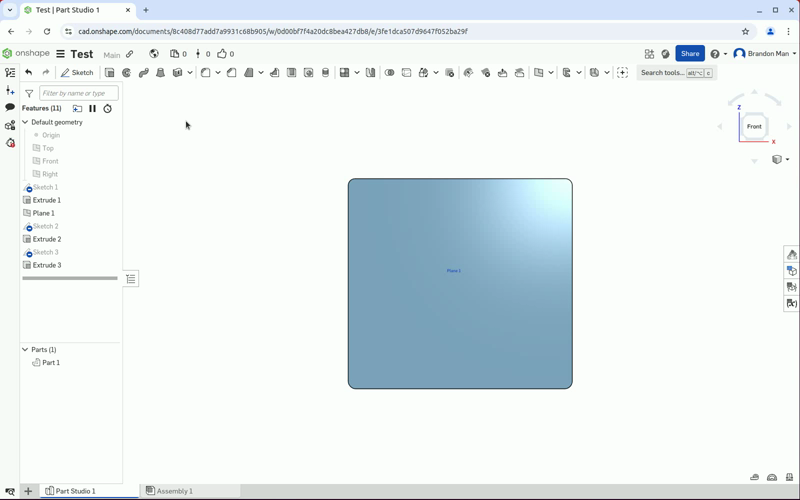
key(shift+h)
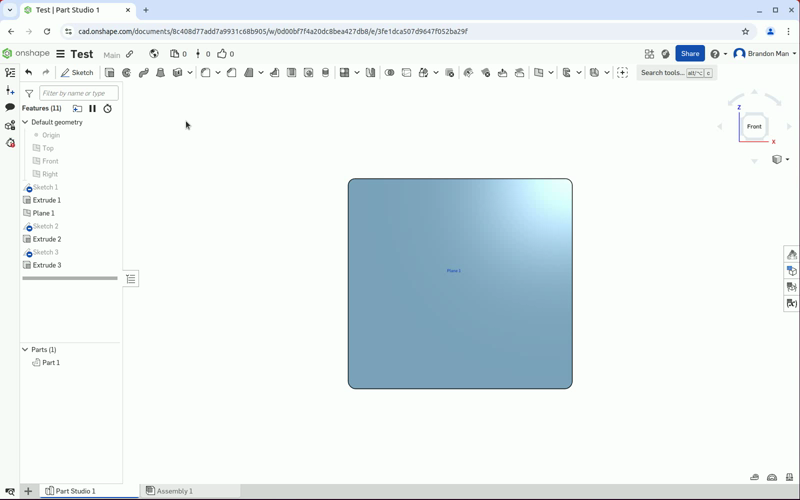
key(shift+h)
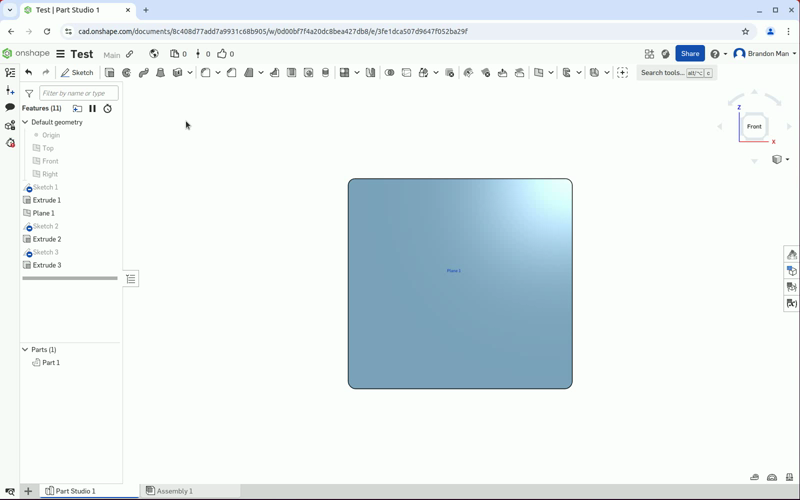
mouse_move(73, 189)
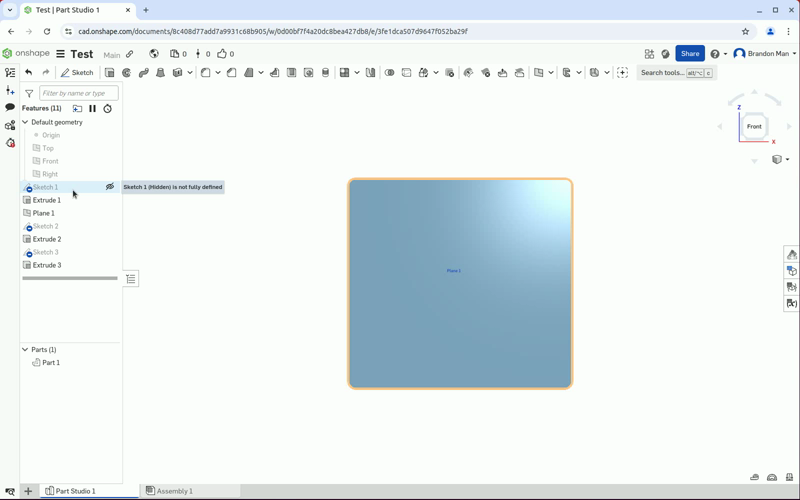
click(73, 189)
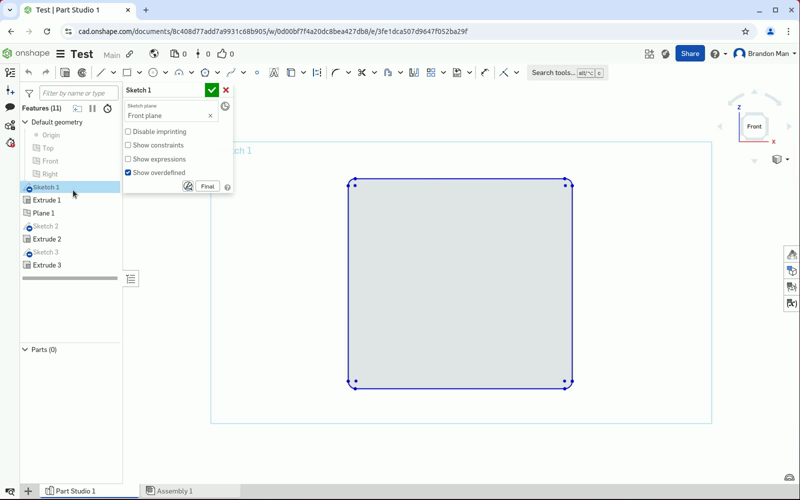
mouse_move(229, 92)
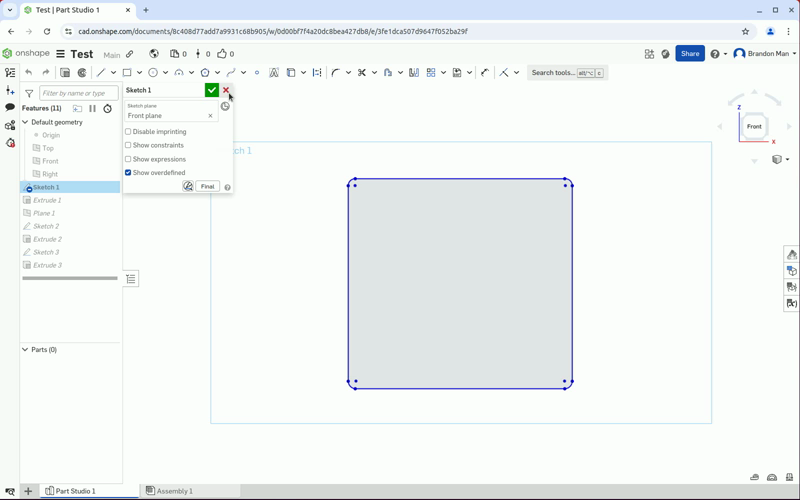
click(229, 92)
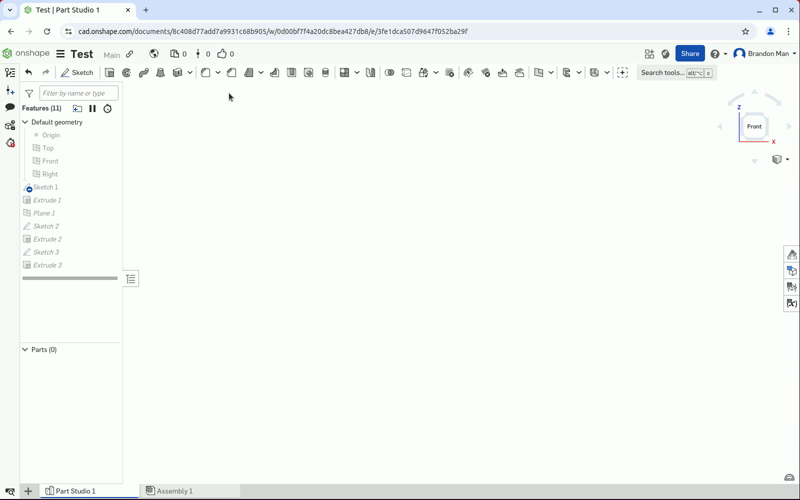
key(shift+s)
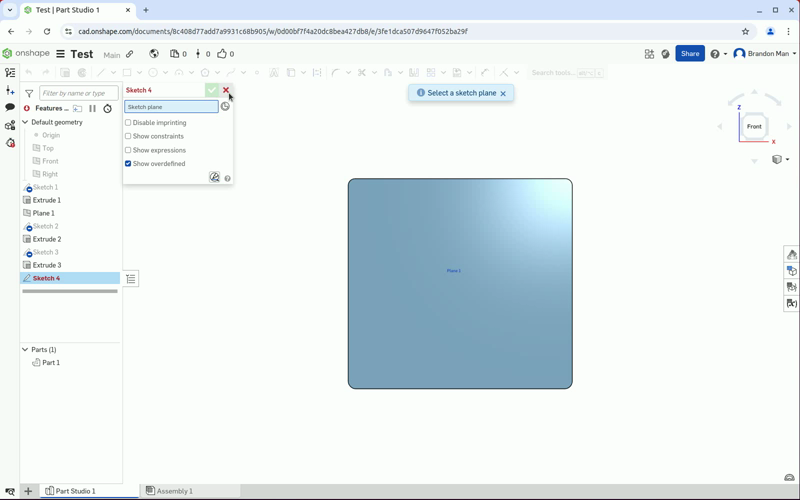
mouse_move(73, 215)
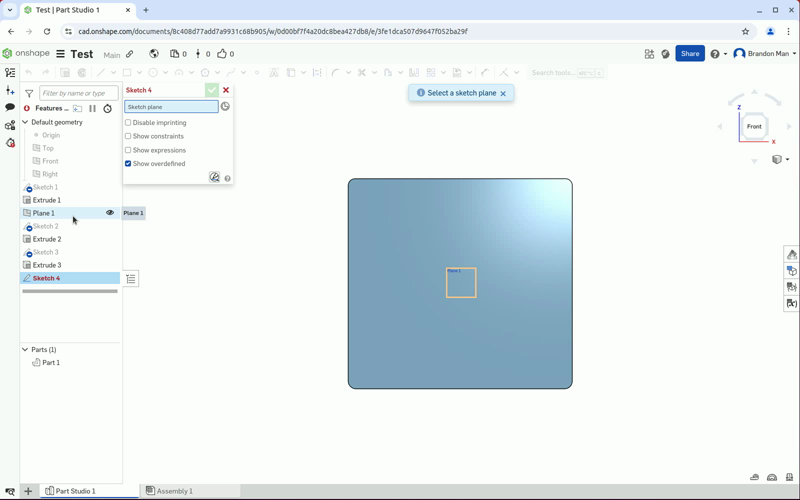
click(73, 215)
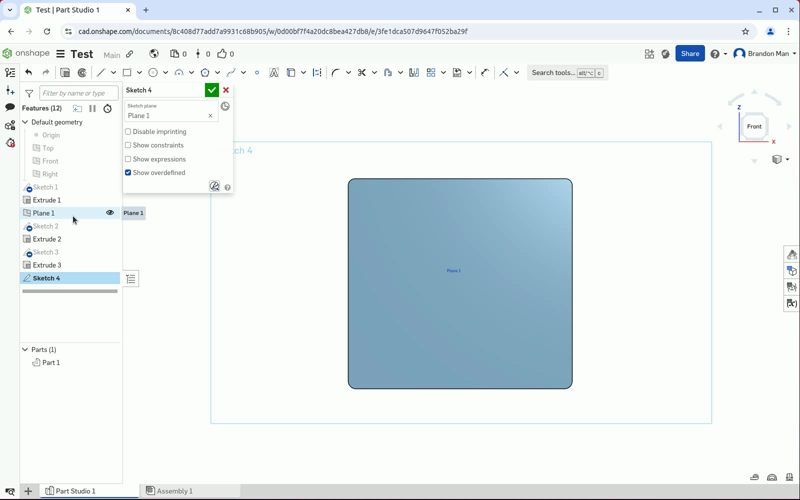
mouse_move(73, 352)
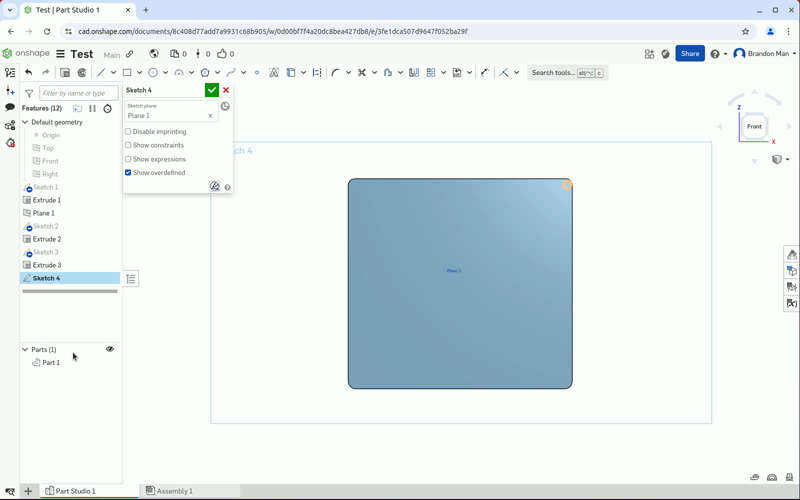
key(y)
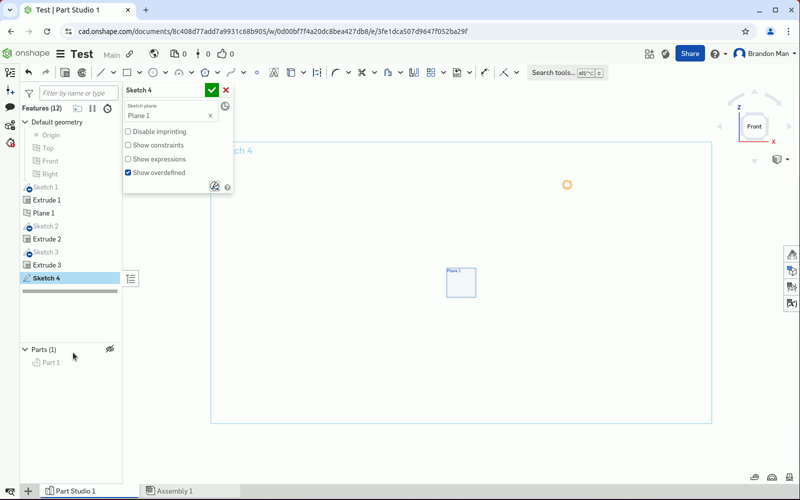
key(c)
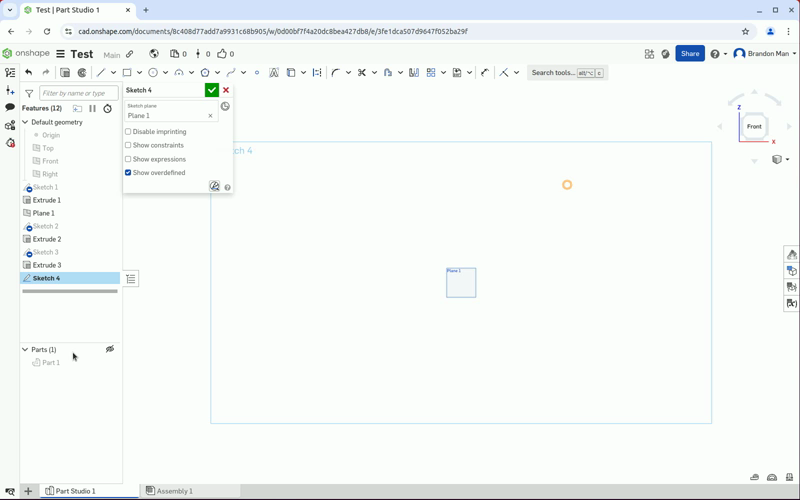
key_down(shift)
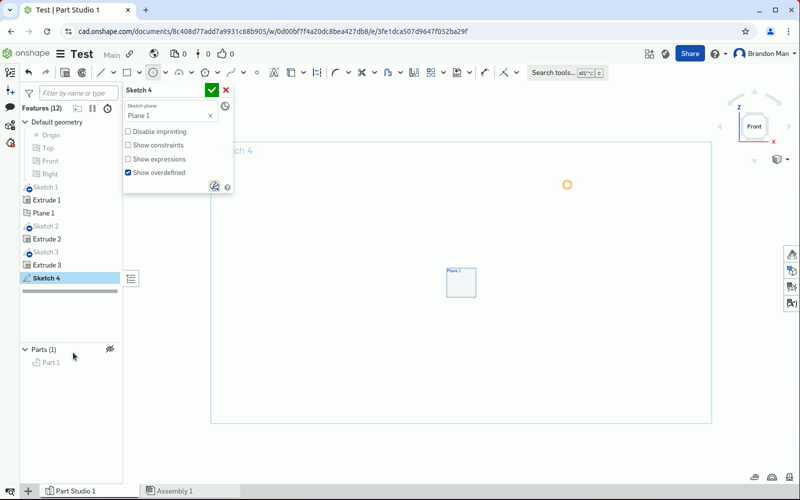
mouse_move(567, 381)
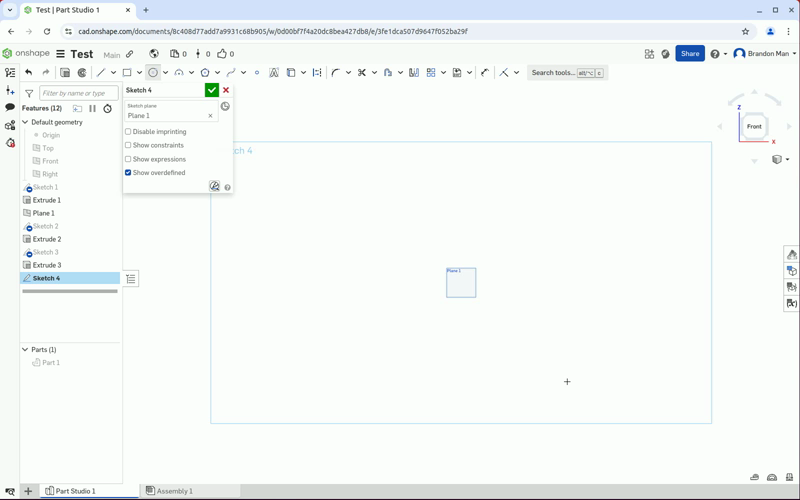
click(567, 381)
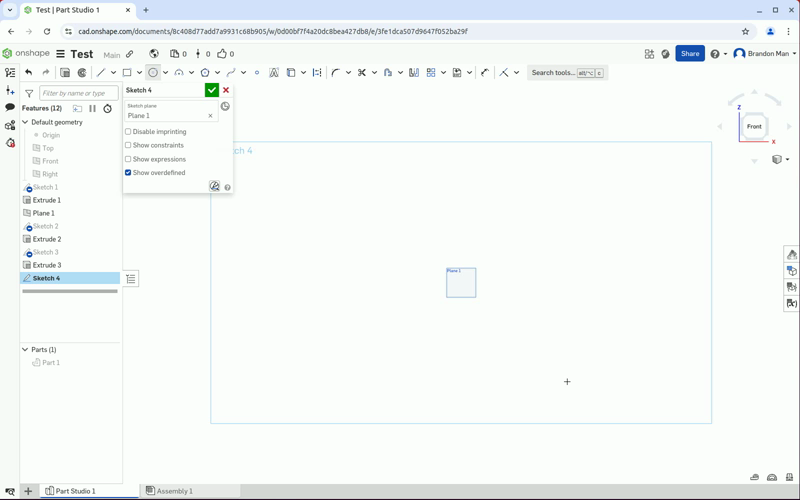
key_up(shift)
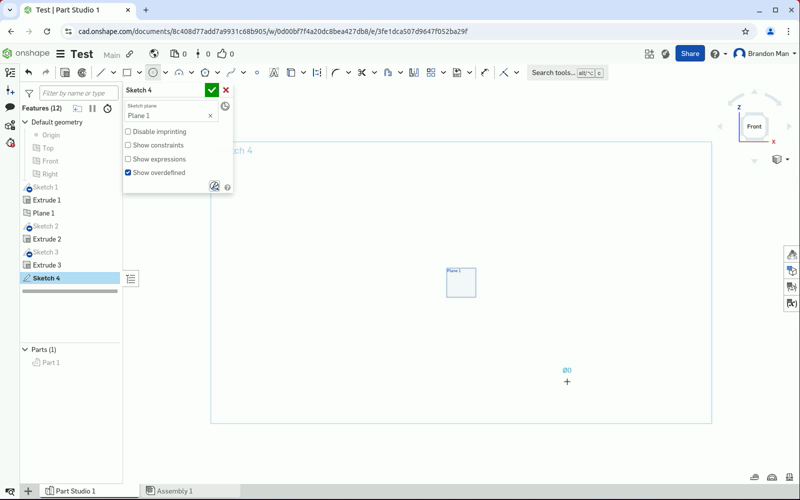
mouse_move(571, 381)
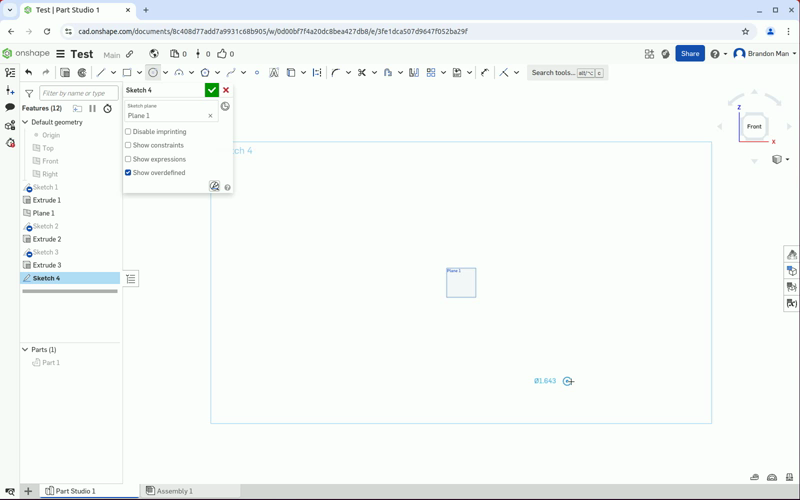
click(571, 381)
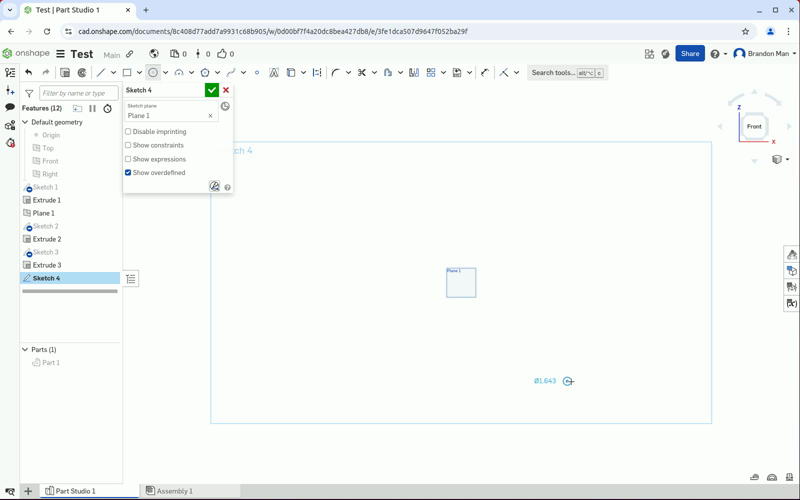
key(esc)
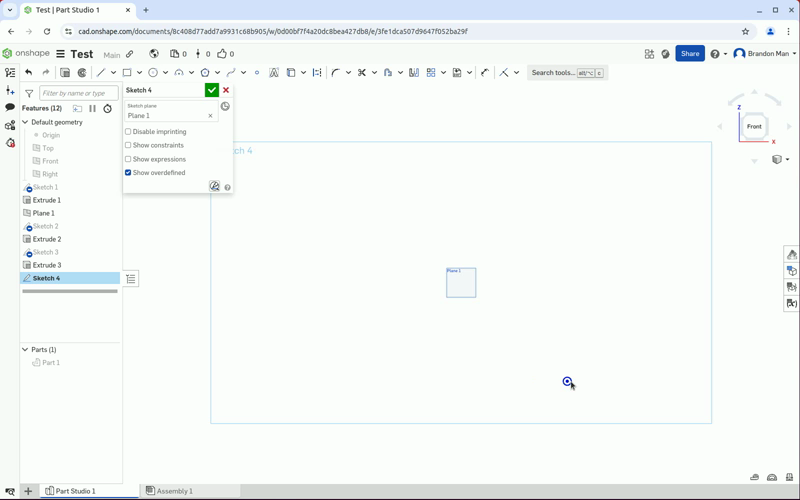
mouse_move(566, 382)
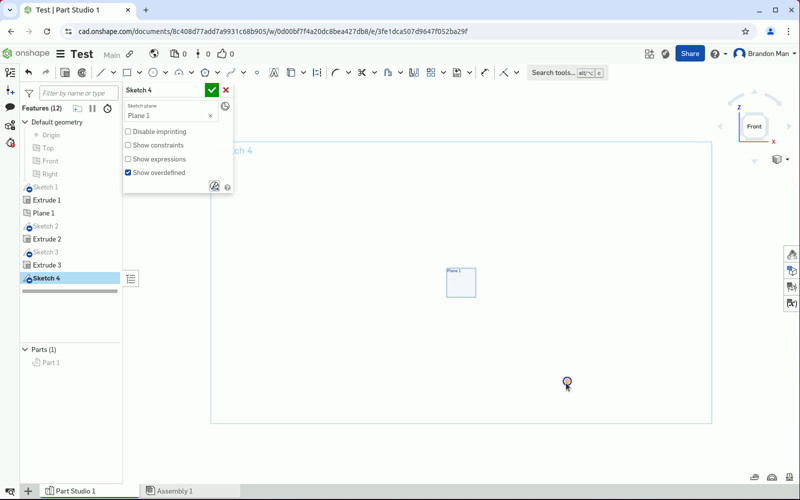
scroll(6)
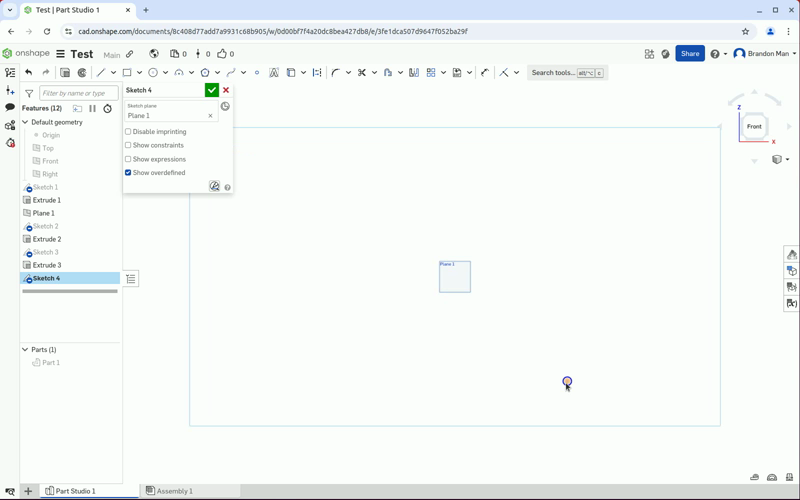
scroll(6)
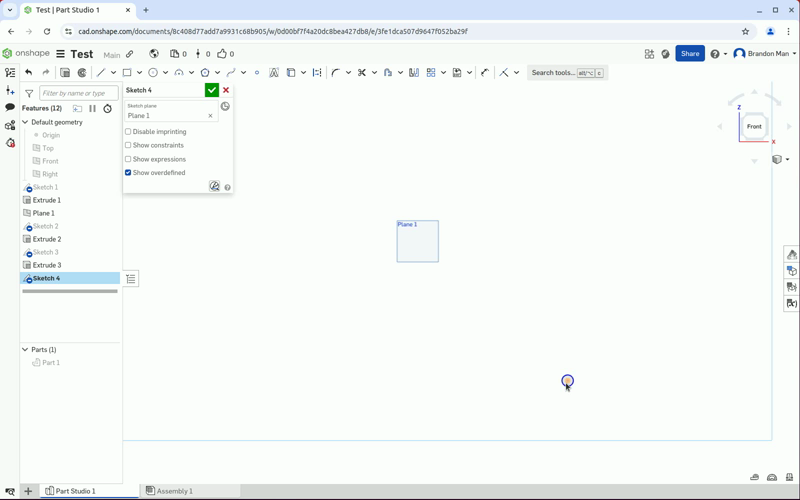
scroll(6)
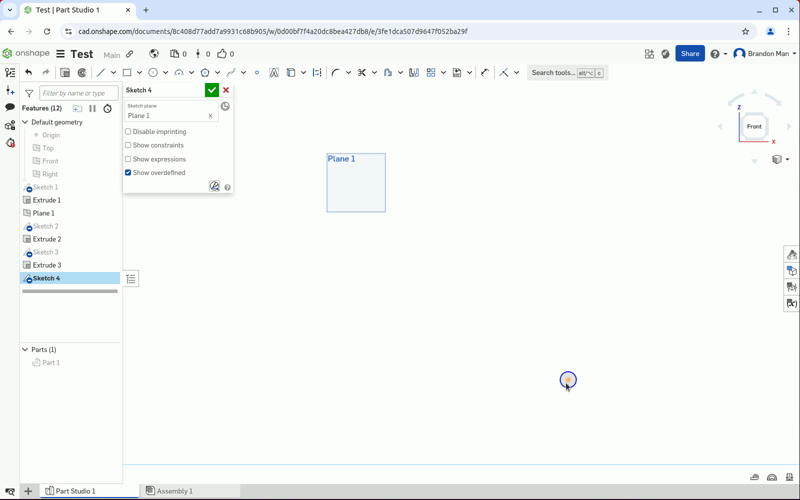
scroll(6)
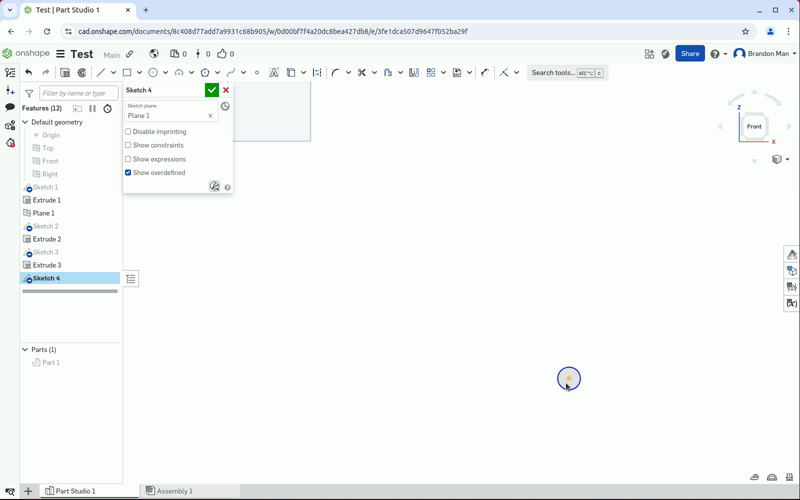
scroll(6)
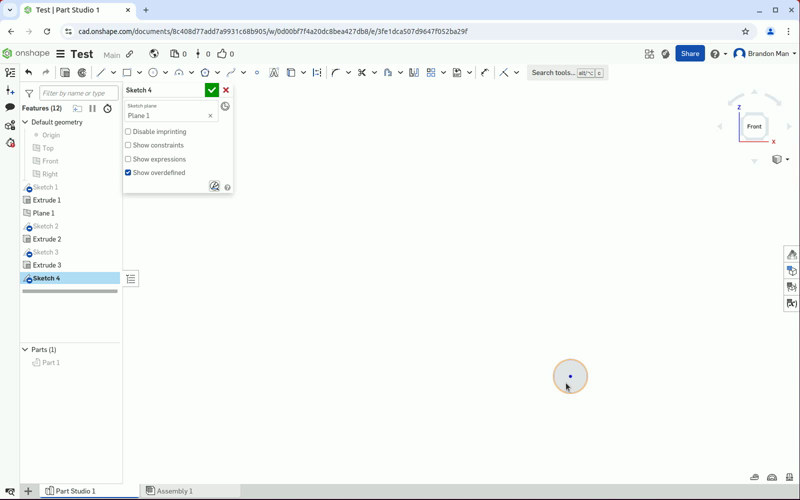
scroll(6)
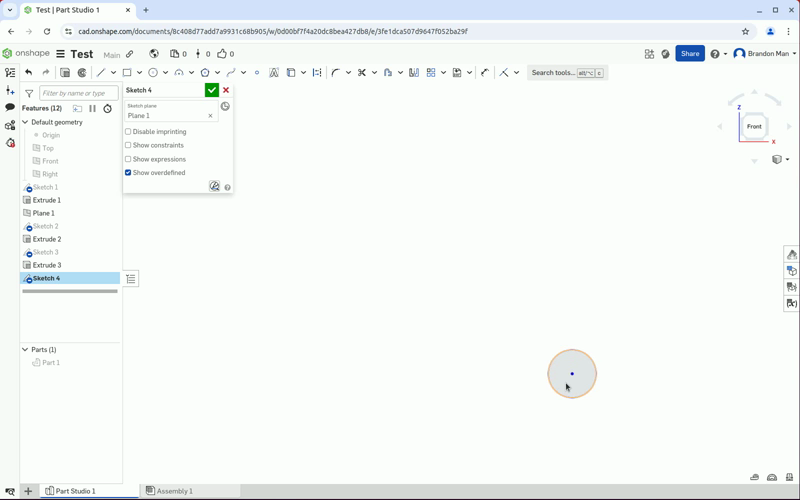
scroll(6)
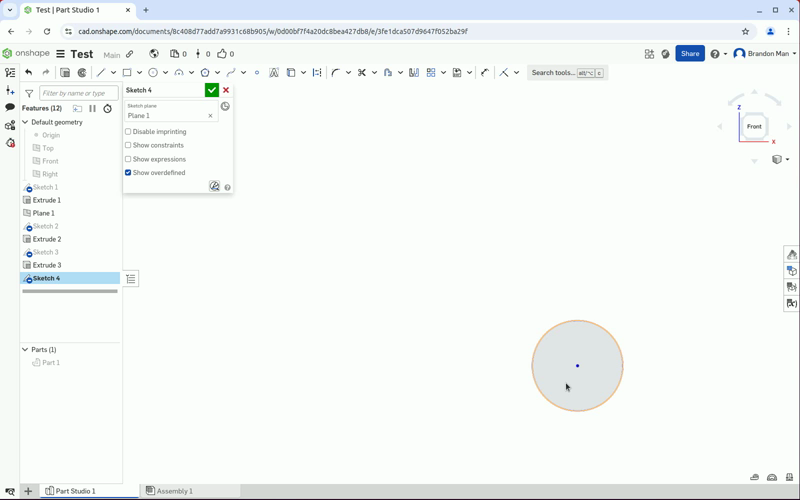
click(566, 382)
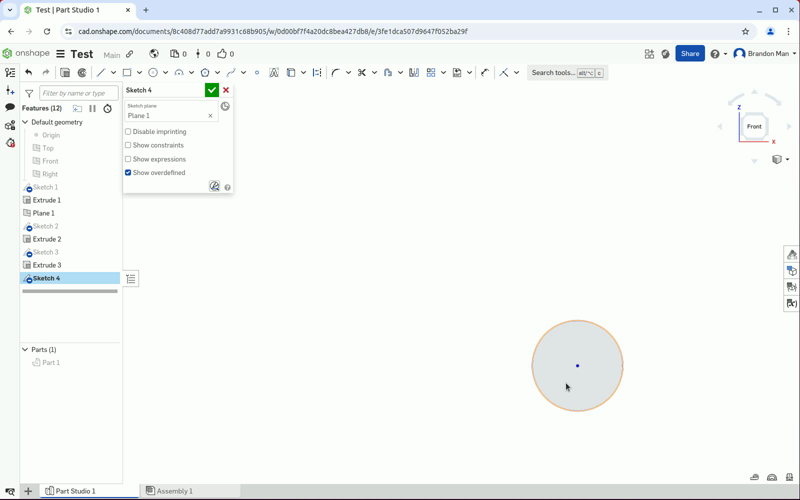
scroll(-6)
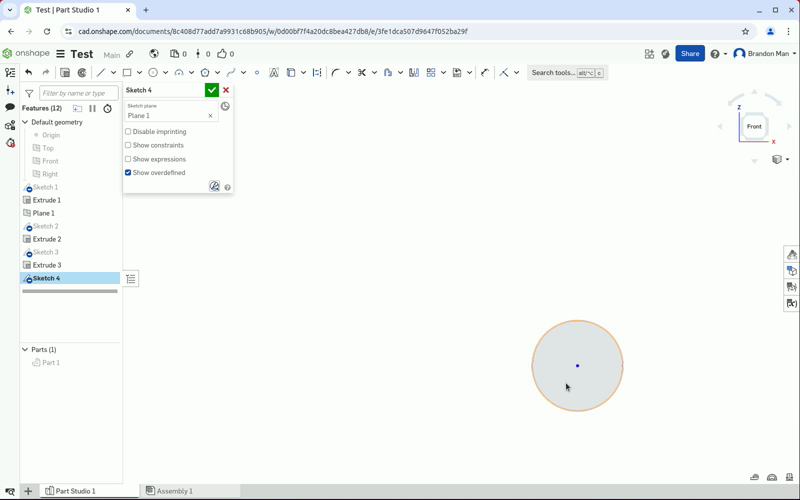
scroll(-6)
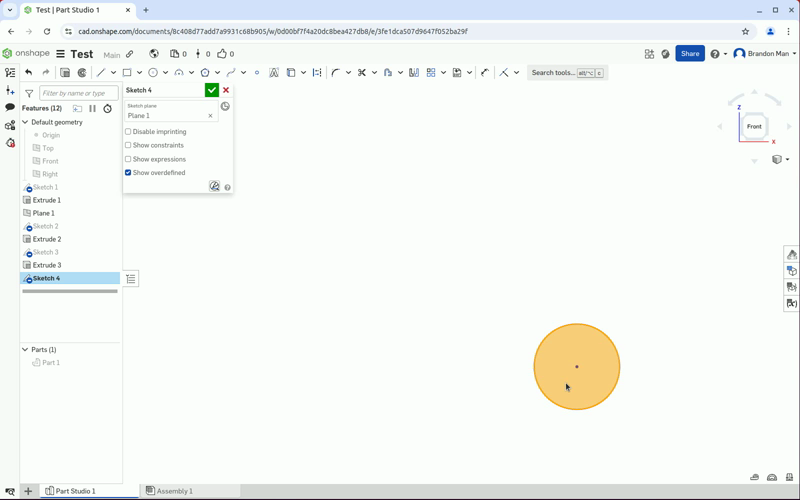
scroll(-6)
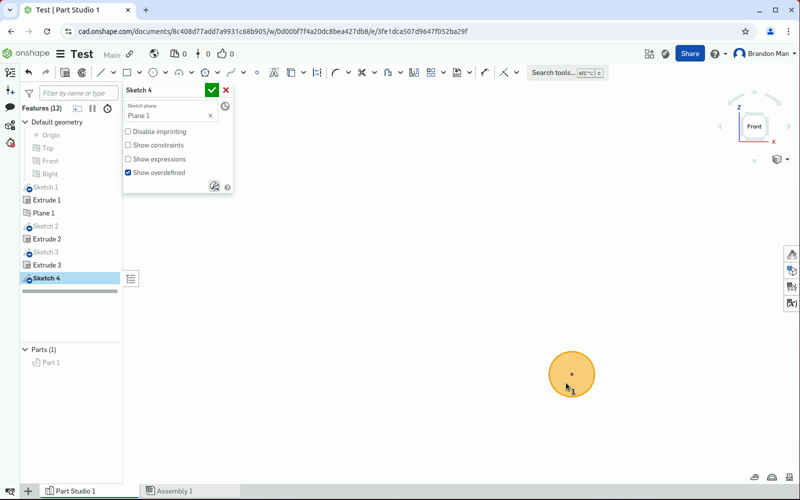
scroll(-6)
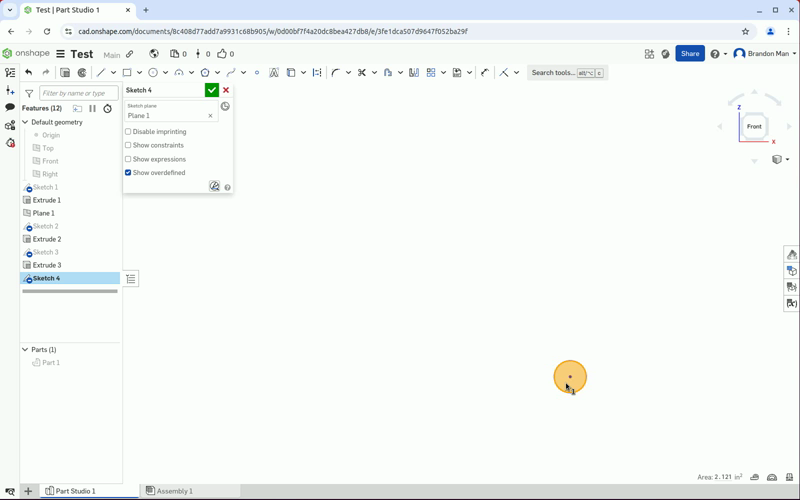
scroll(-6)
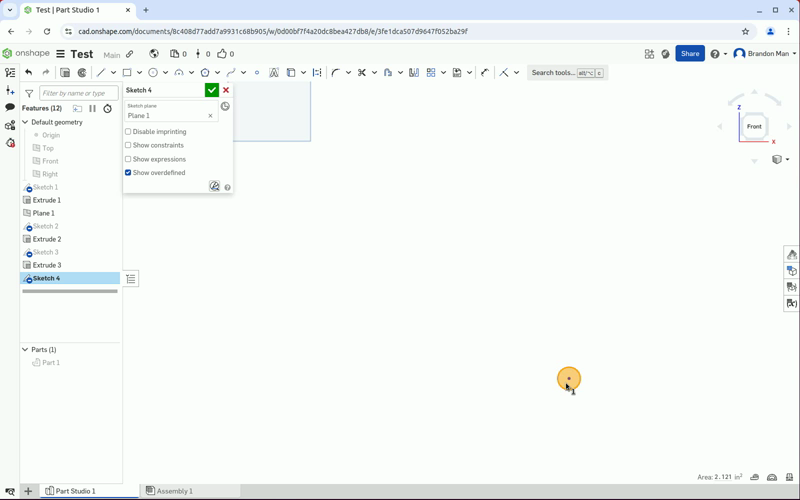
scroll(-6)
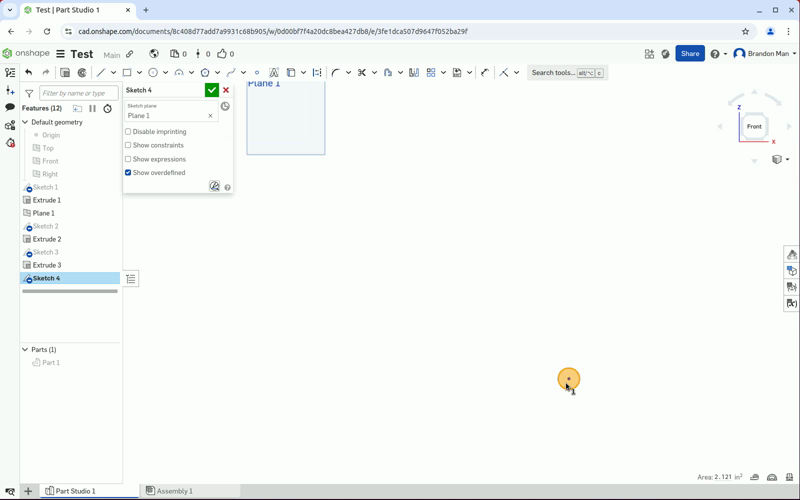
scroll(-6)
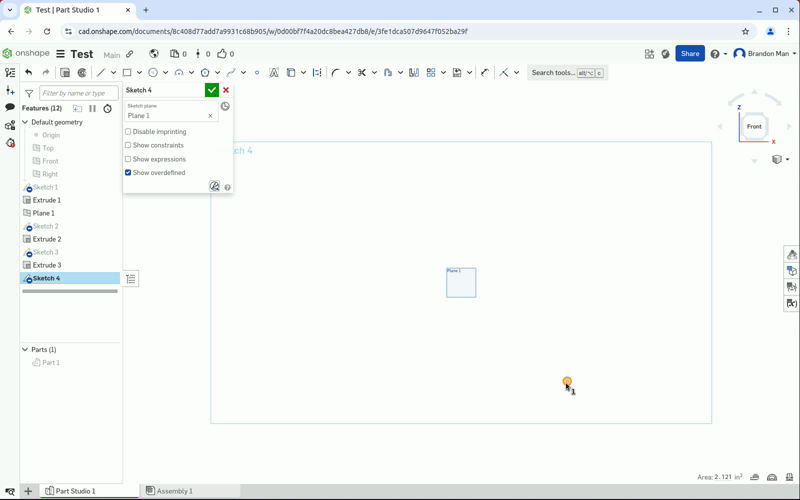
mouse_move(73, 352)
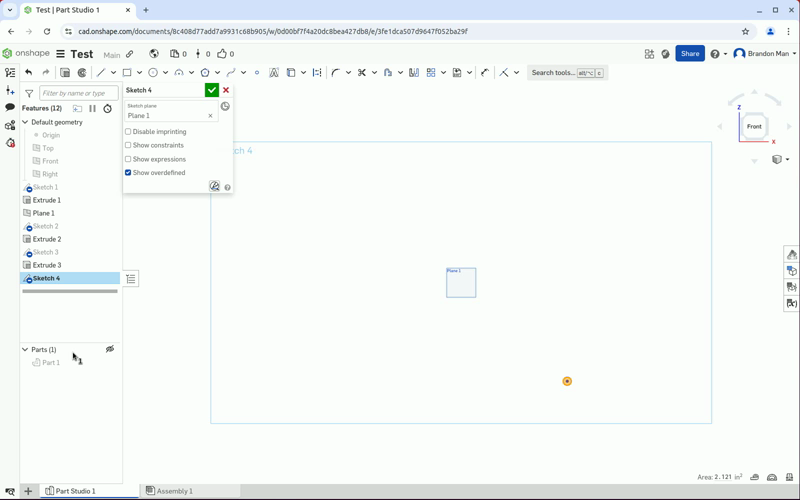
key(shift+y)
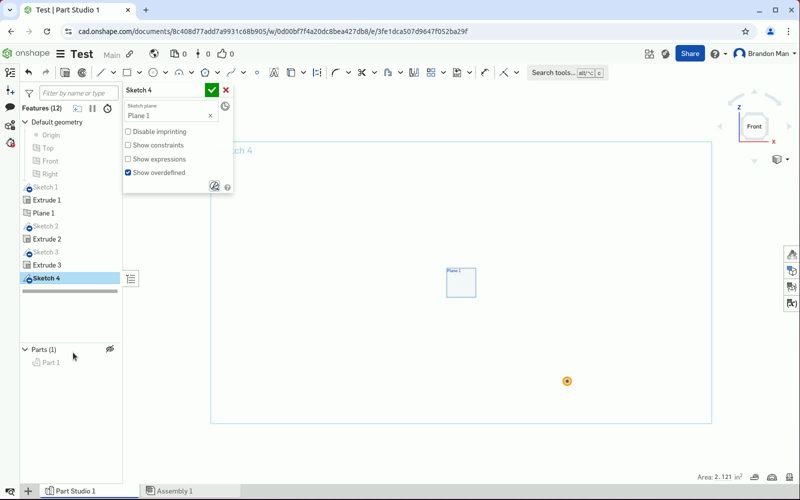
key(shift+e)
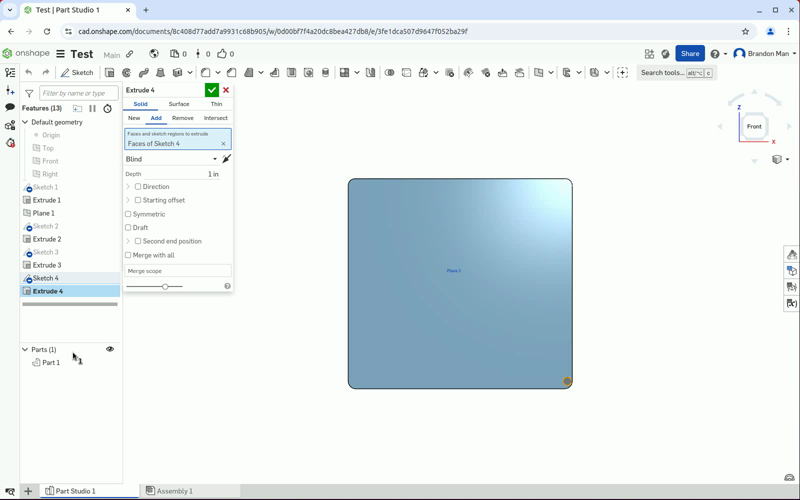
mouse_move(143, 106)
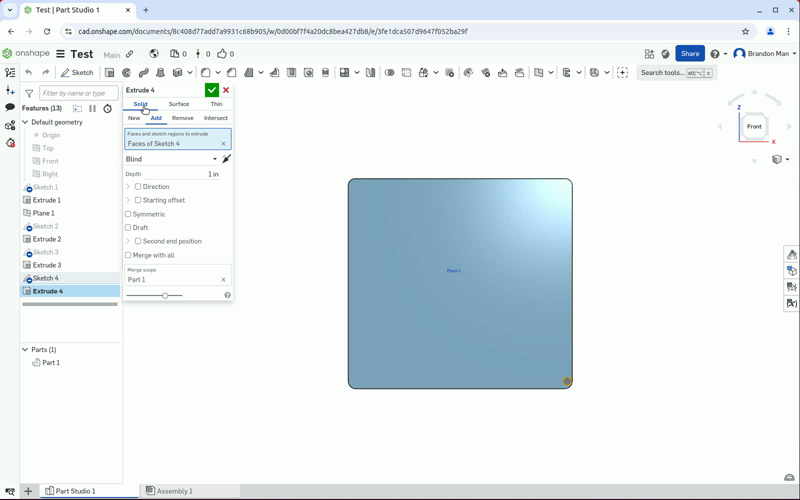
click(143, 106)
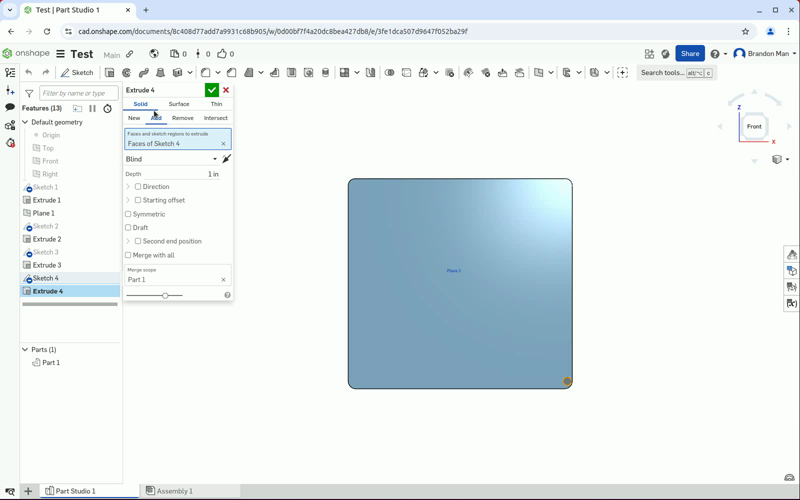
mouse_move(186, 120)
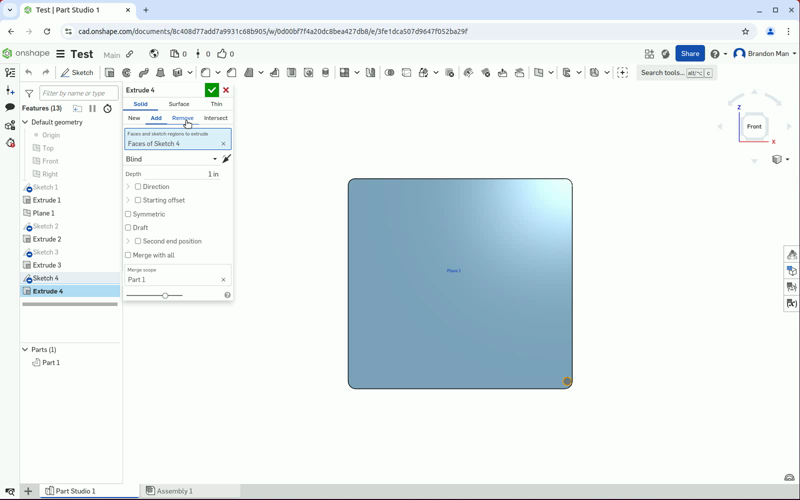
click(186, 120)
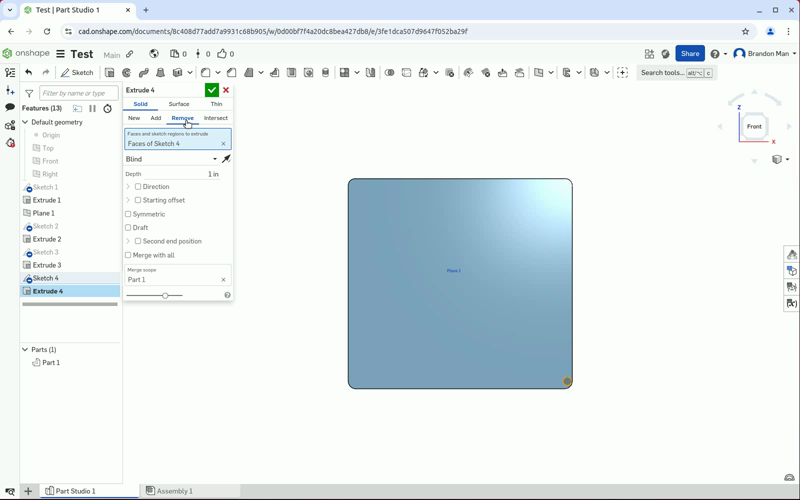
key(tab, 4)
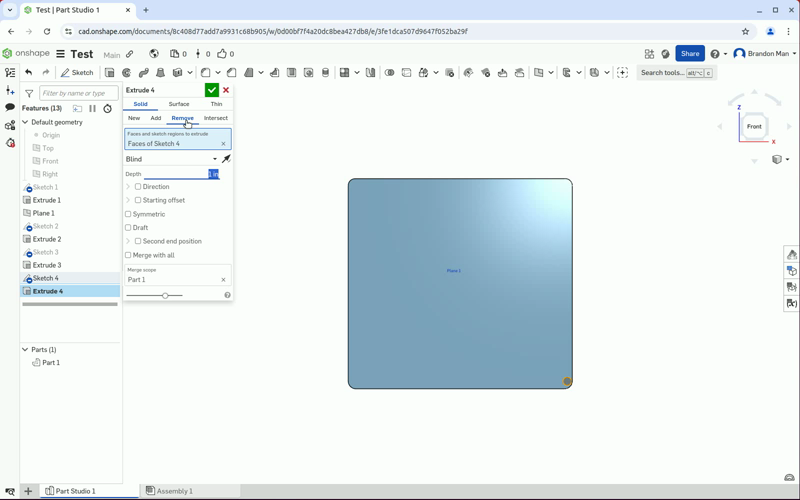
text(5.536)
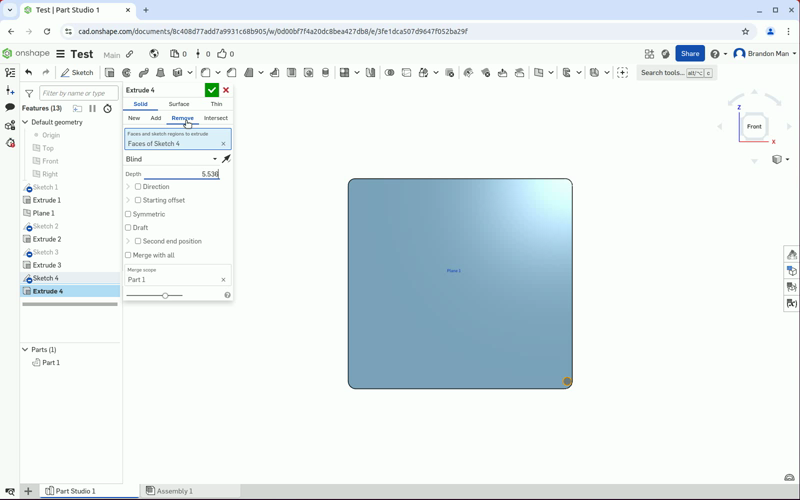
key(tab, 6)
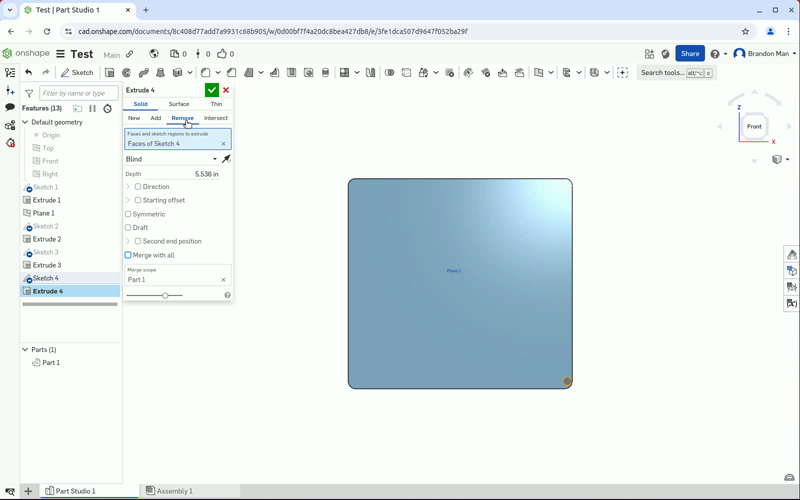
key(space)
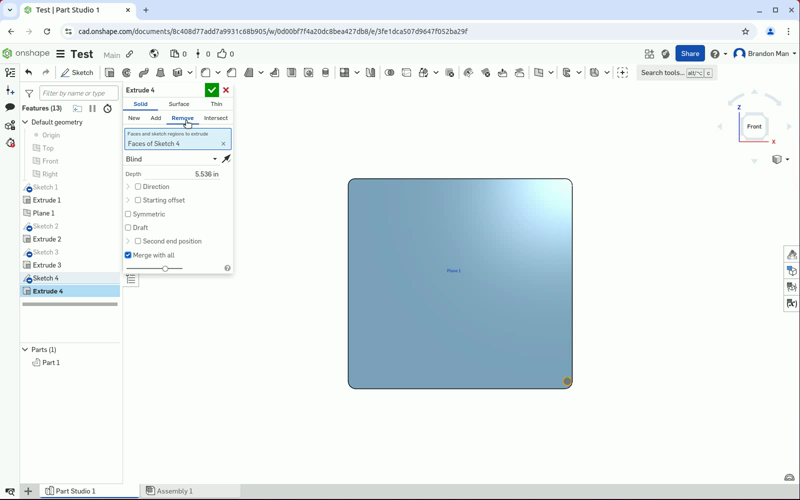
key(enter)
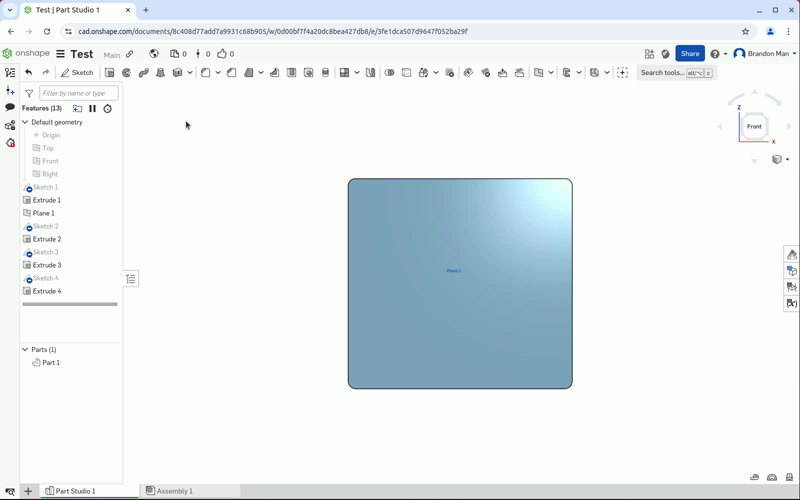
key(shift+h)
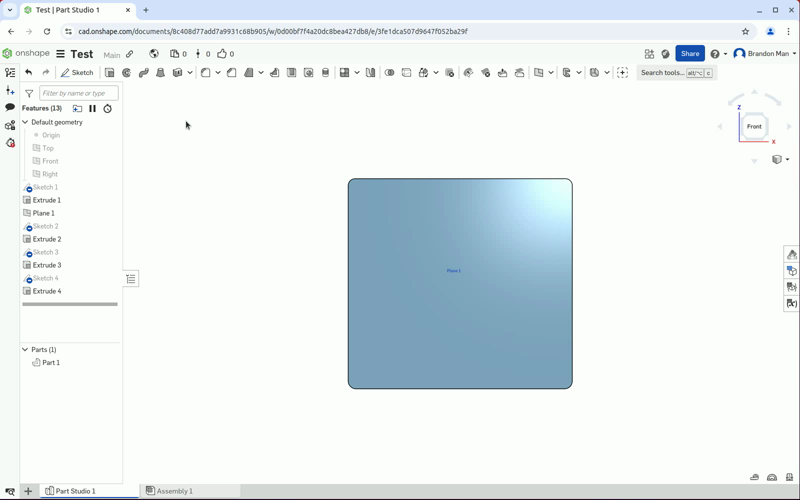
key(shift+h)
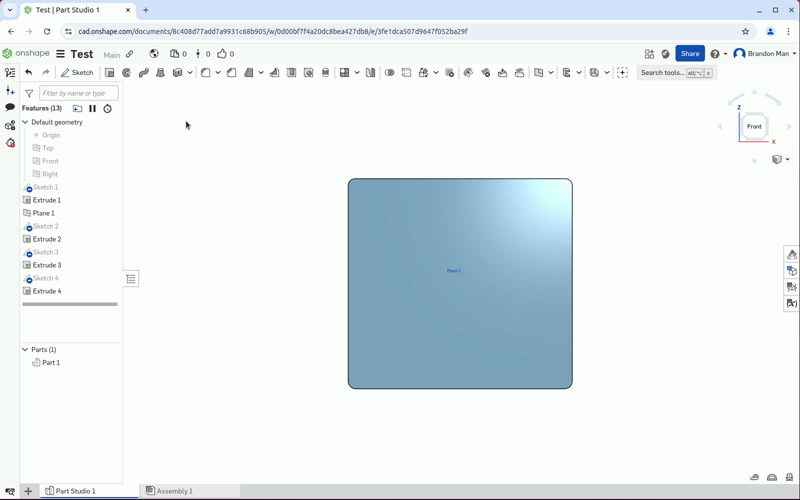
mouse_move(73, 189)
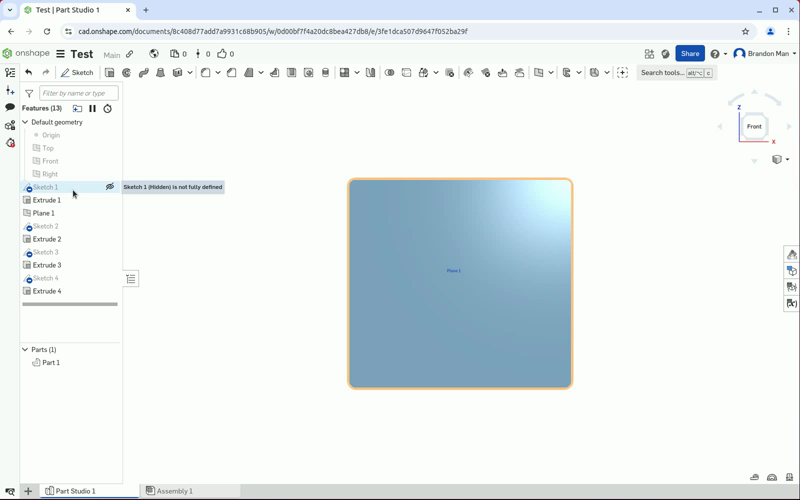
click(73, 189)
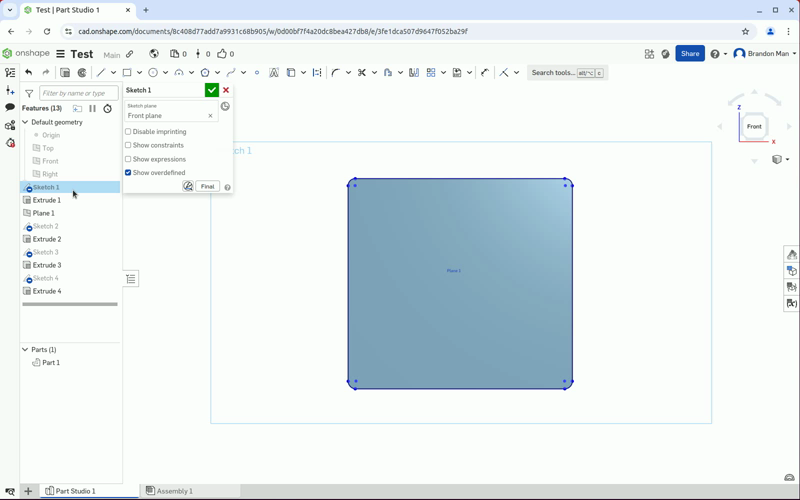
mouse_move(229, 92)
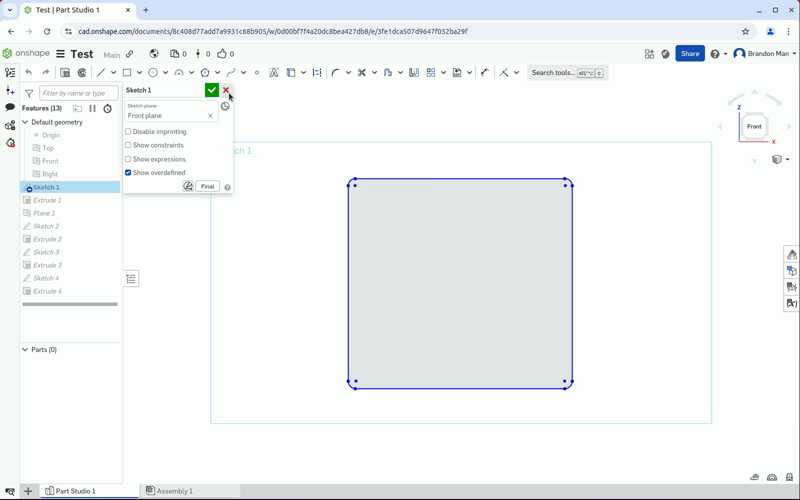
click(229, 92)
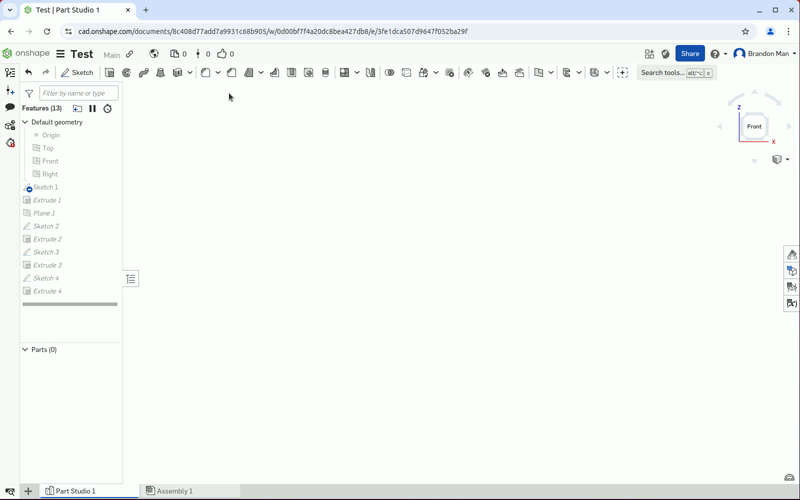
key(shift+s)
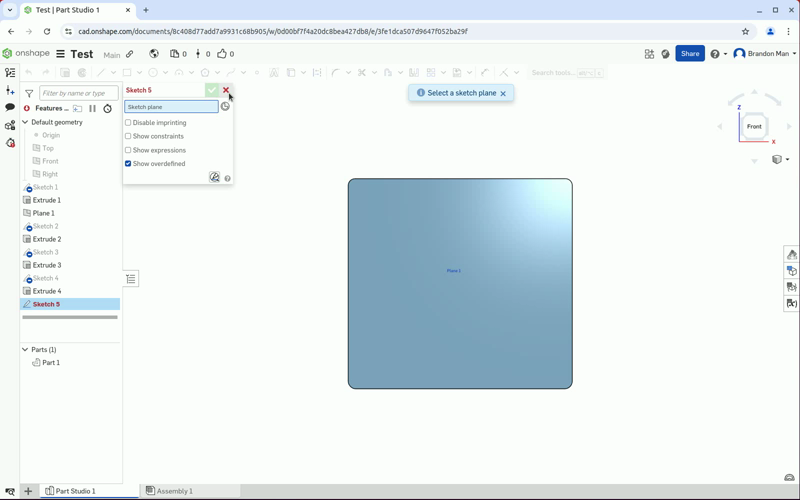
mouse_move(73, 215)
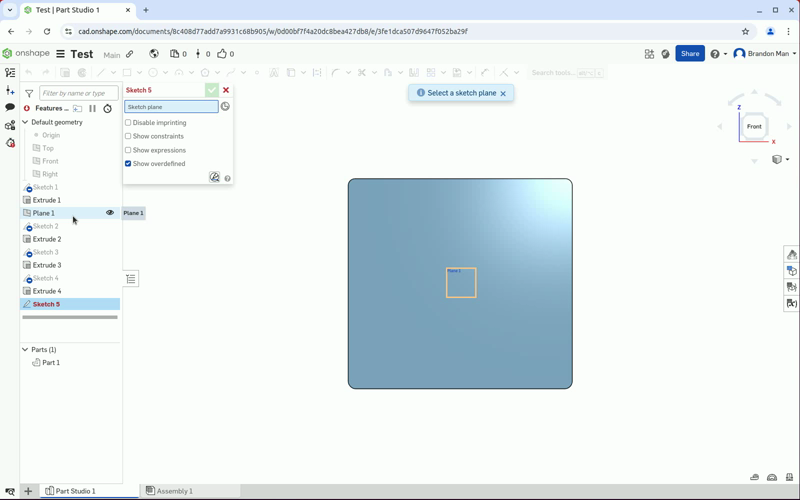
click(73, 215)
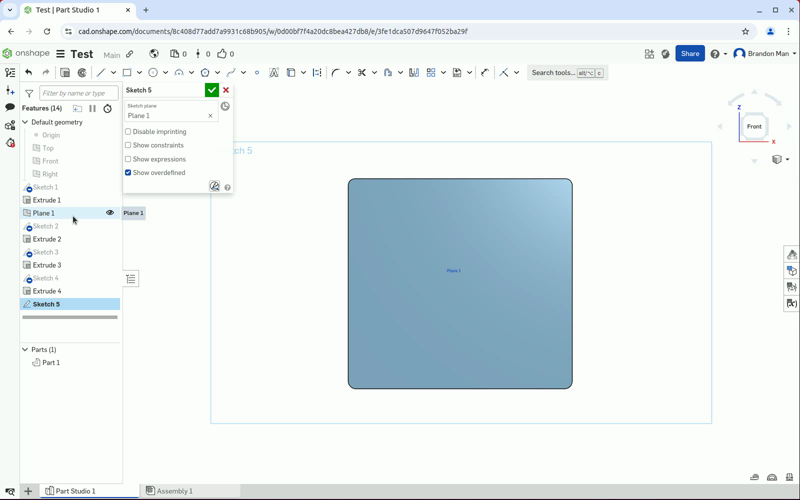
mouse_move(73, 352)
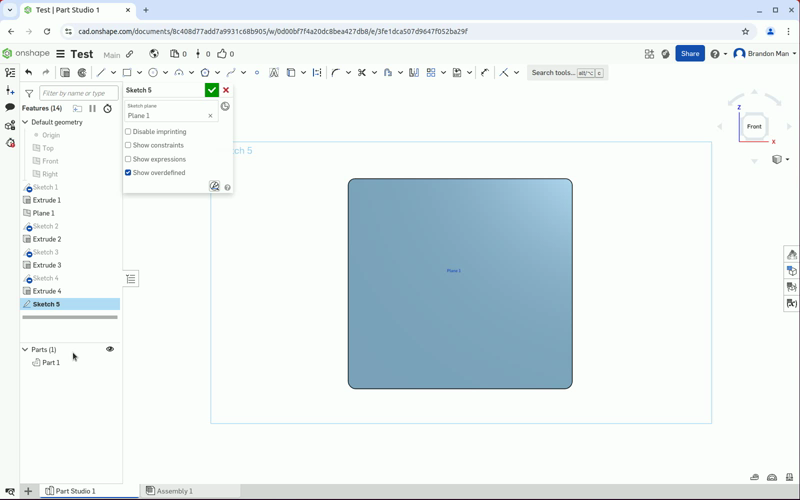
key(y)
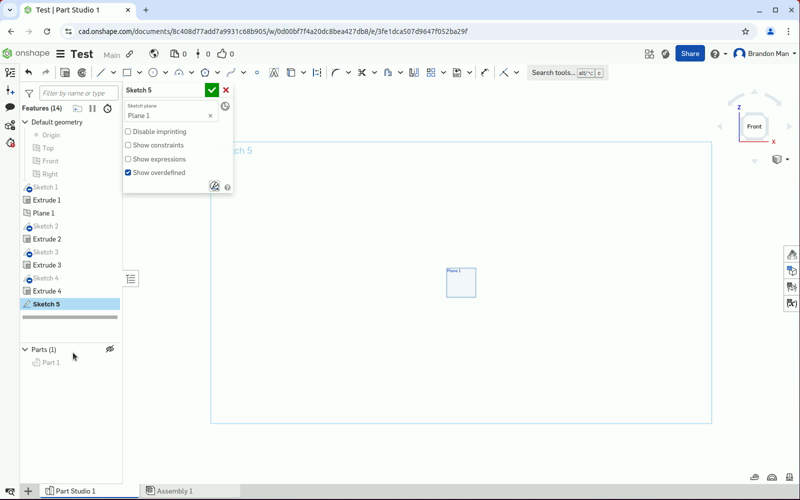
key(c)
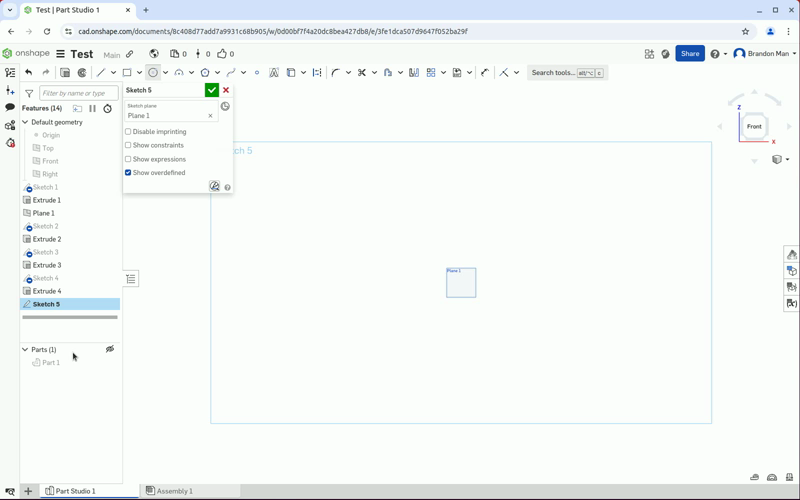
key_down(shift)
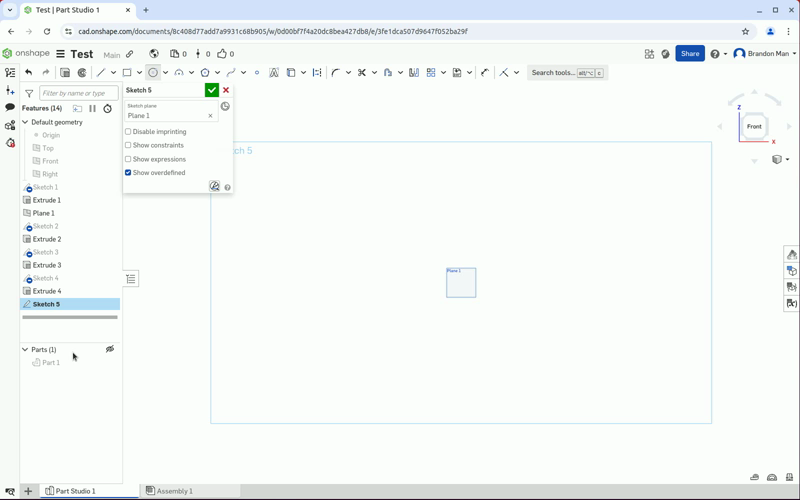
mouse_move(355, 381)
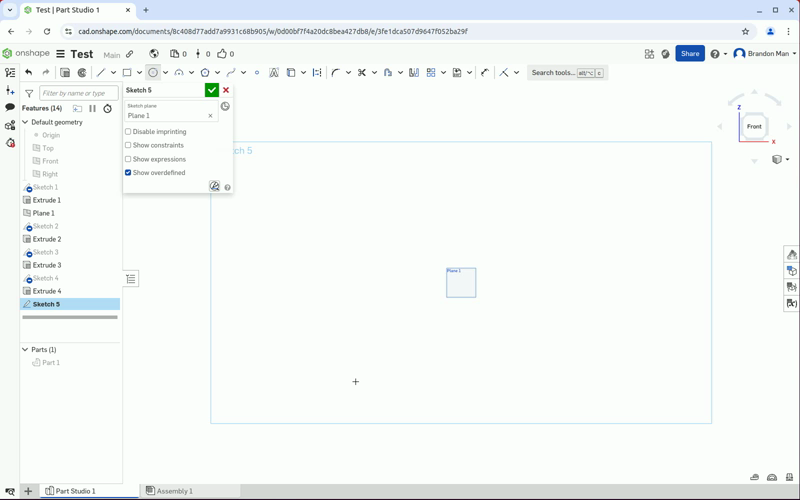
click(355, 381)
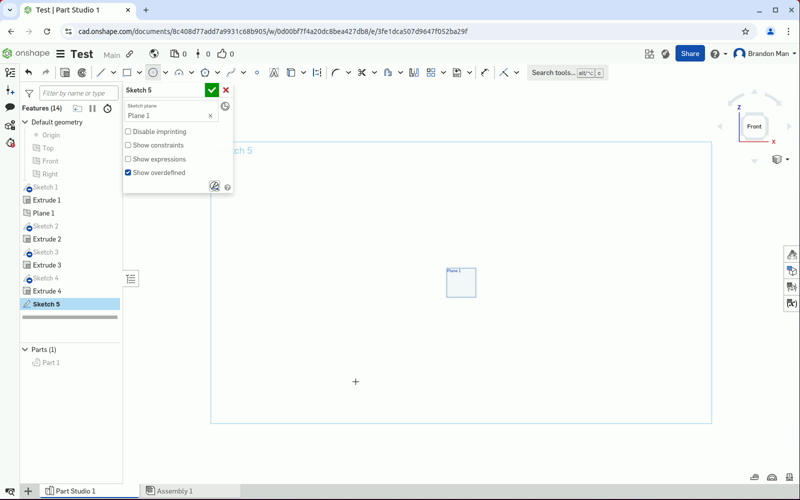
key_up(shift)
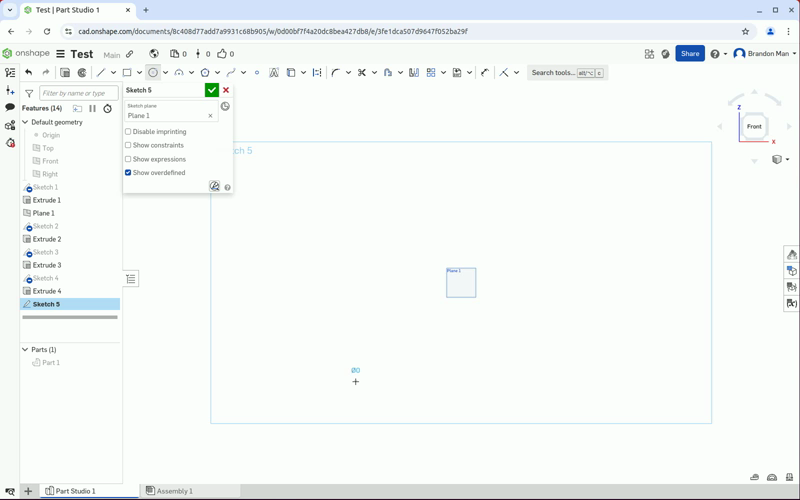
mouse_move(359, 381)
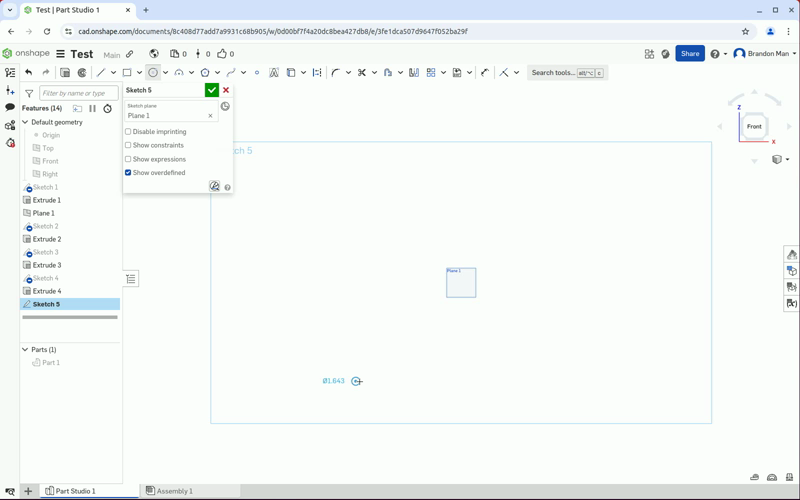
click(359, 381)
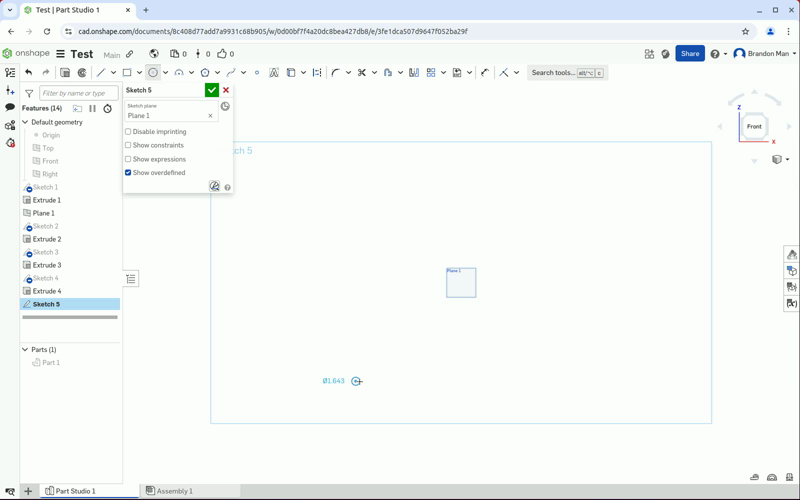
key(esc)
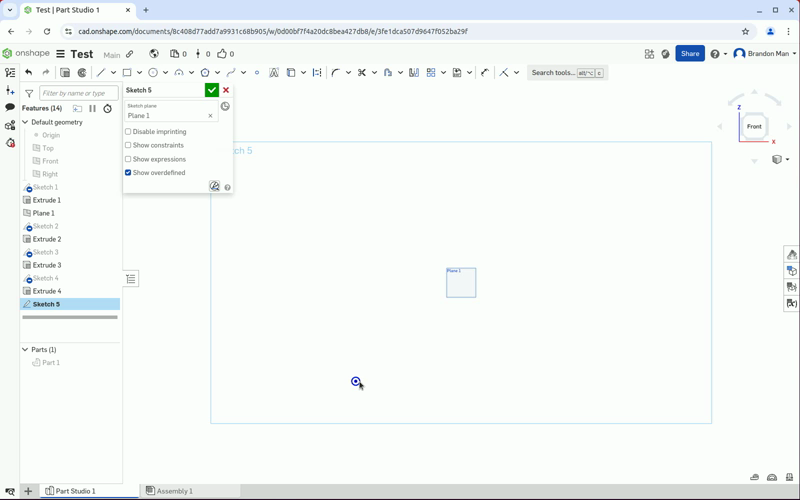
mouse_move(353, 379)
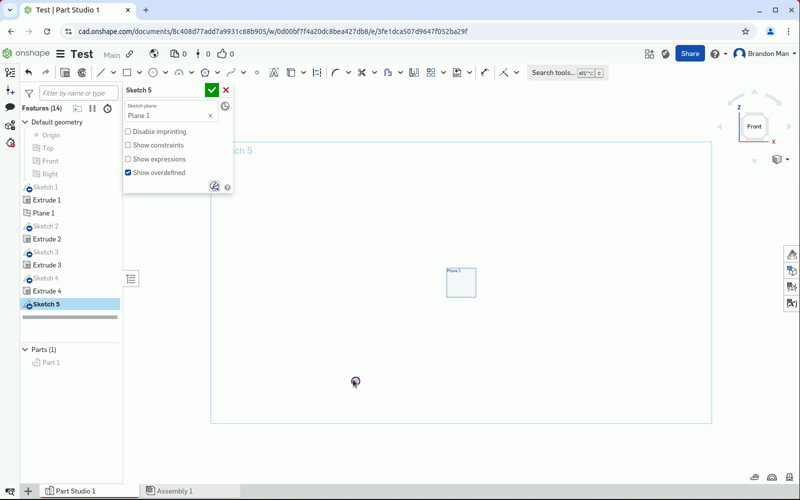
scroll(6)
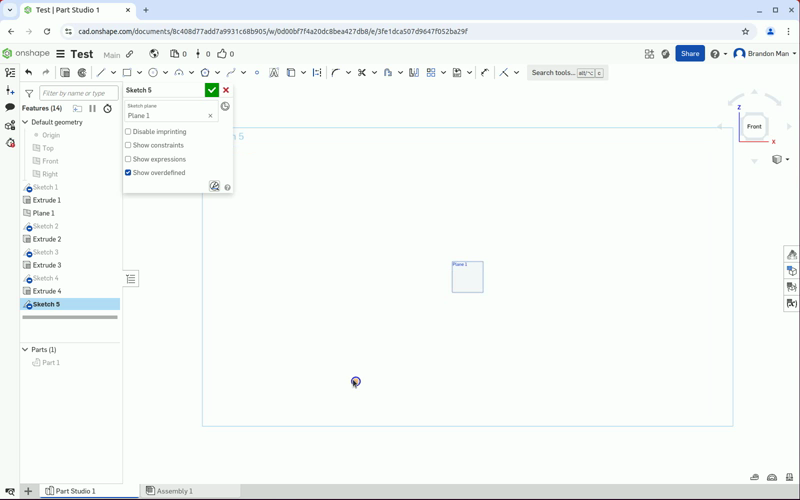
scroll(6)
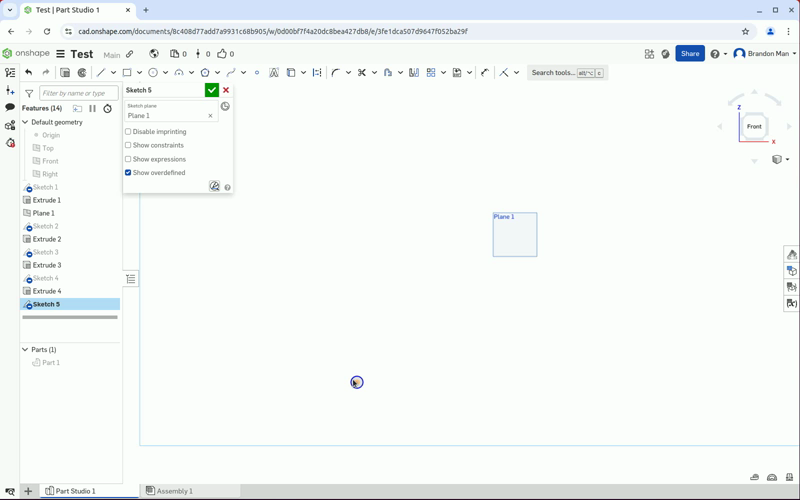
scroll(6)
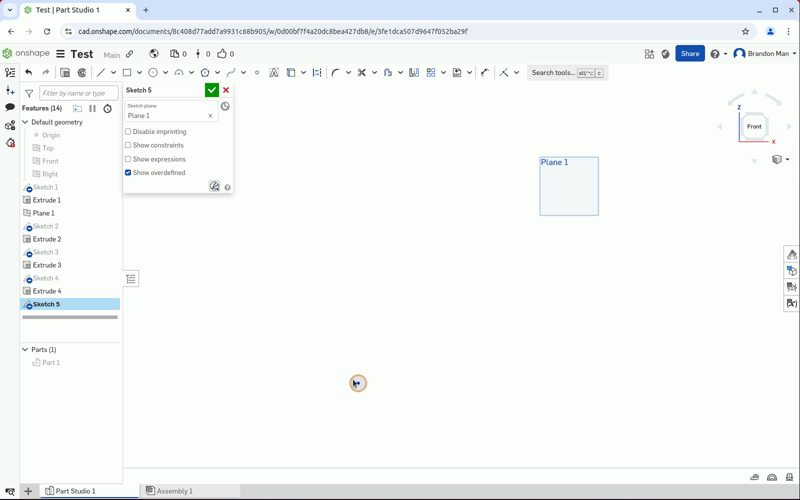
scroll(6)
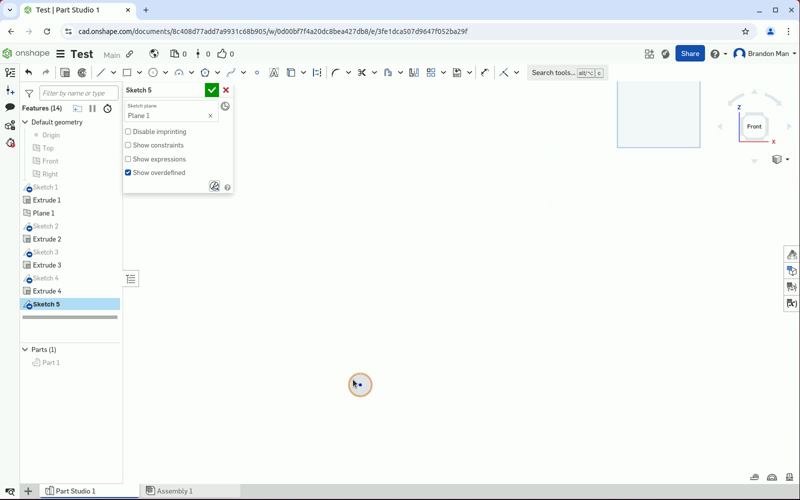
scroll(6)
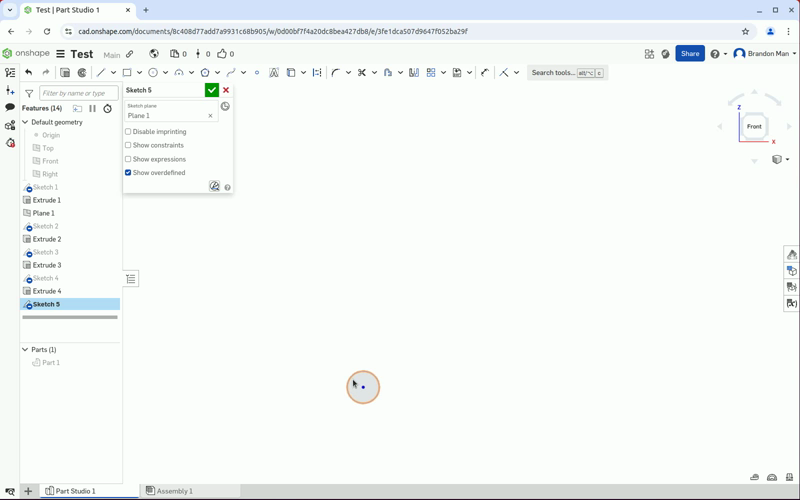
scroll(6)
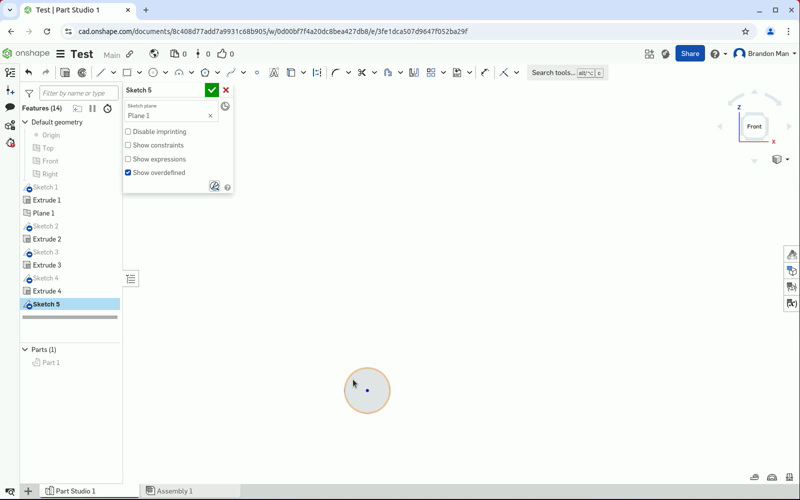
scroll(6)
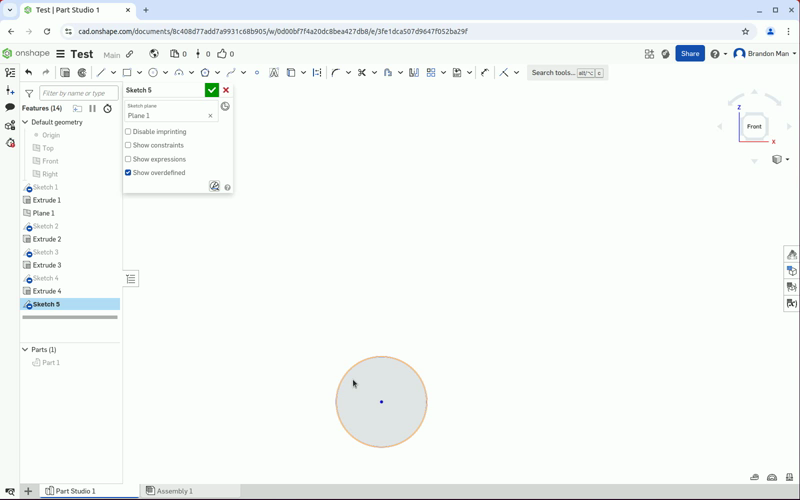
click(353, 379)
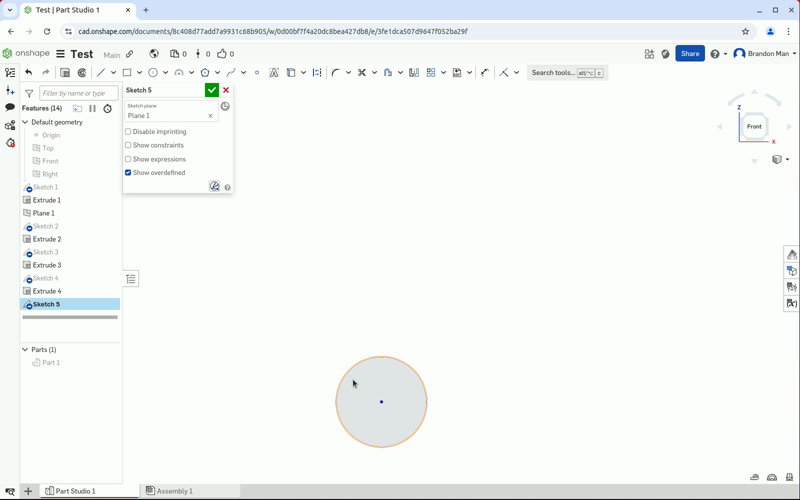
scroll(-6)
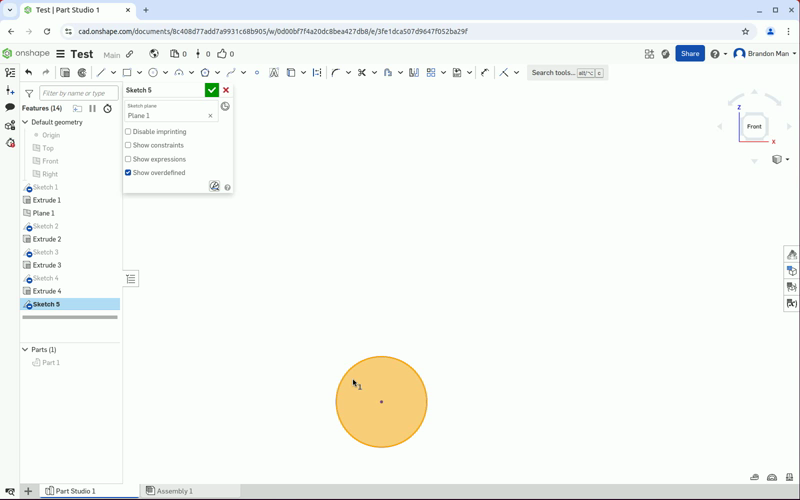
scroll(-6)
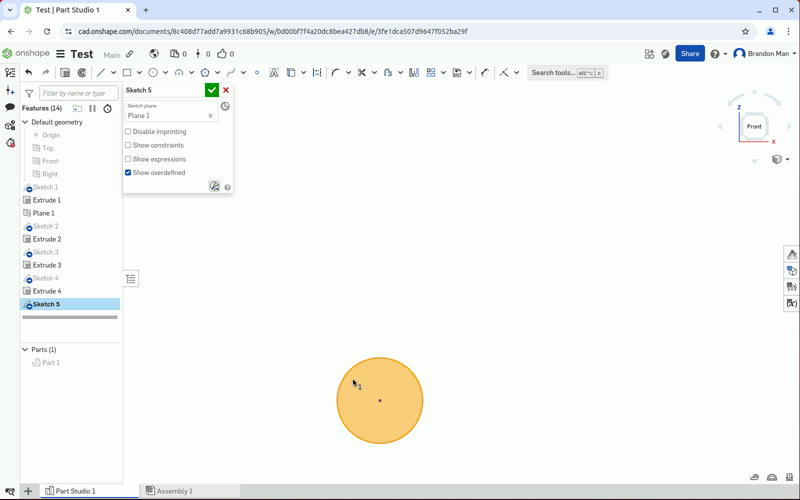
scroll(-6)
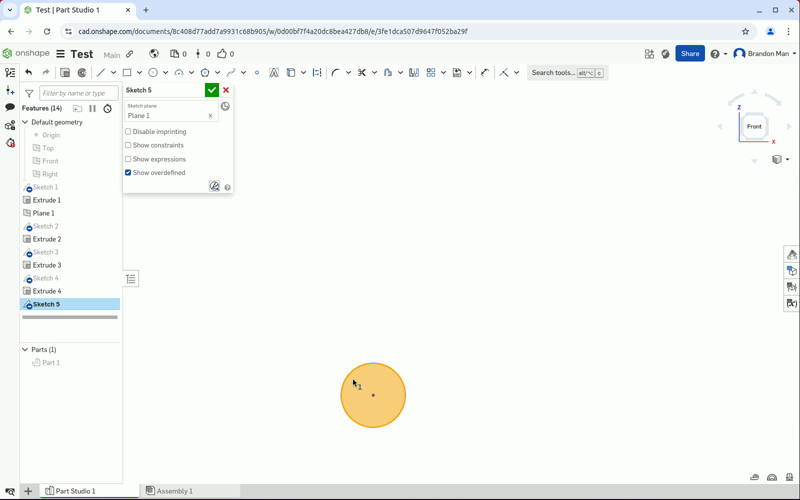
scroll(-6)
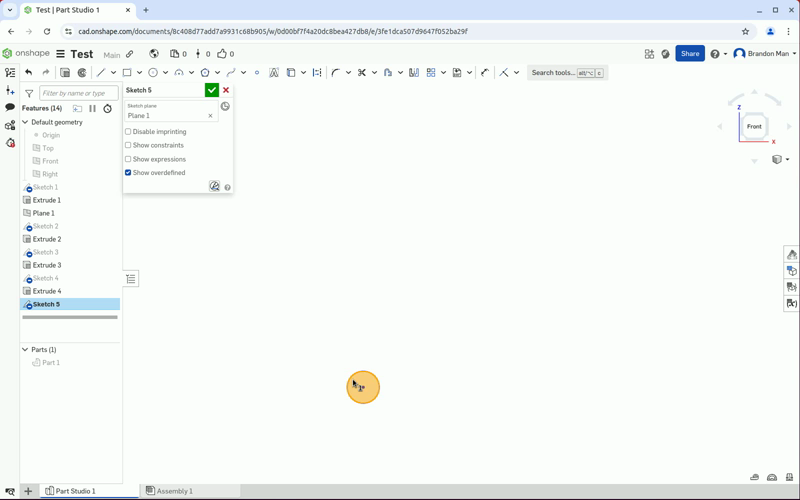
scroll(-6)
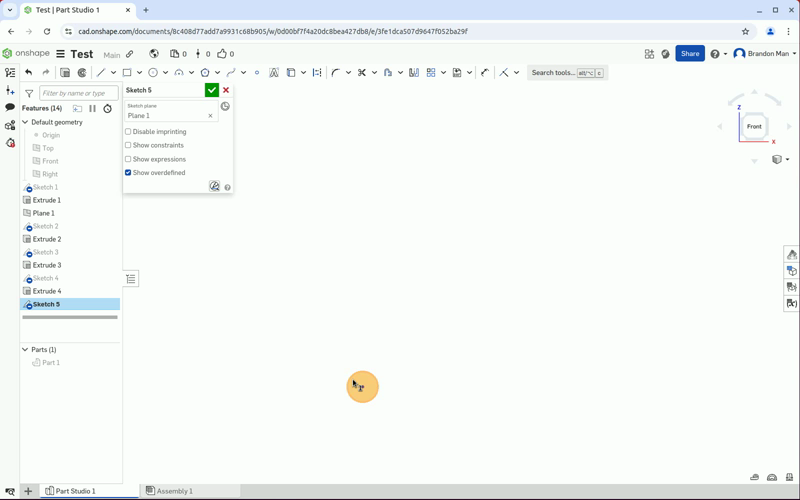
scroll(-6)
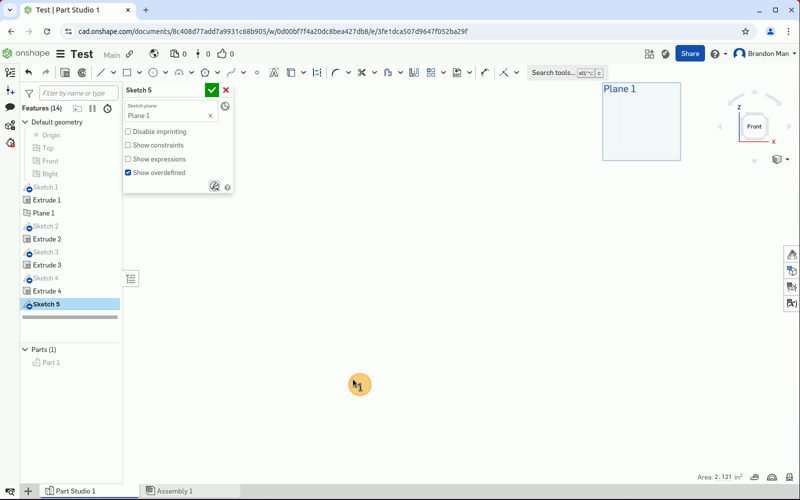
scroll(-6)
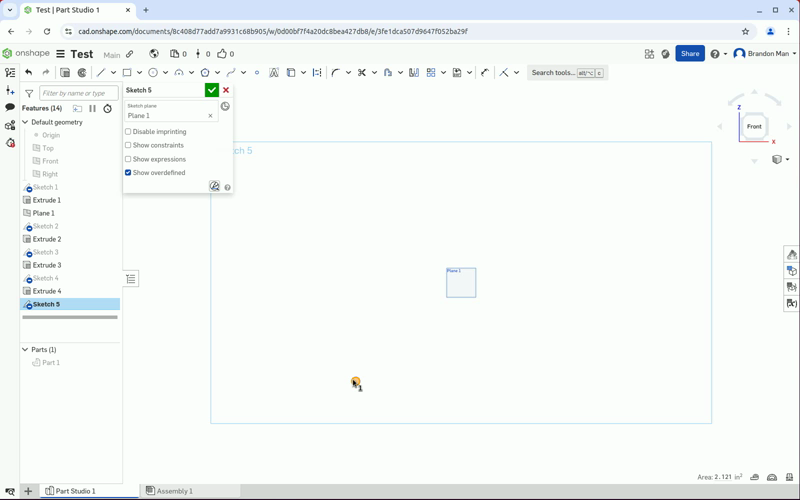
mouse_move(73, 352)
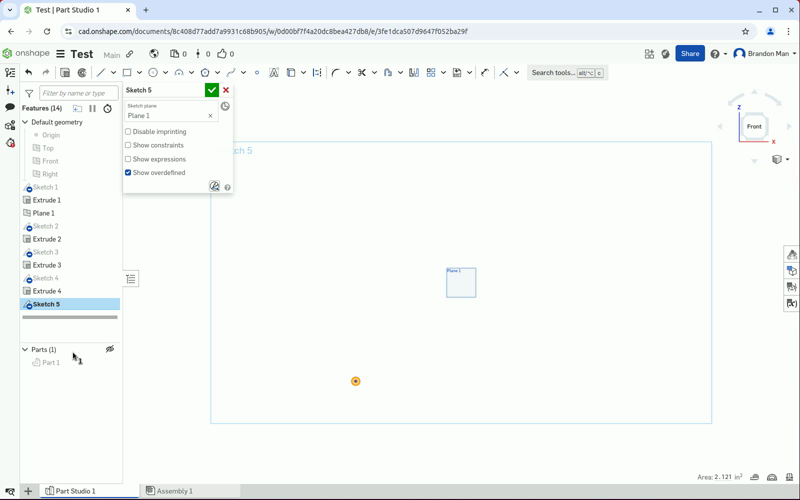
key(shift+y)
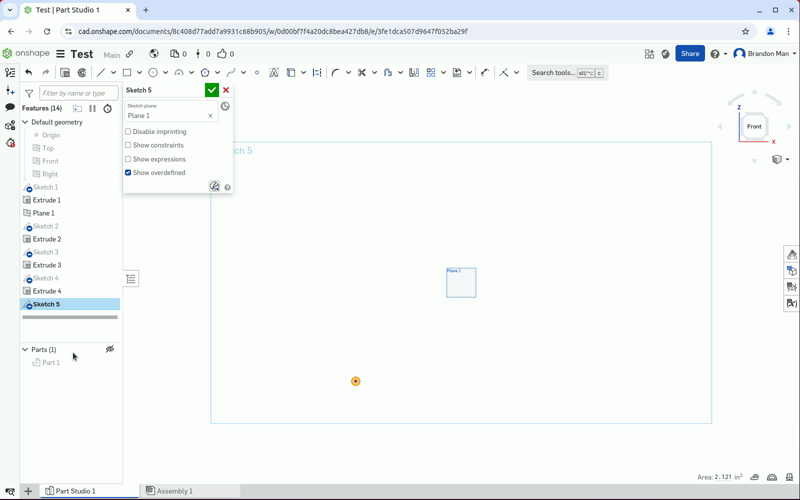
key(shift+e)
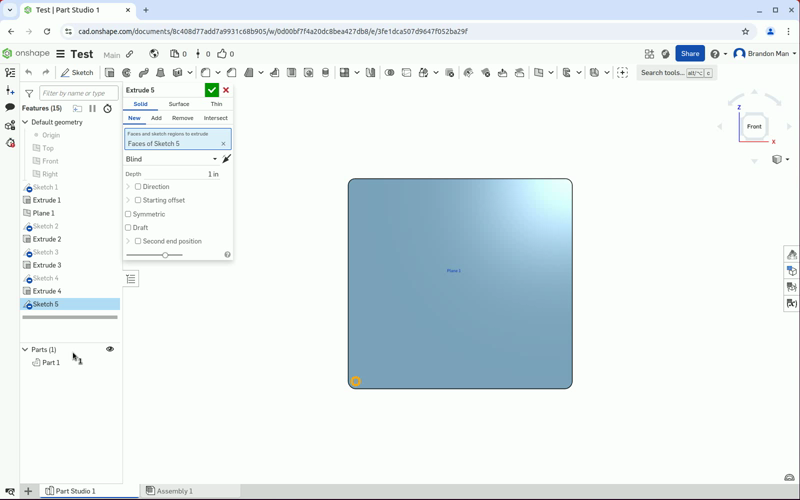
mouse_move(143, 106)
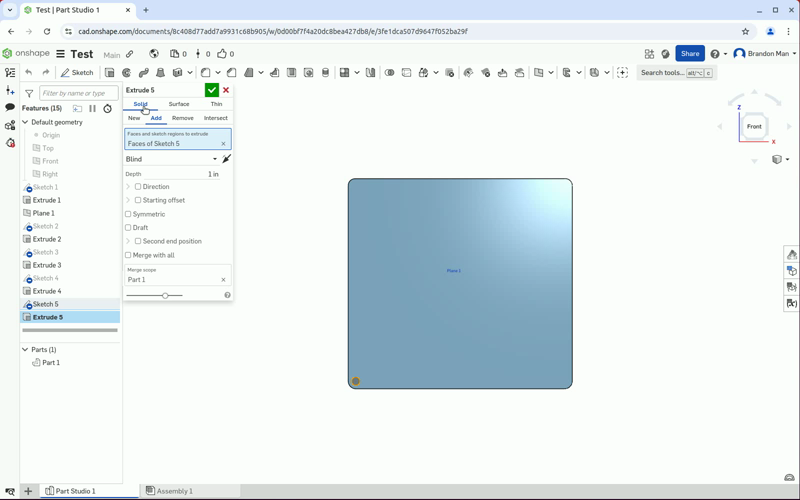
click(143, 106)
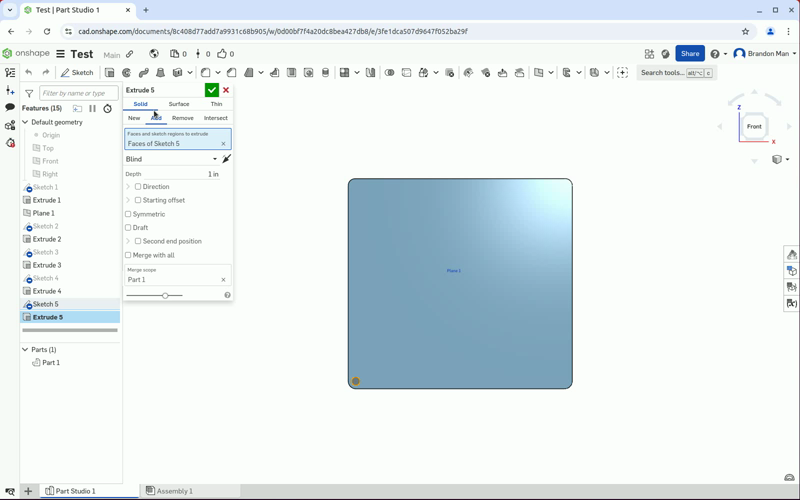
mouse_move(186, 120)
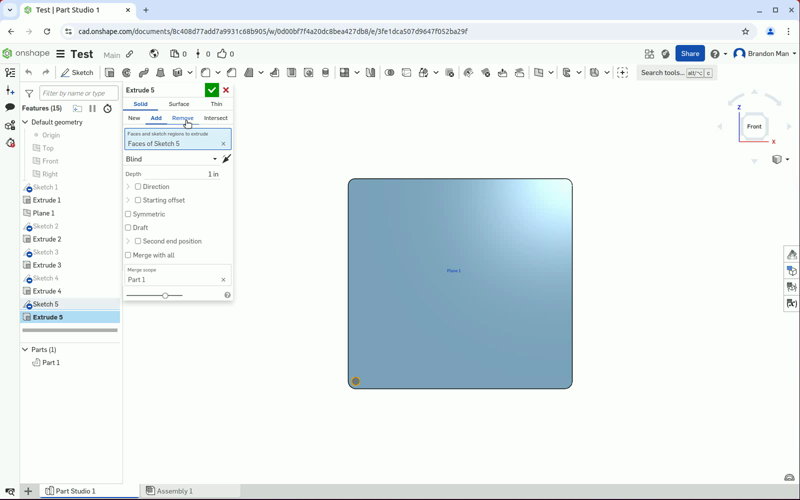
click(186, 120)
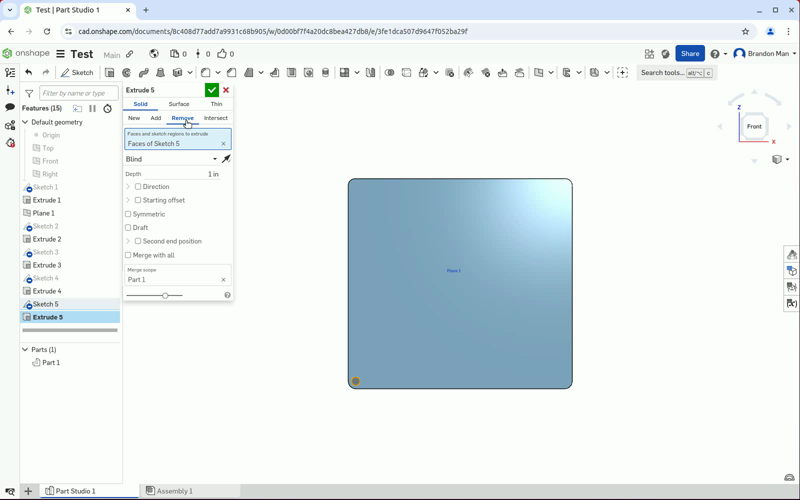
key(tab, 4)
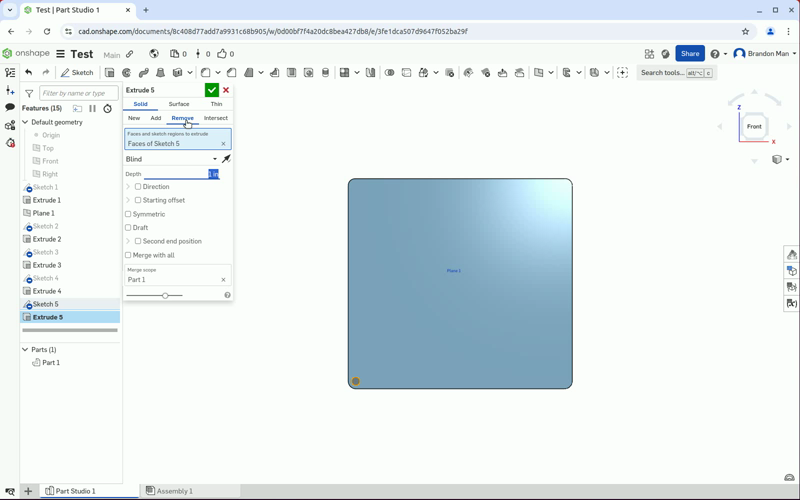
text(5.536)
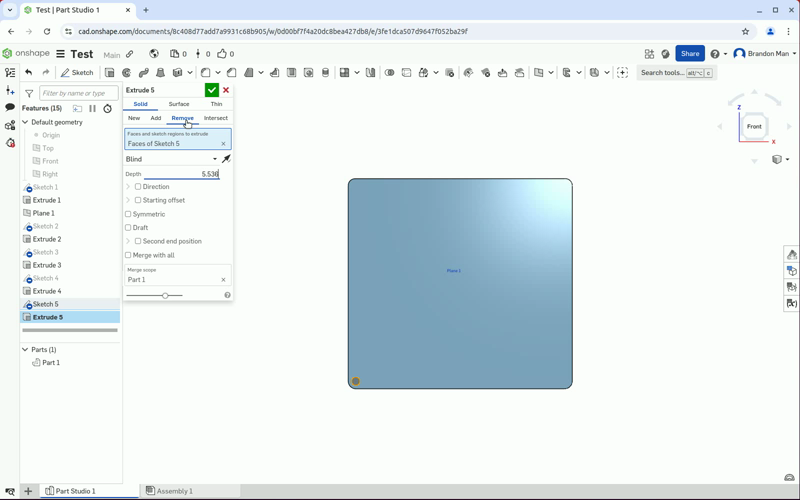
key(tab, 6)
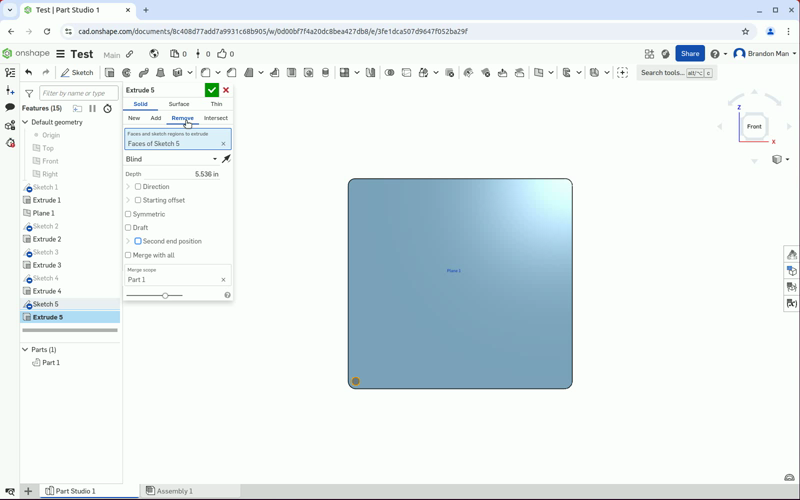
key(space)
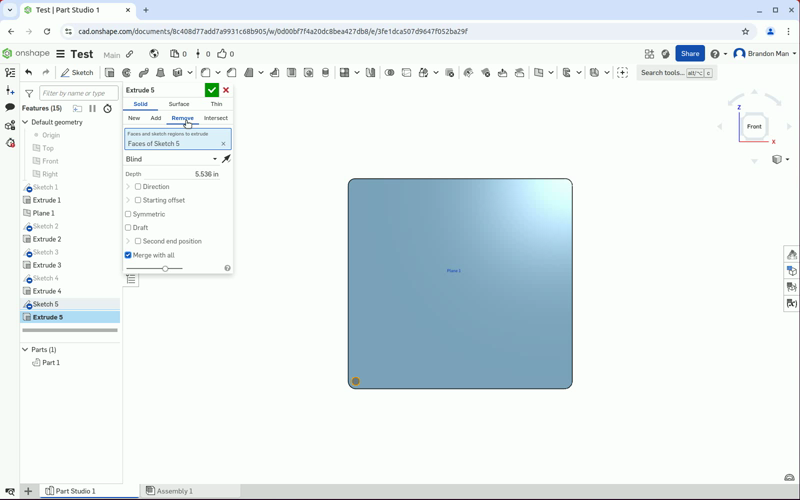
key(enter)
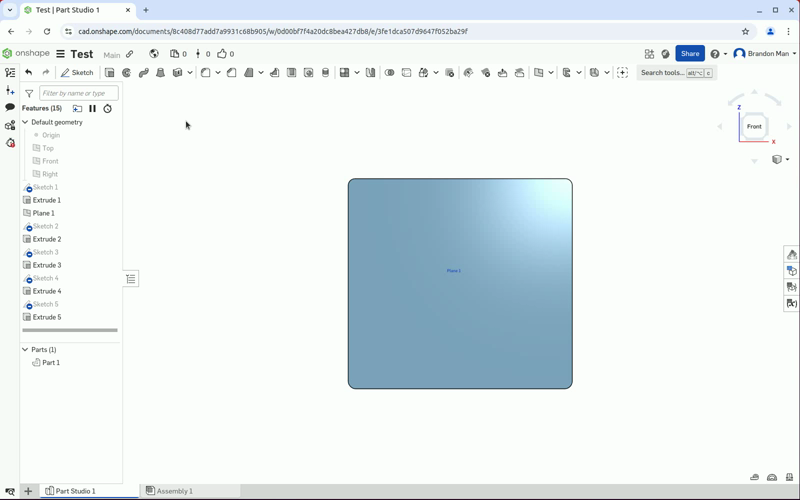
key(shift+h)
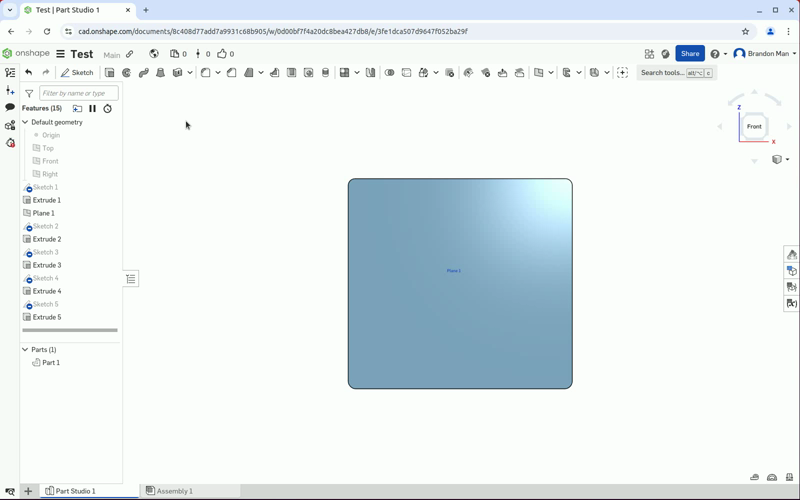
key(shift+h)
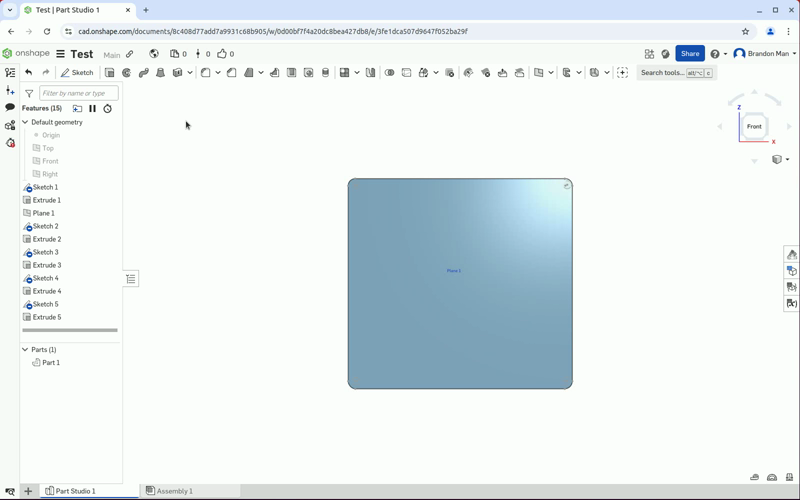
key(shift+7)
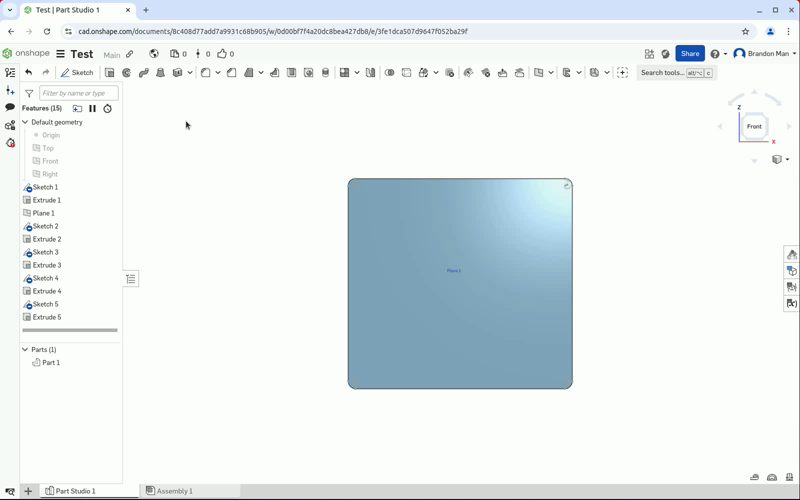
key(left, 2)
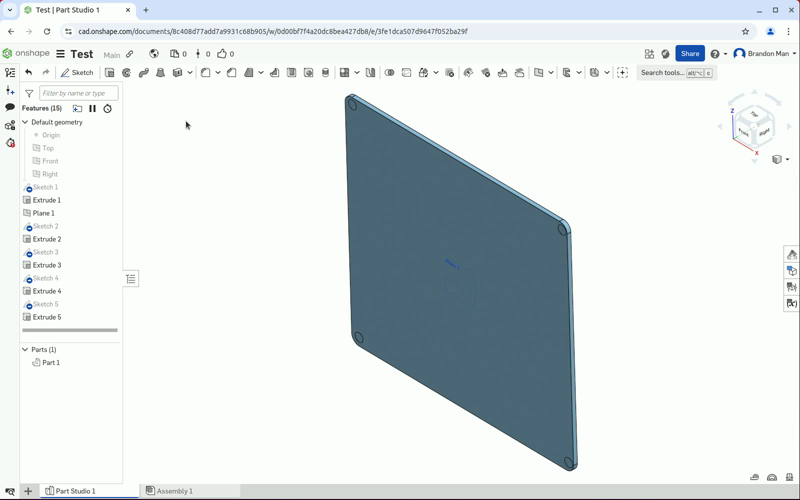
key(down, 2)
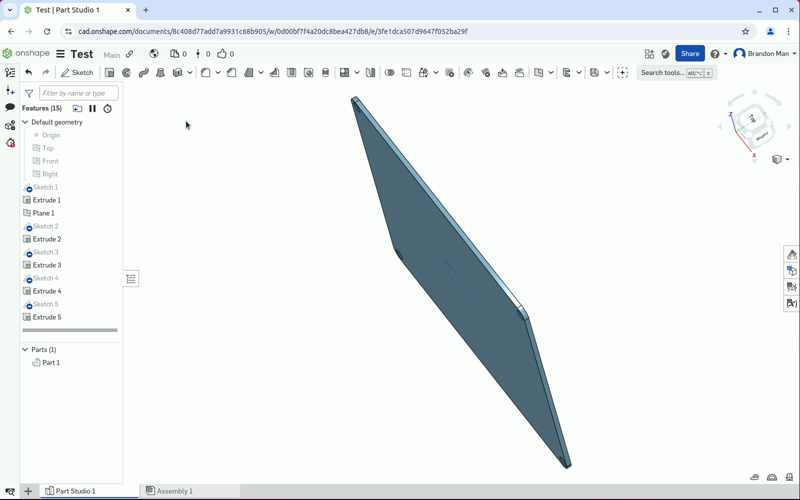
key(up, 2)
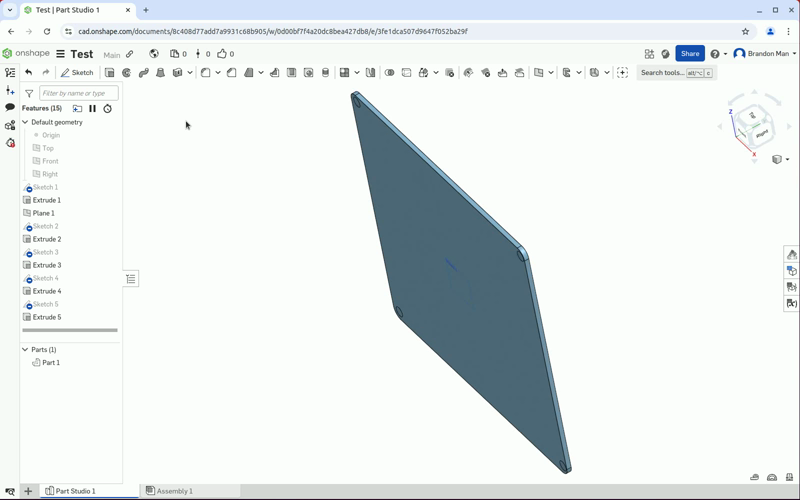
key(right, 2)
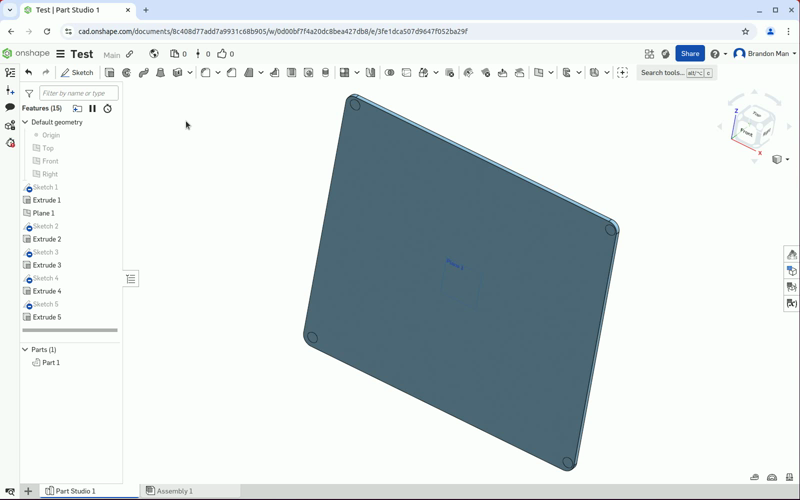
mouse_move(73, 189)
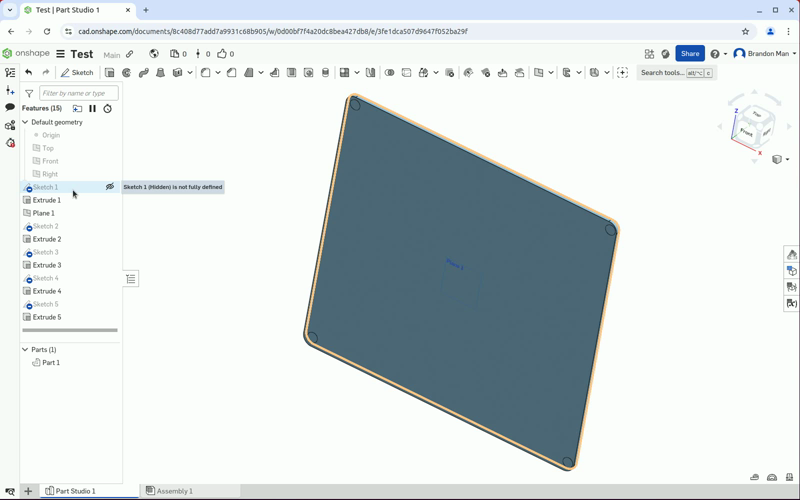
click(73, 189)